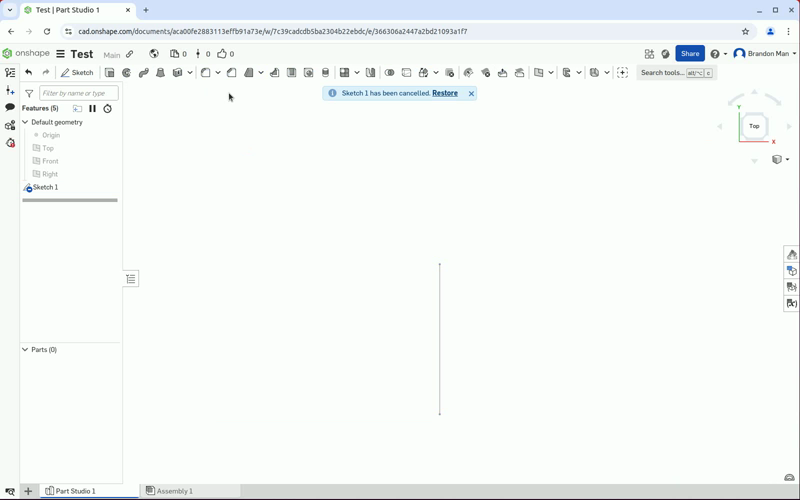
key(shift+h)
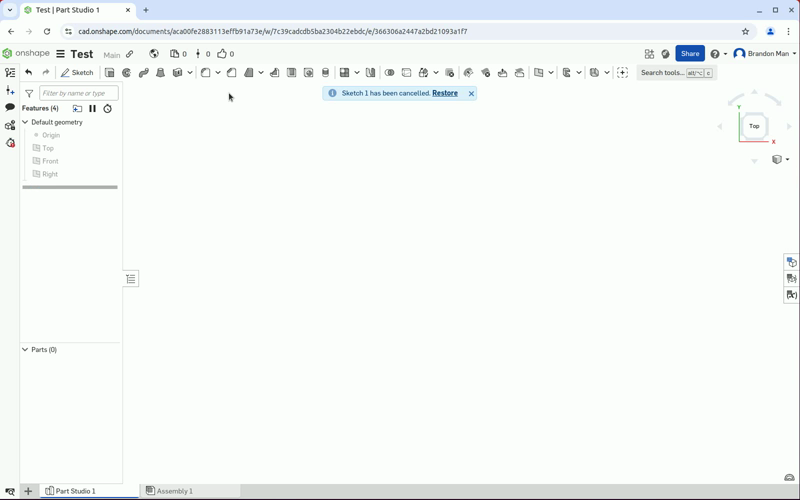
mouse_move(73, 352)
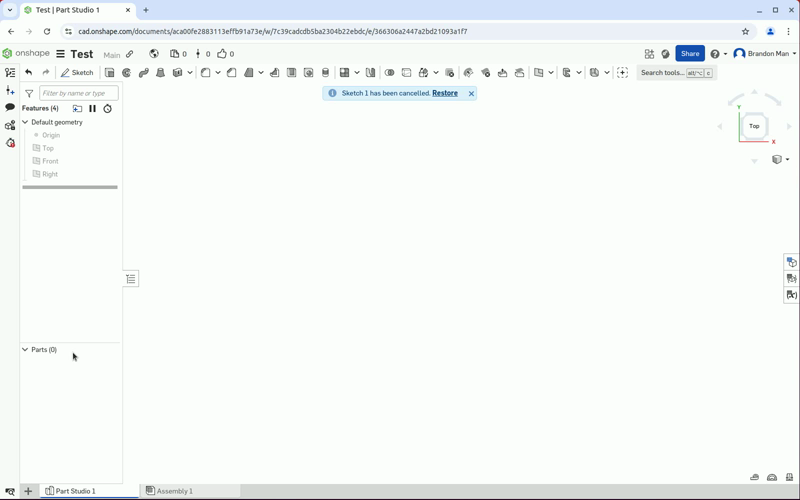
key(y)
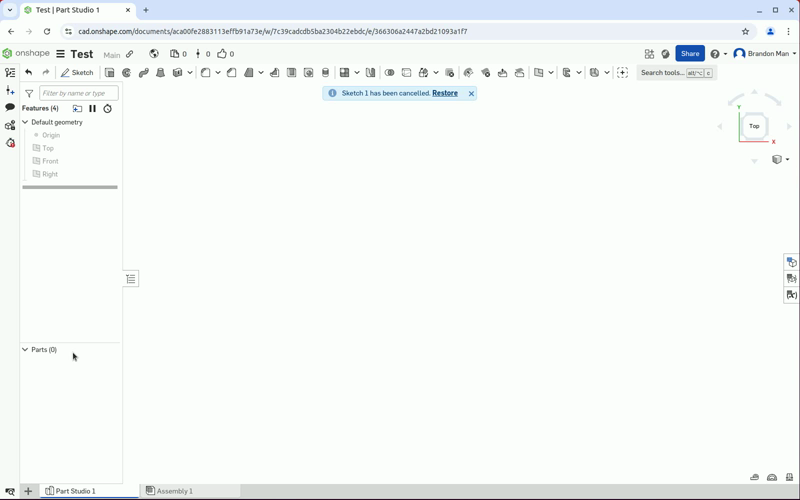
key(shift+p)
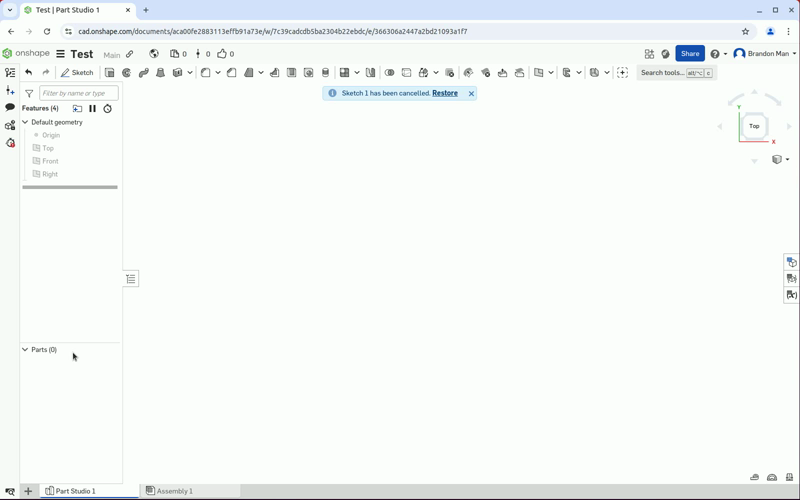
key(space)
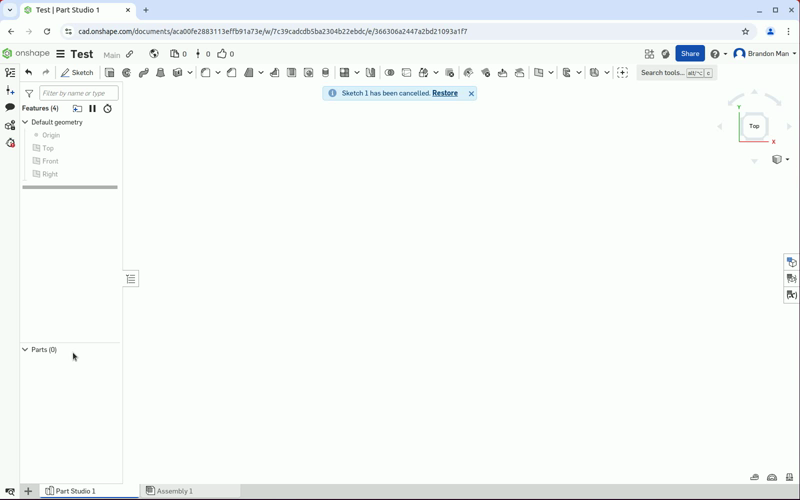
key_down(shift)
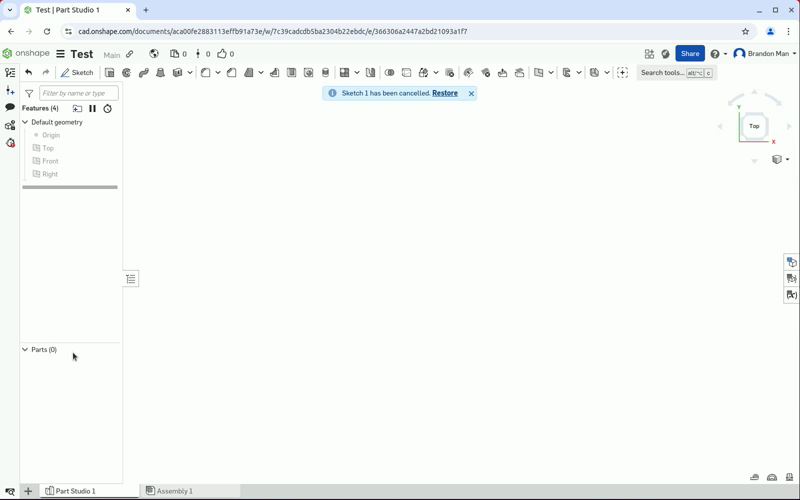
key(up)
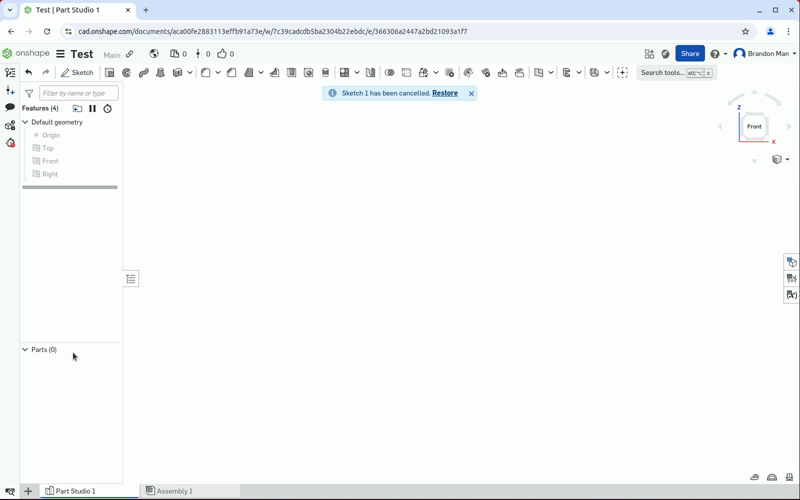
key_up(shift)
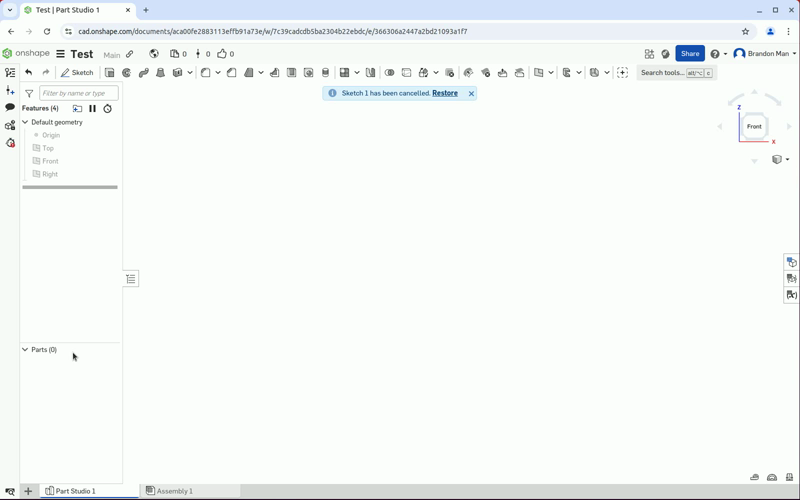
mouse_move(73, 352)
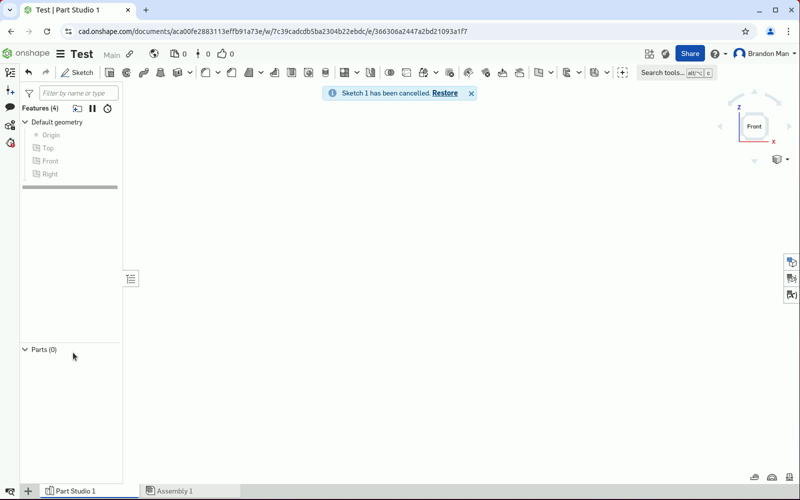
key(shift+y)
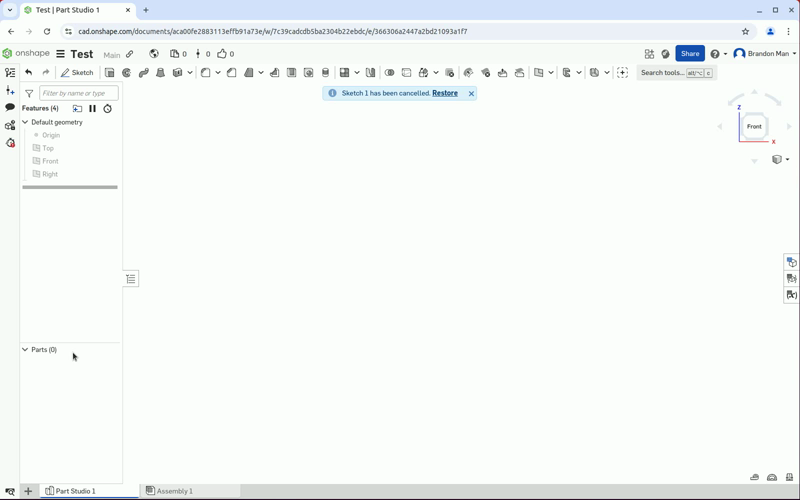
key(shift+s)
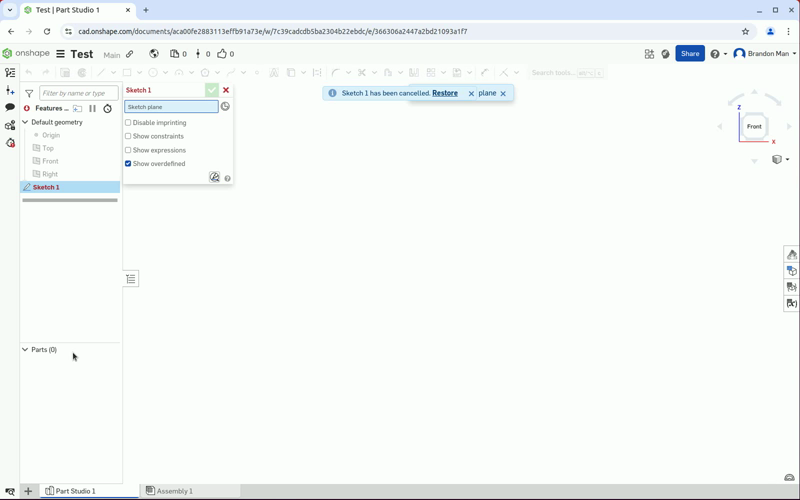
mouse_move(73, 163)
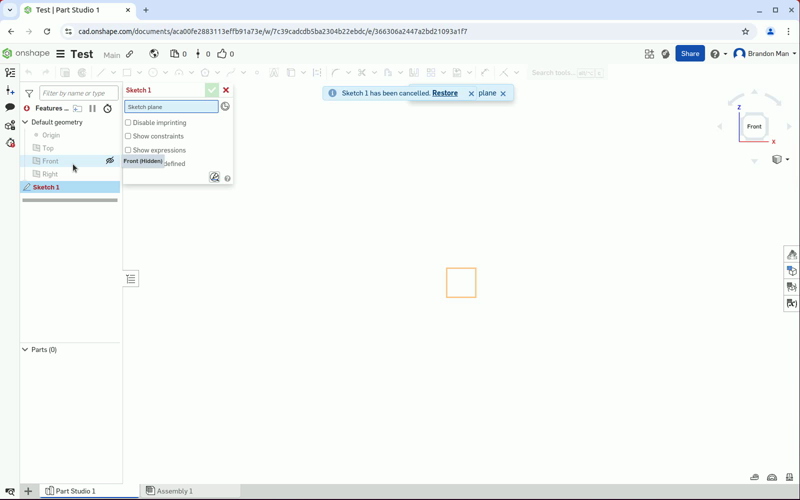
click(73, 163)
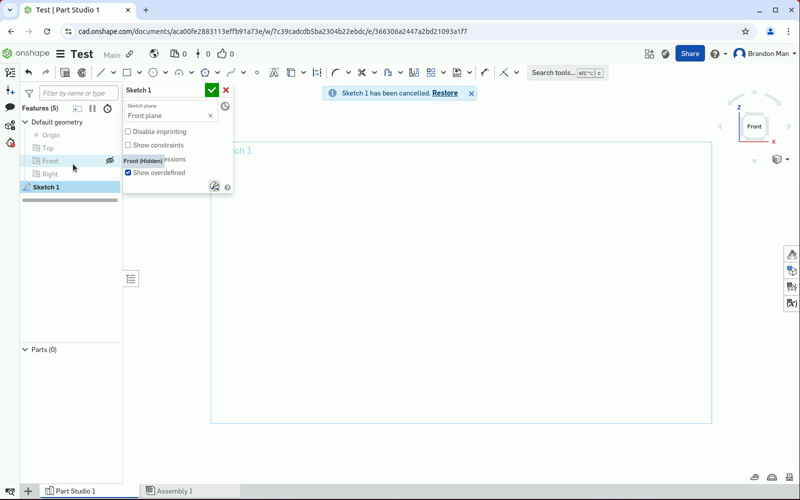
mouse_move(73, 352)
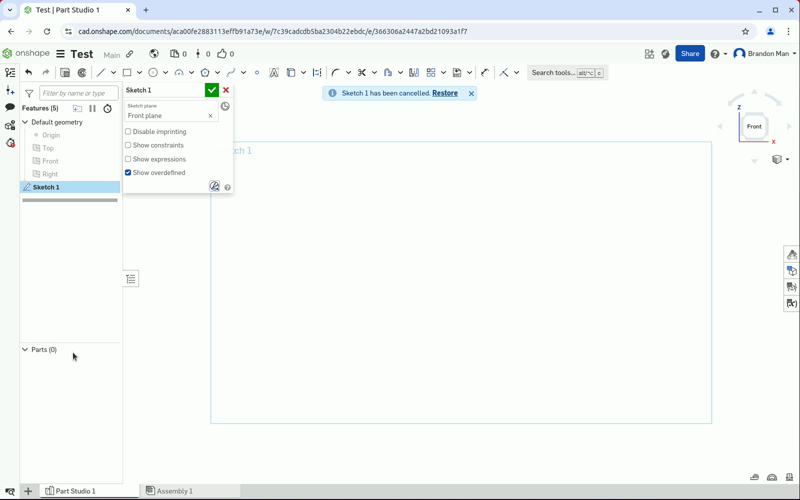
key(y)
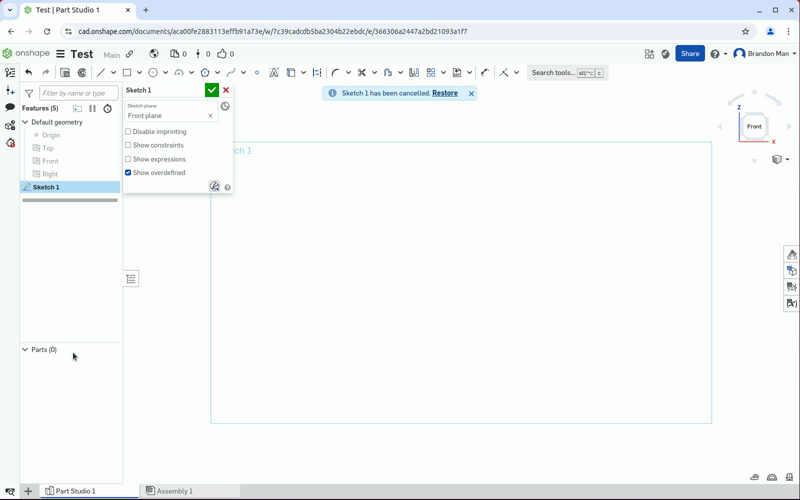
key(l)
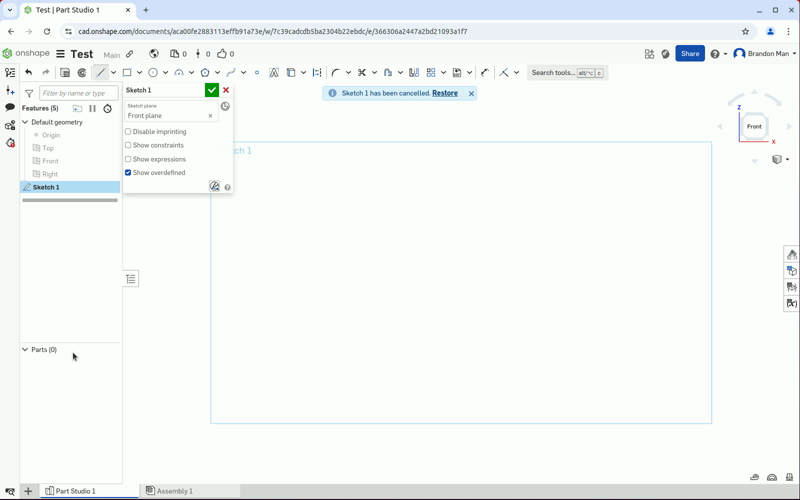
key_down(shift)
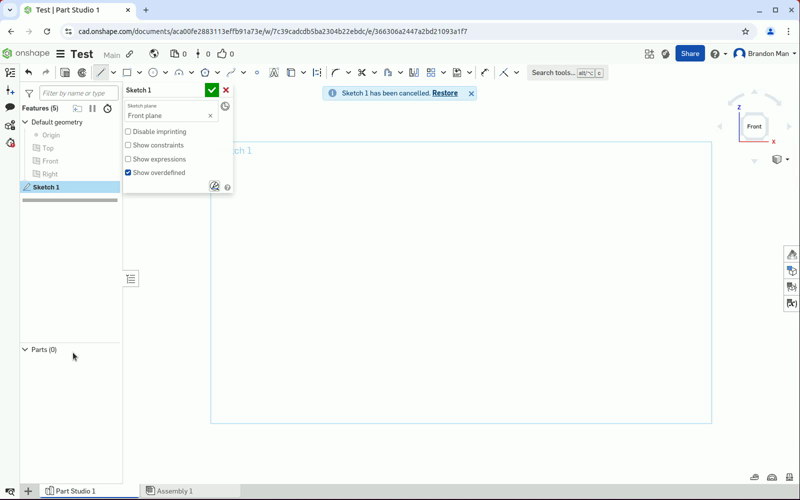
mouse_move(460, 282)
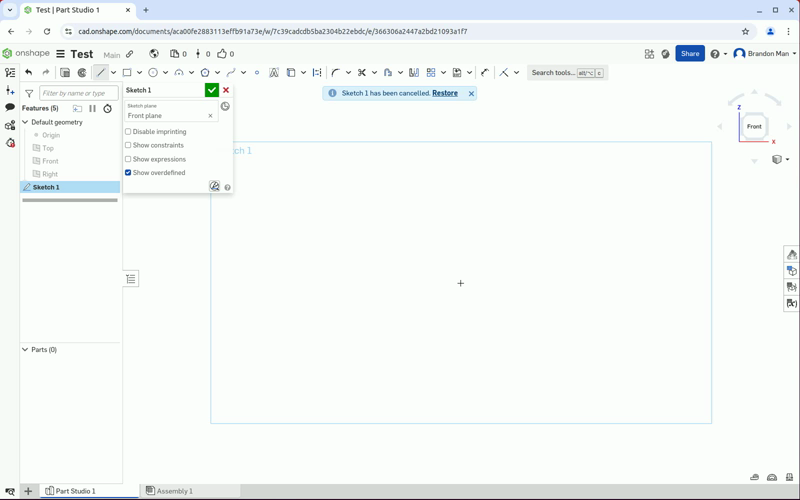
click(460, 282)
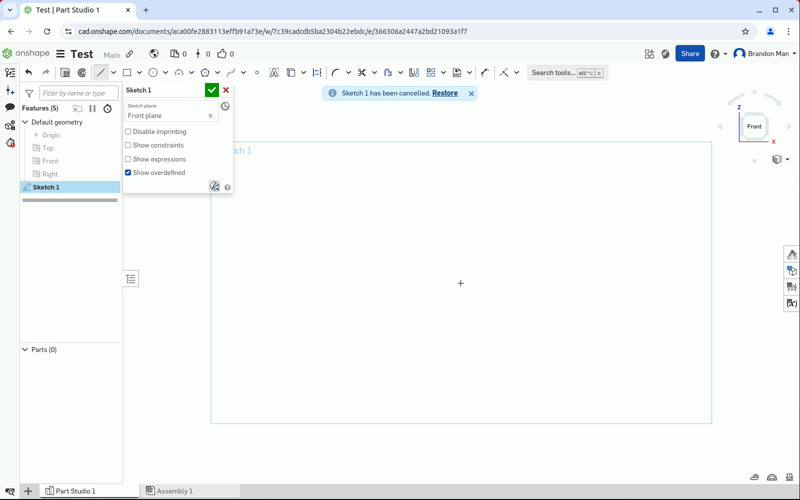
key_up(shift)
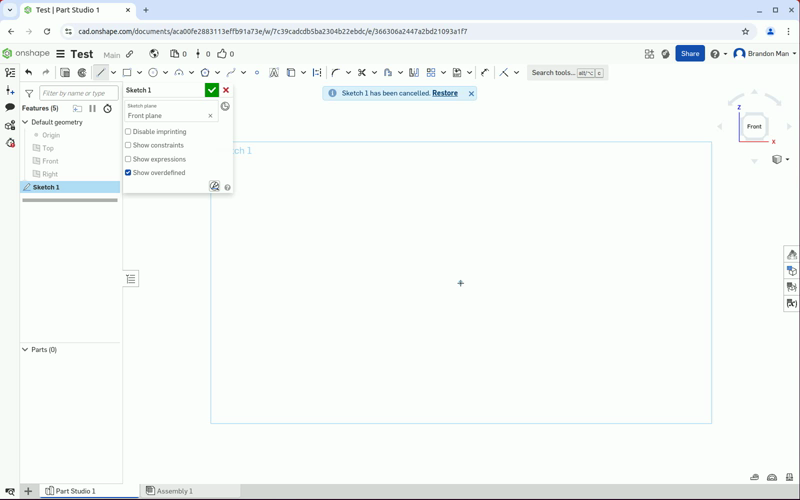
key_down(shift)
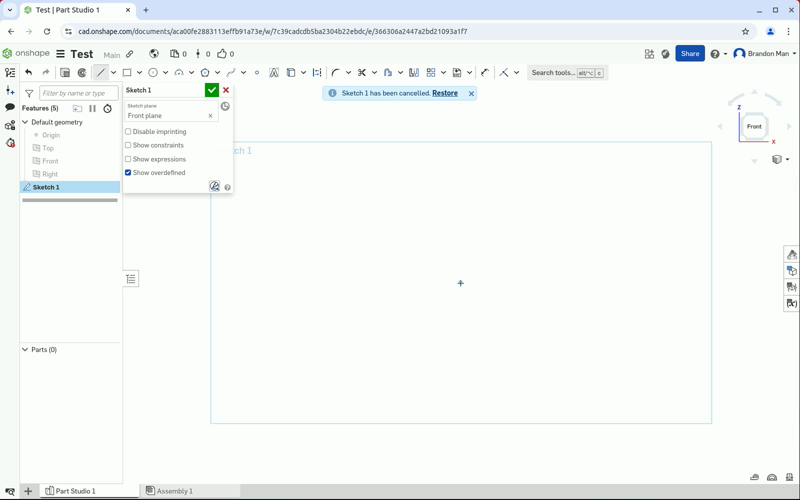
mouse_move(573, 282)
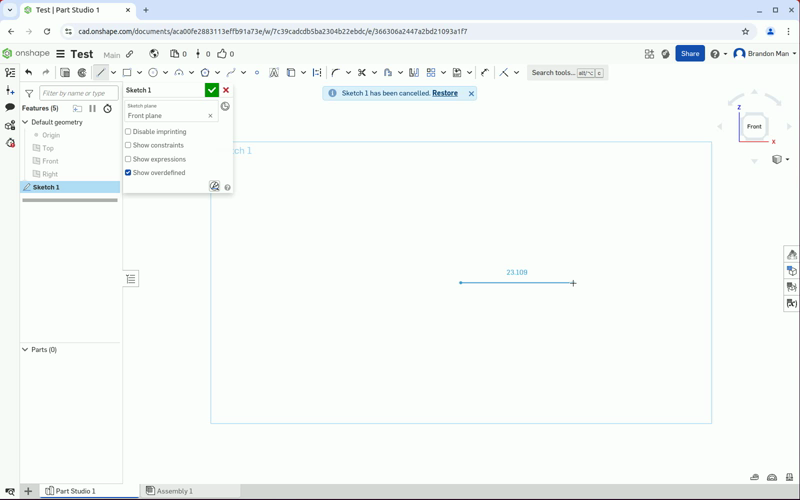
click(573, 282)
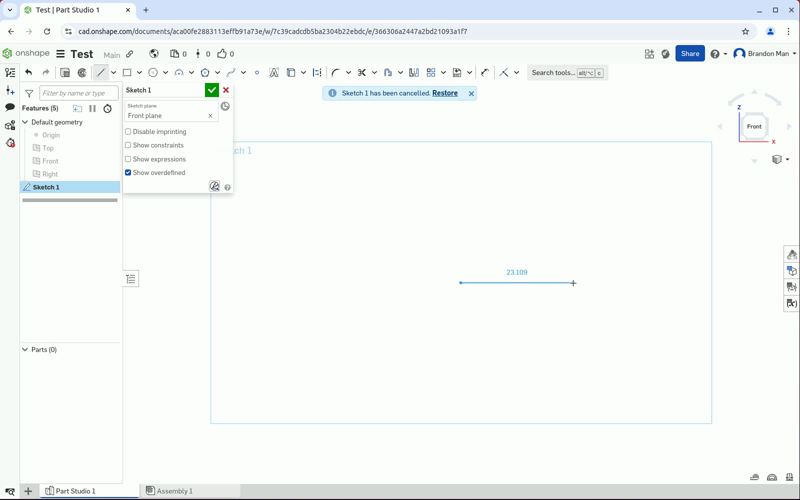
key_up(shift)
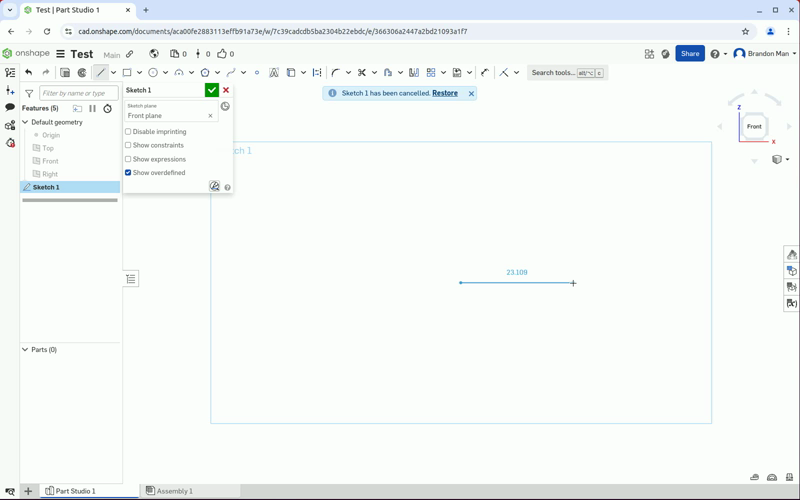
key_down(shift)
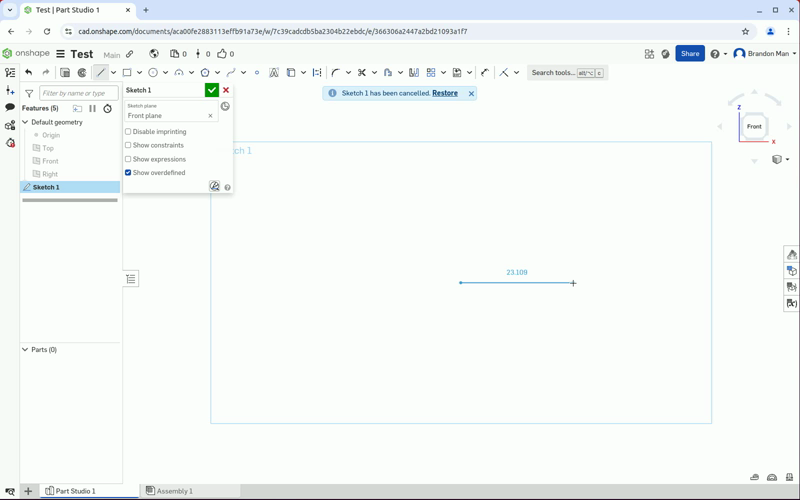
mouse_move(573, 195)
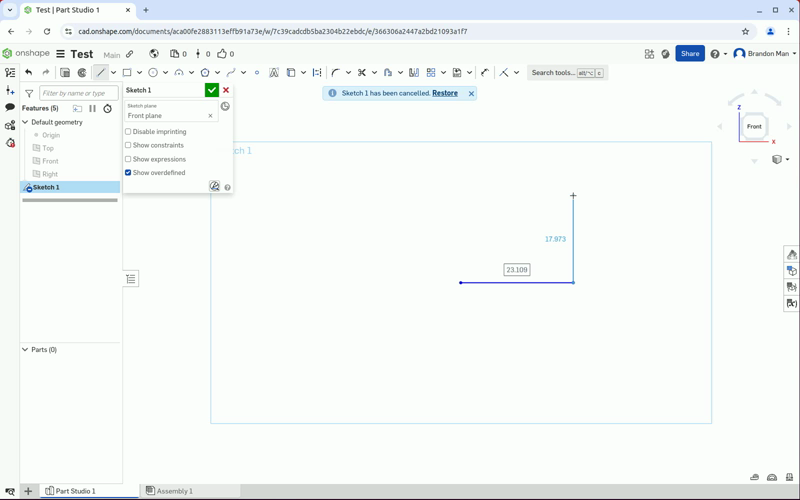
click(573, 195)
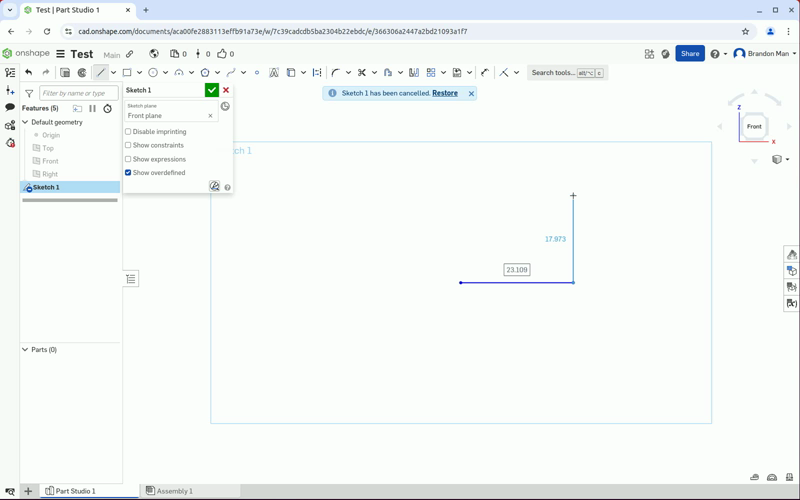
key_up(shift)
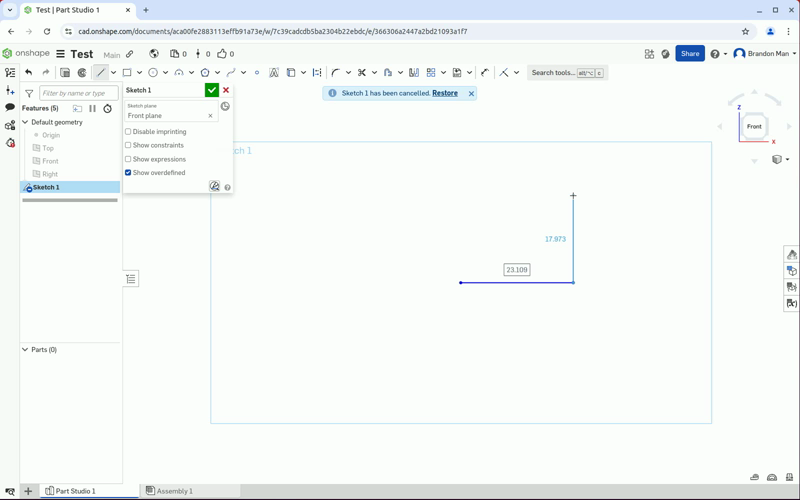
key_down(shift)
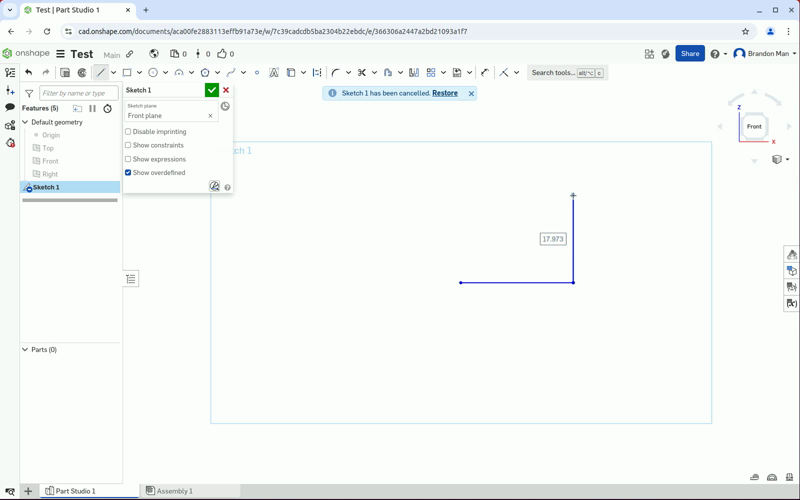
mouse_move(460, 195)
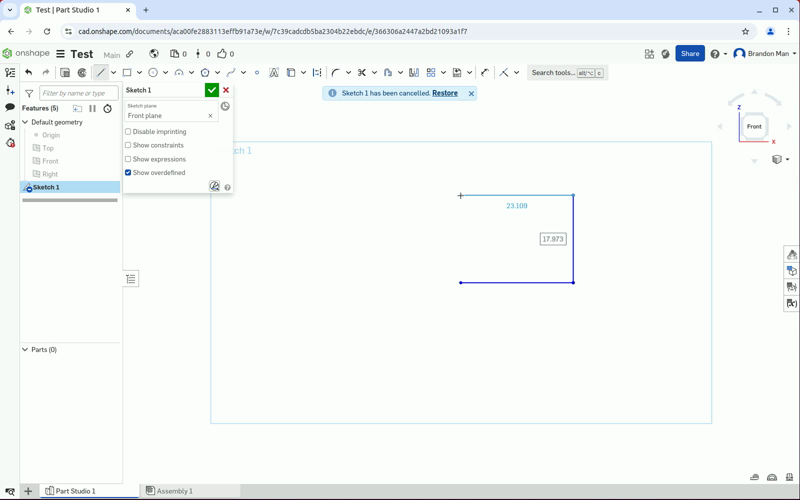
click(460, 195)
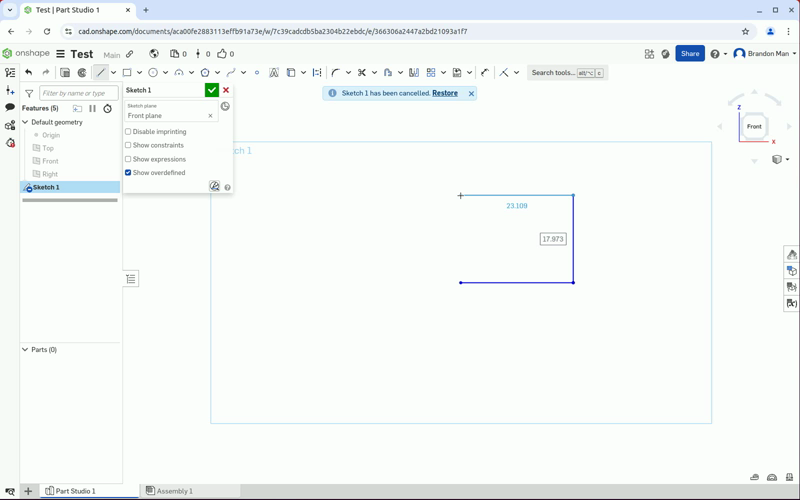
key_up(shift)
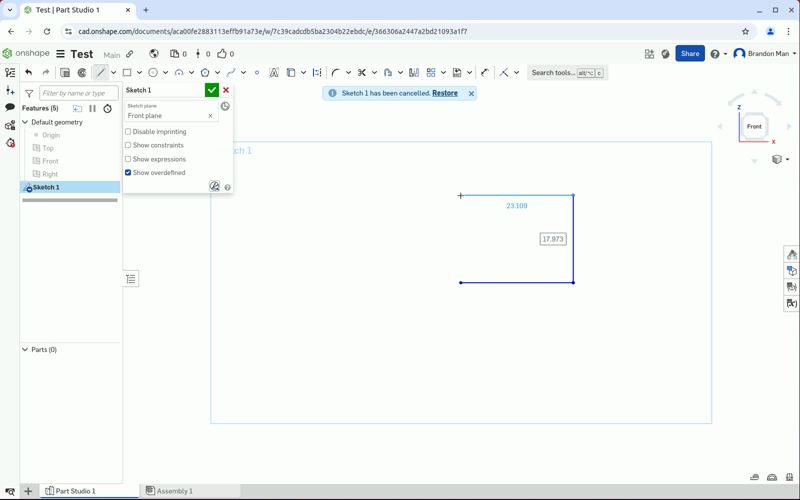
key_down(shift)
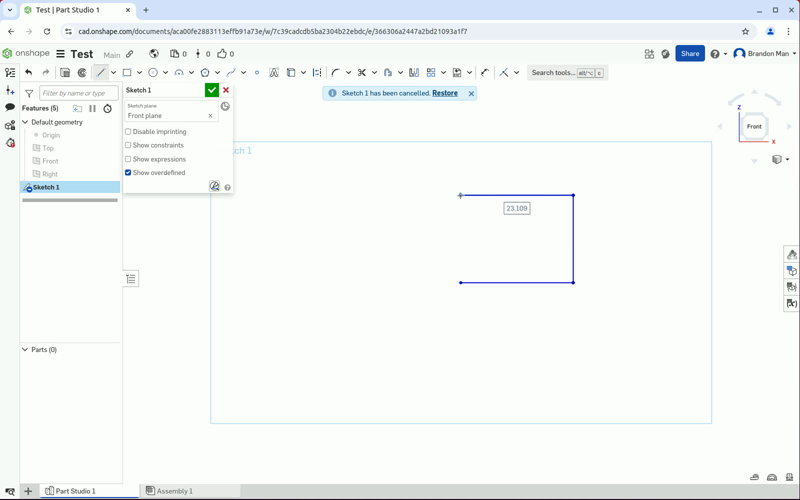
mouse_move(460, 282)
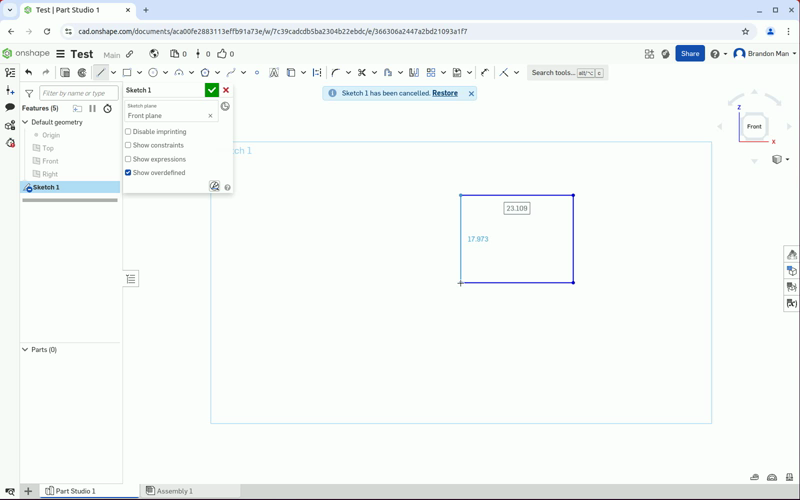
key_up(shift)
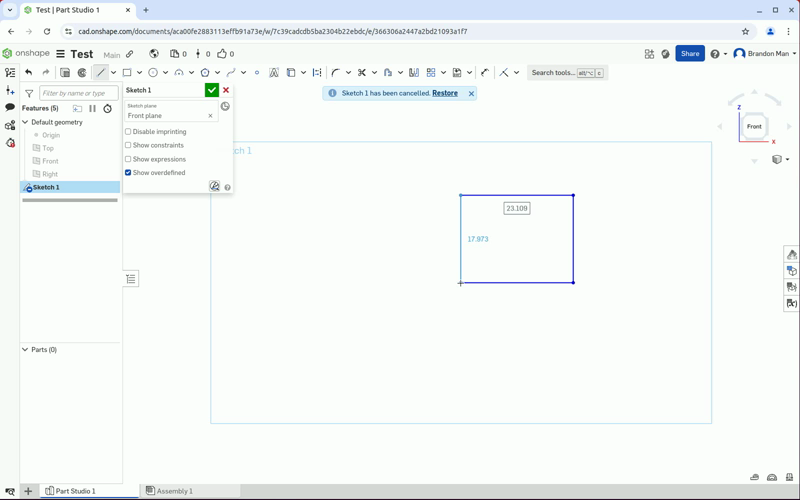
click(460, 282)
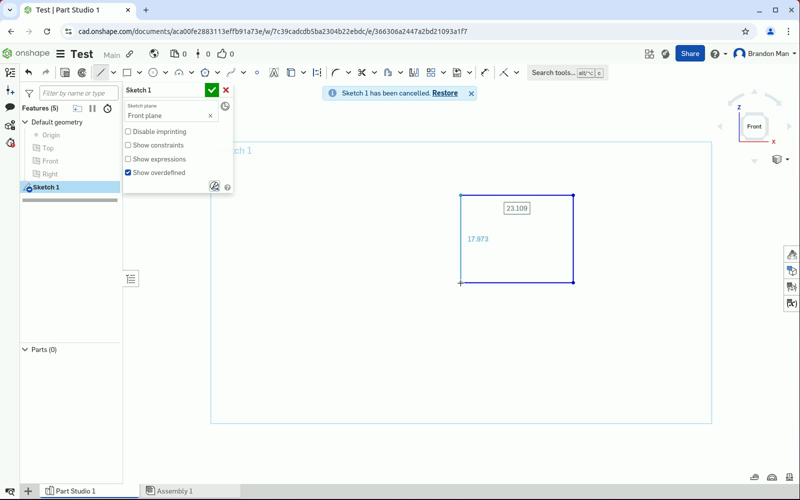
key(esc)
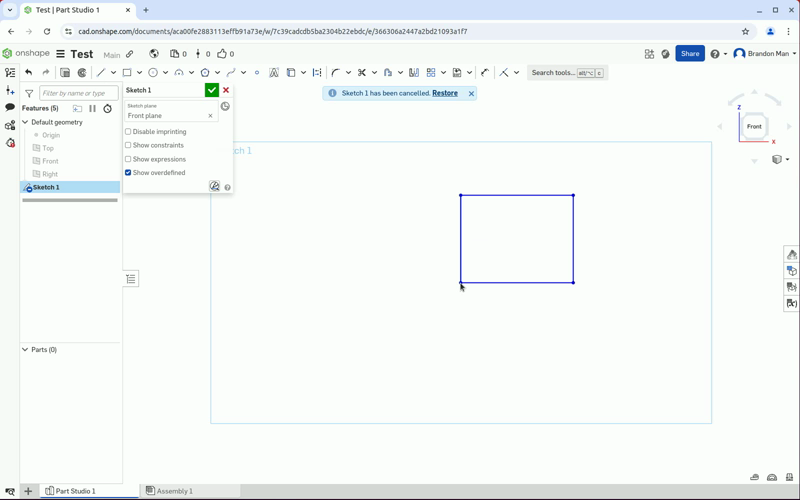
mouse_move(533, 254)
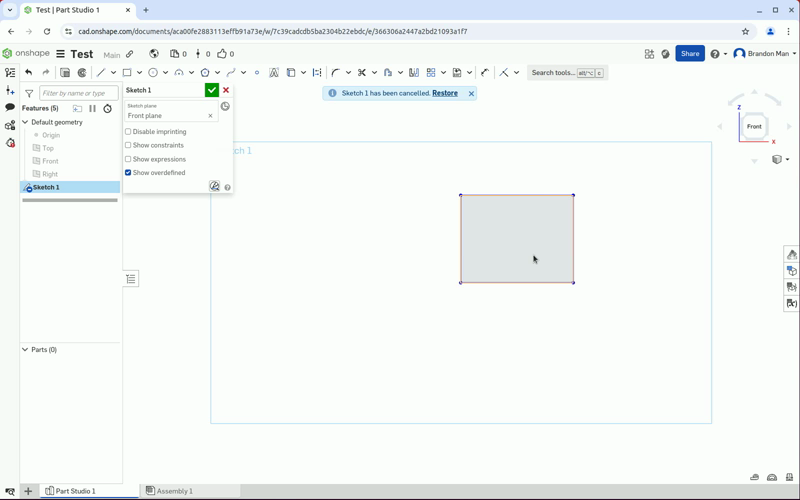
click(533, 254)
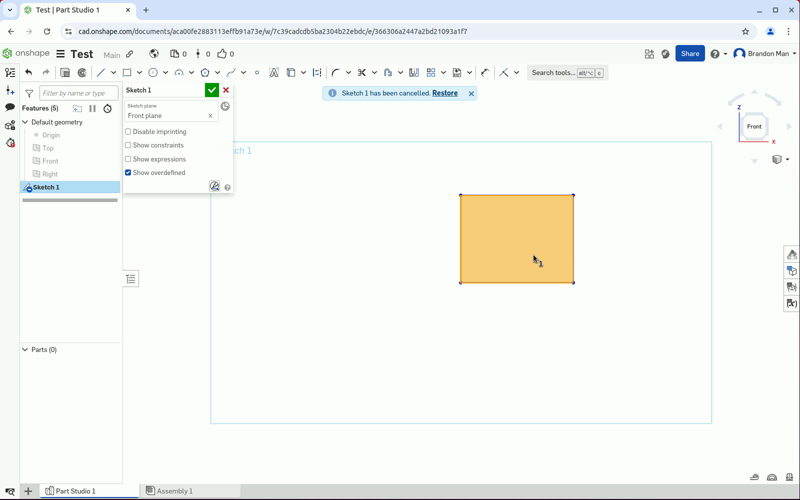
mouse_move(73, 352)
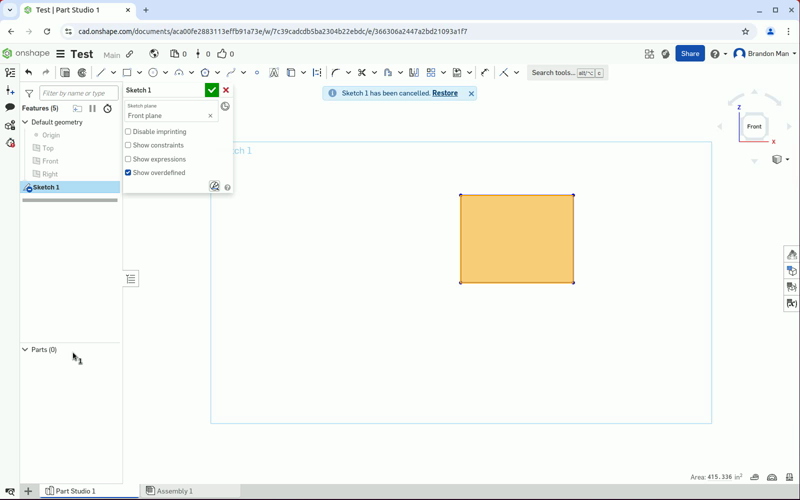
key(shift+y)
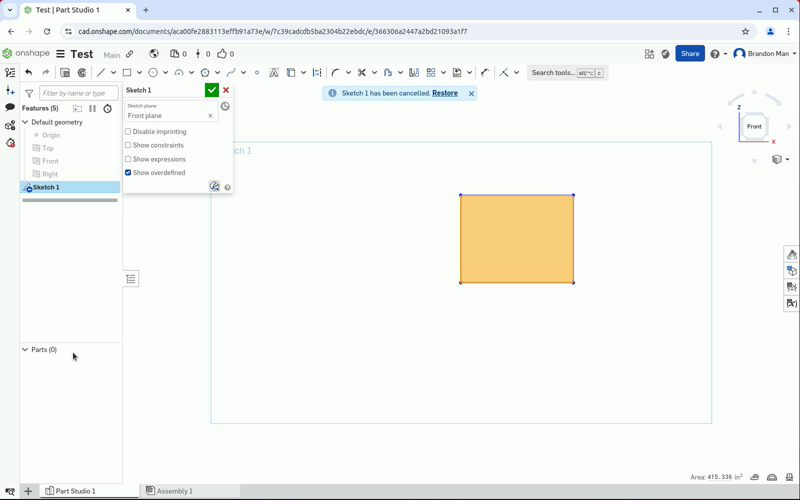
key(shift+e)
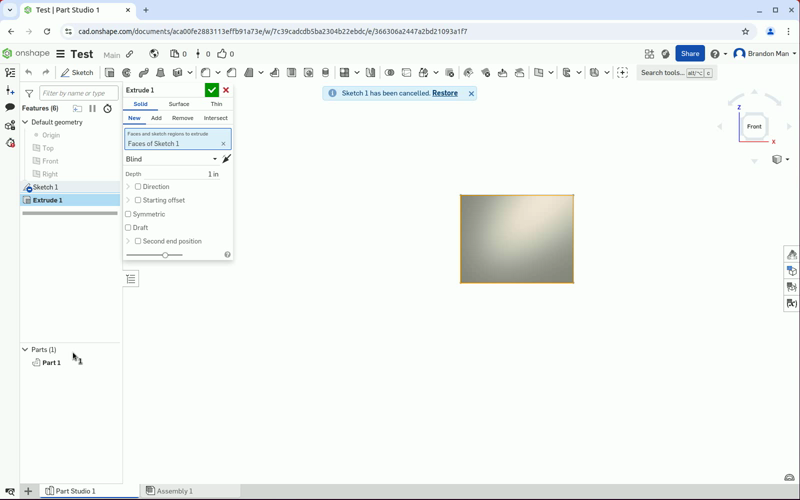
mouse_move(143, 106)
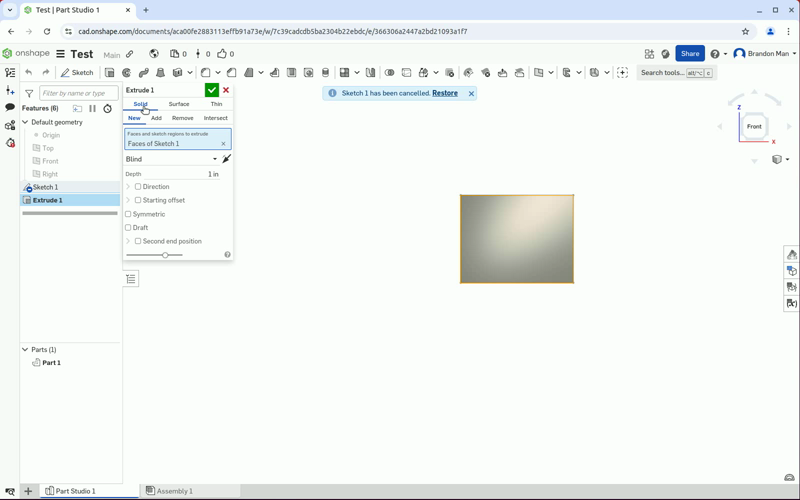
click(143, 106)
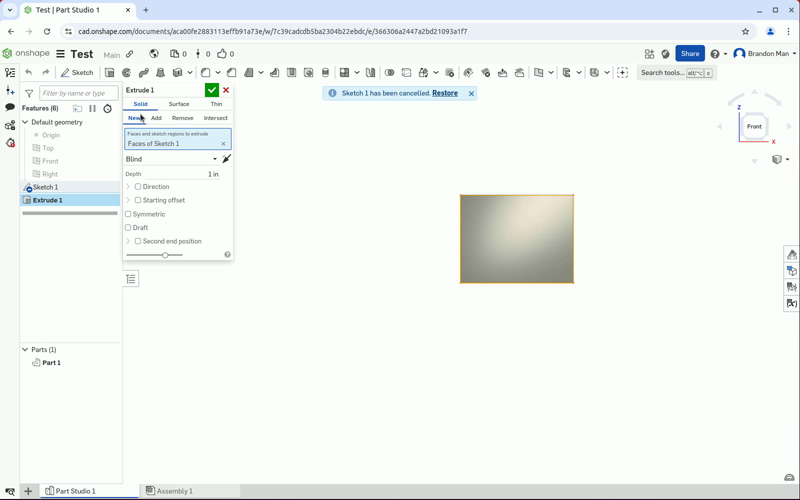
mouse_move(137, 120)
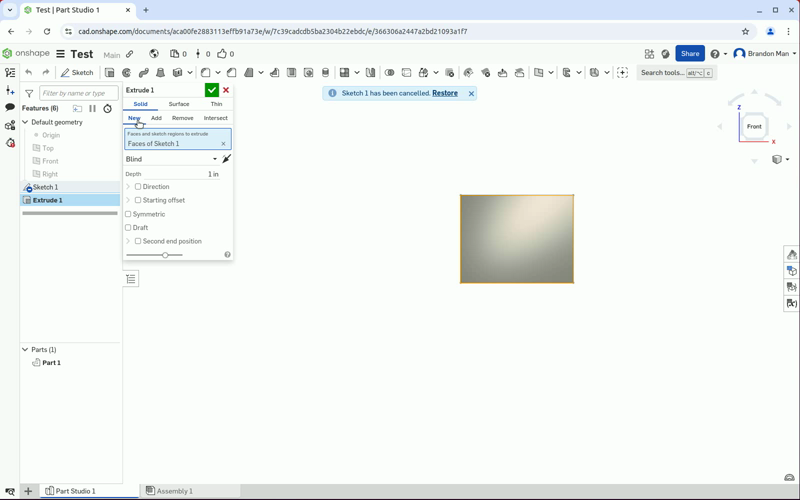
click(137, 120)
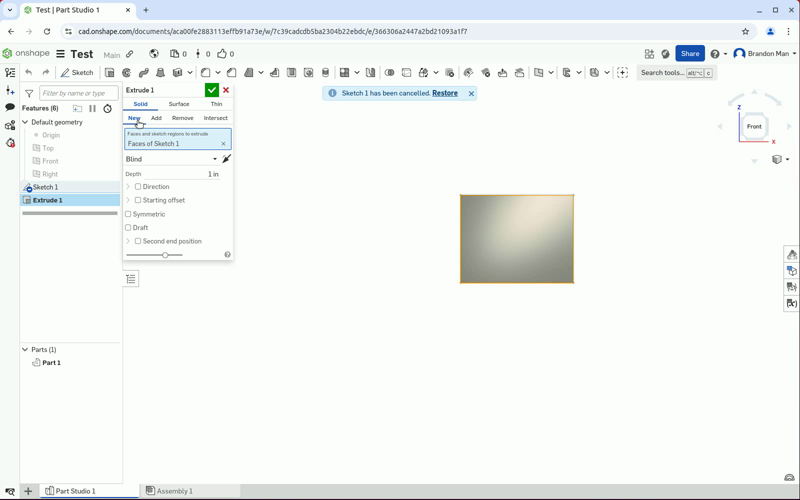
key(tab, 4)
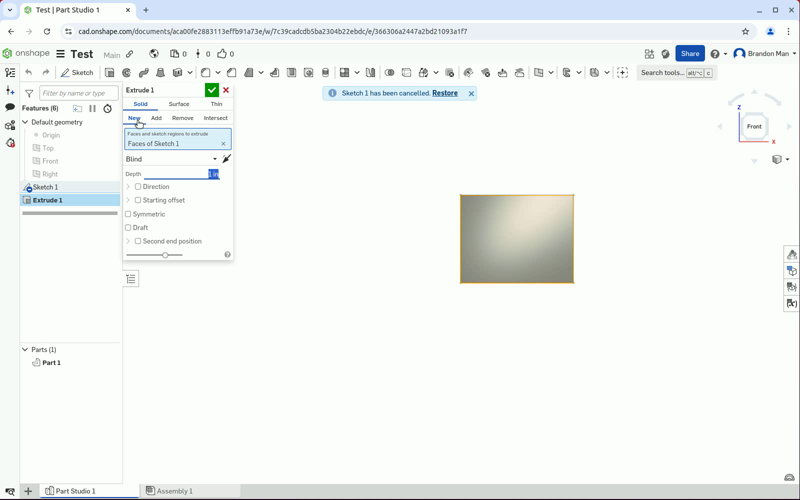
text(10.351)
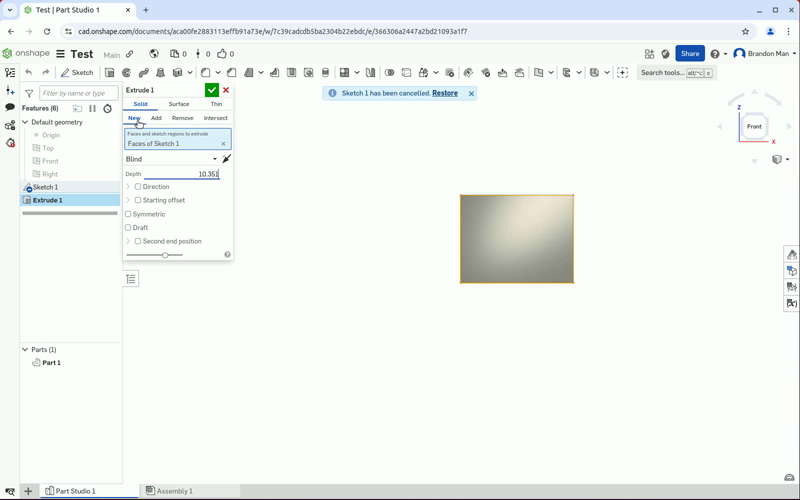
key(enter)
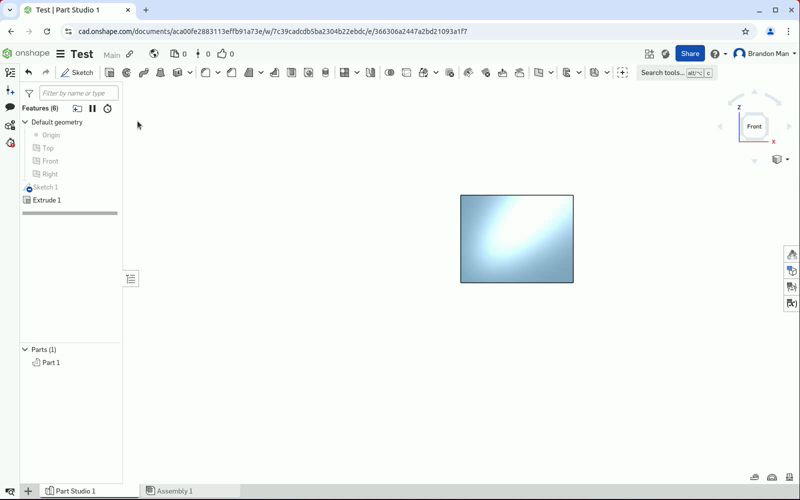
key(shift+h)
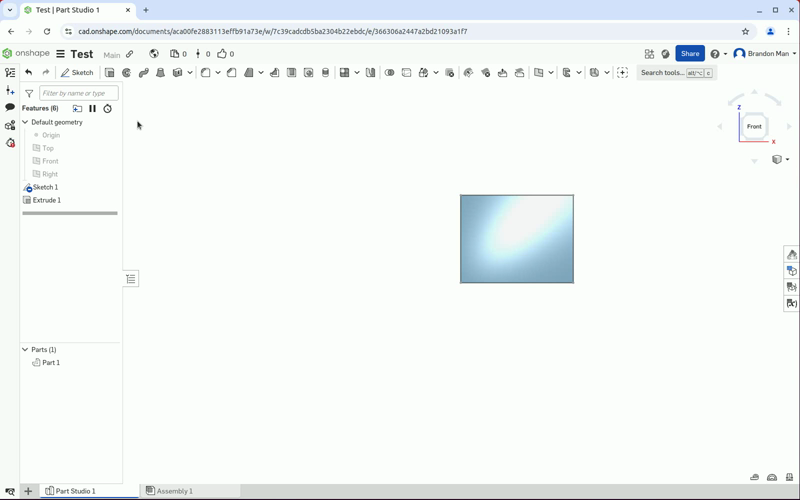
key(shift+h)
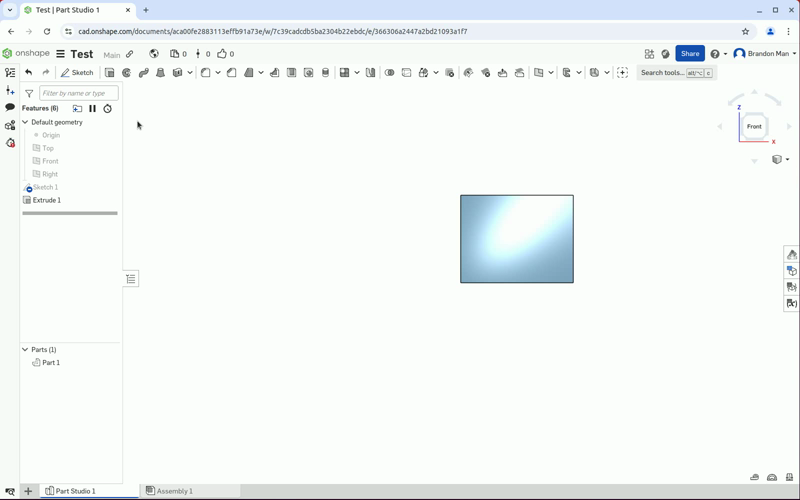
mouse_move(73, 189)
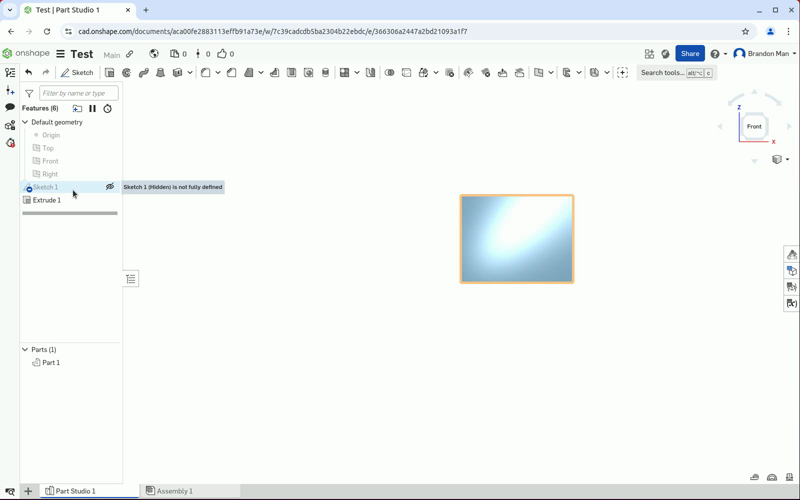
click(73, 189)
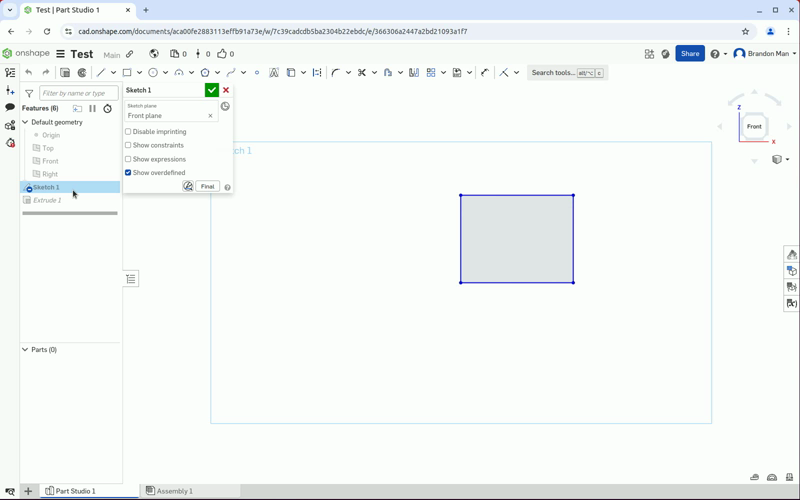
mouse_move(229, 92)
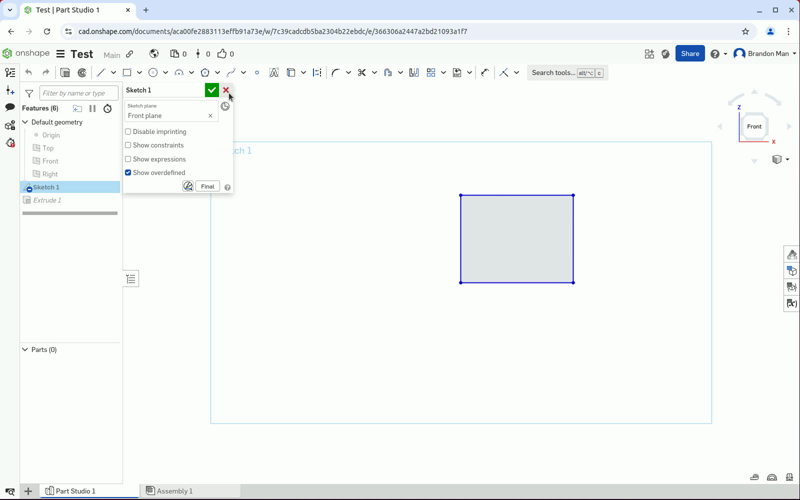
click(229, 92)
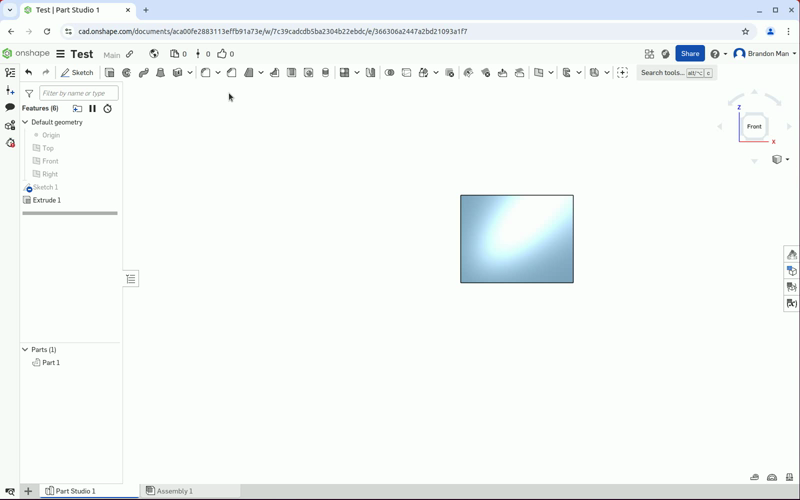
mouse_move(541, 75)
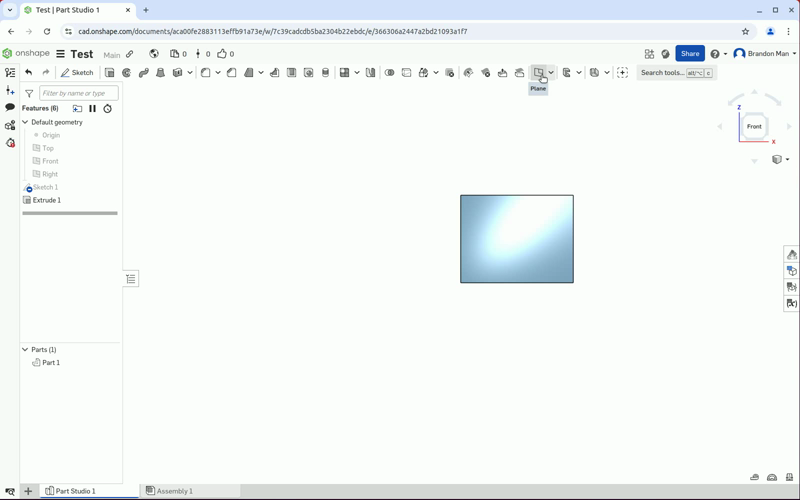
click(541, 75)
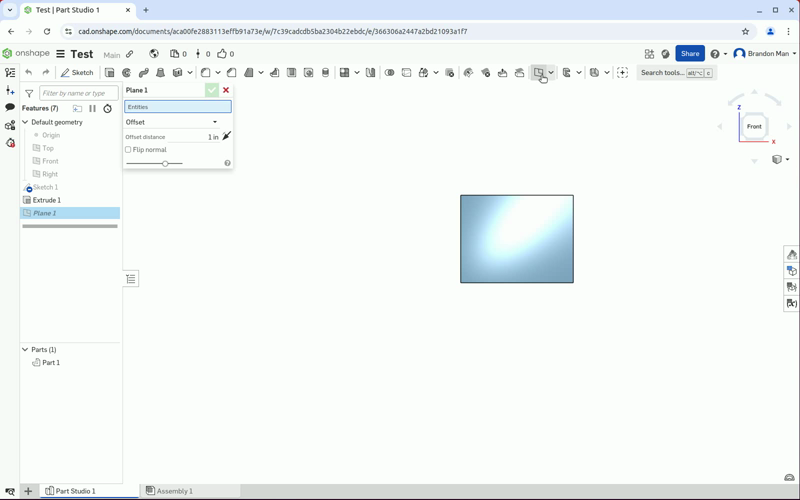
mouse_move(73, 163)
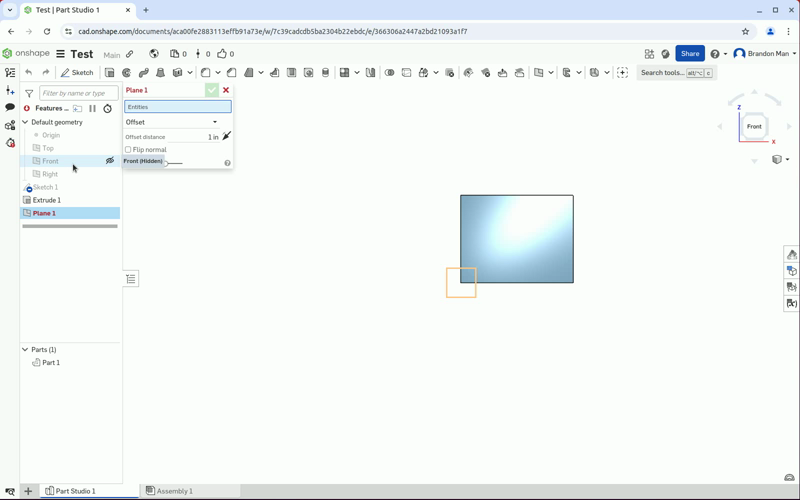
click(73, 163)
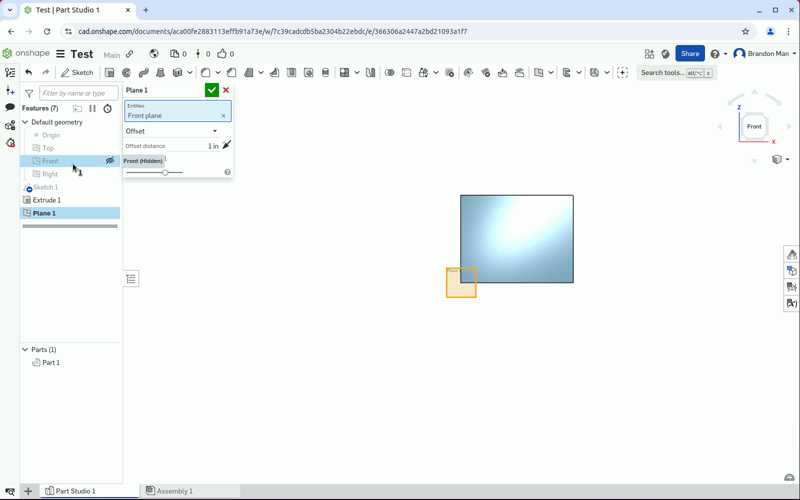
key(tab, 2)
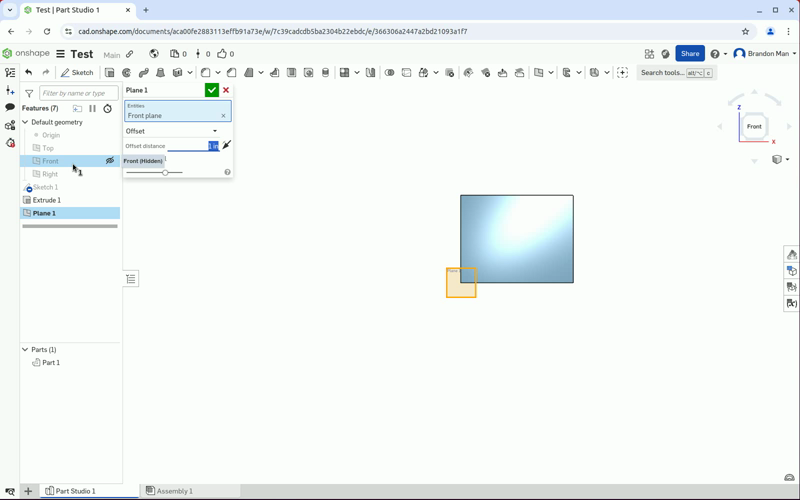
text(10.352)
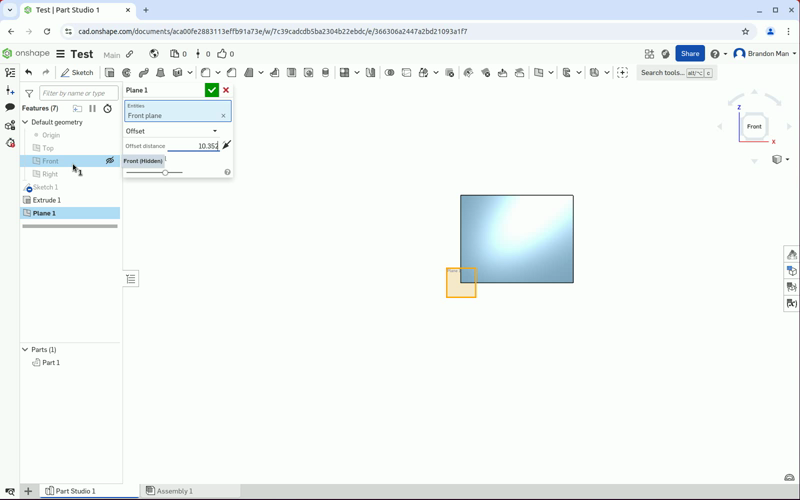
key(enter, 2)
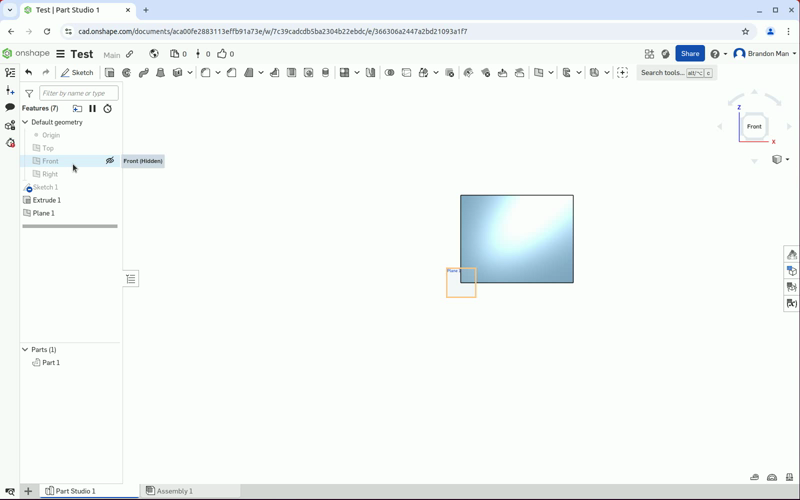
key(shift+s)
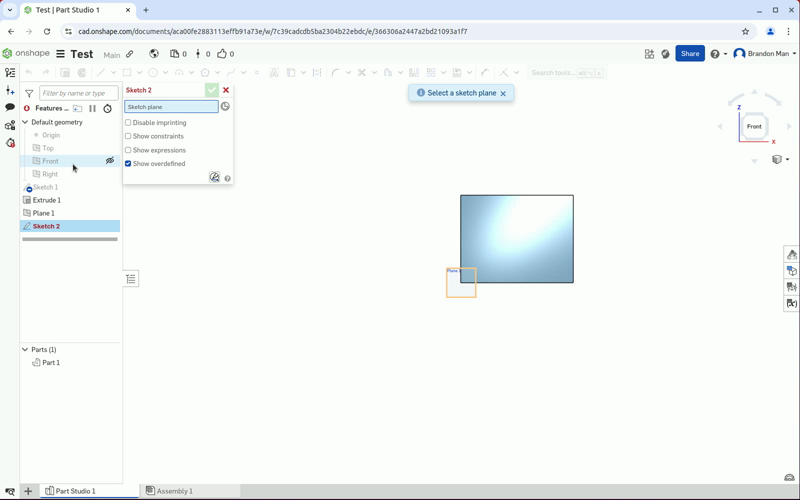
mouse_move(73, 215)
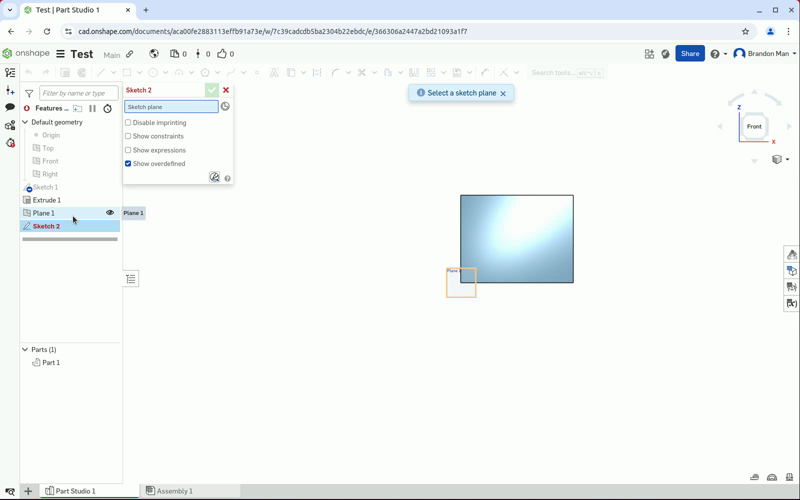
click(73, 215)
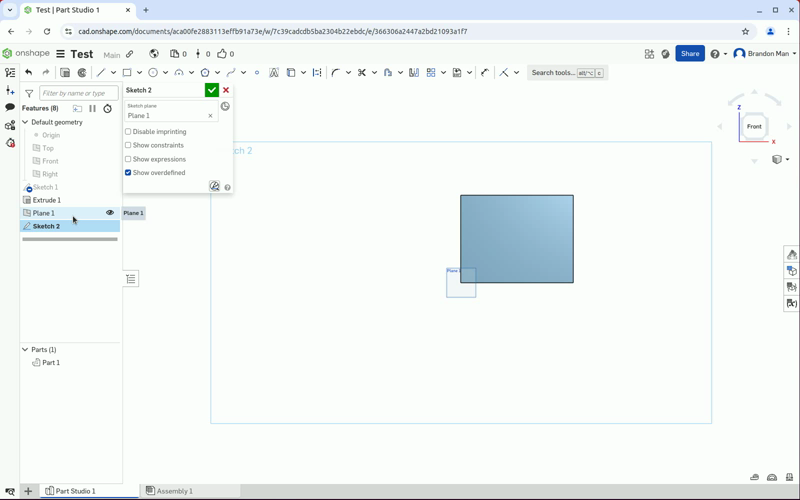
mouse_move(73, 352)
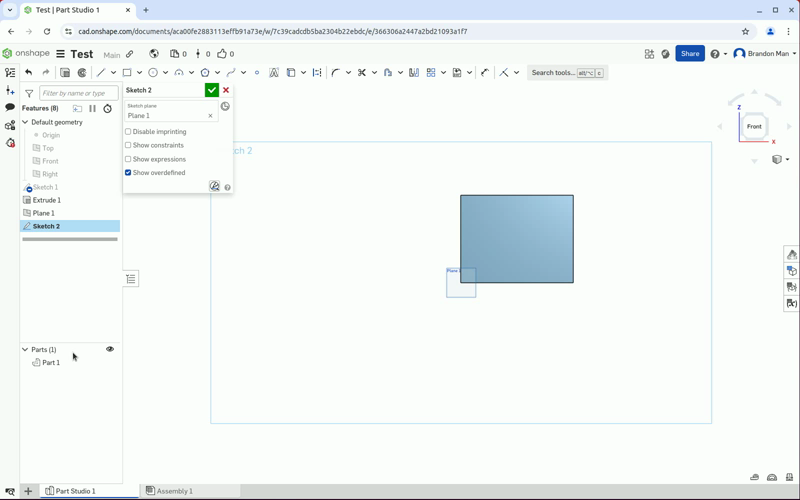
key(y)
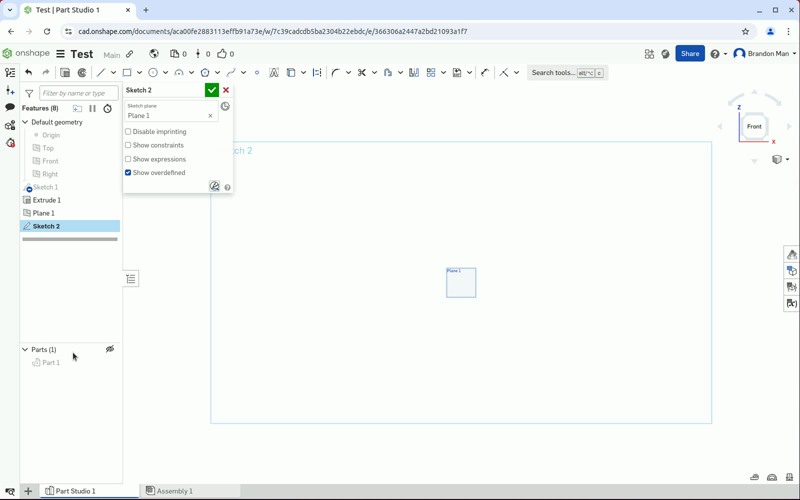
key(l)
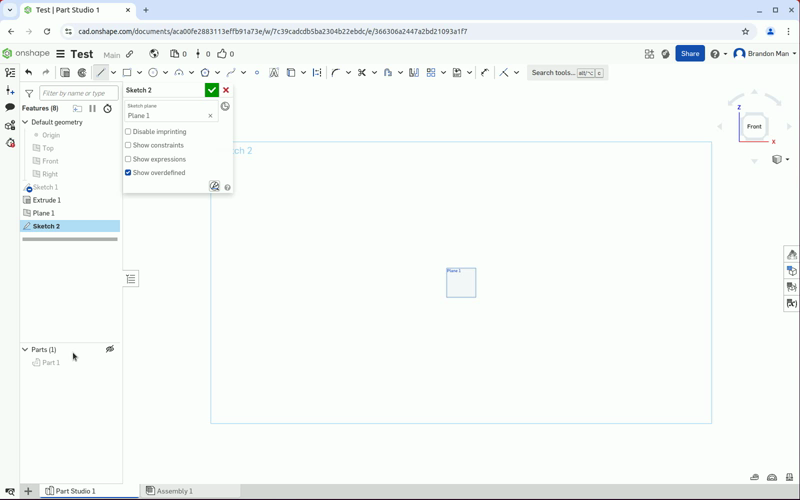
key_down(shift)
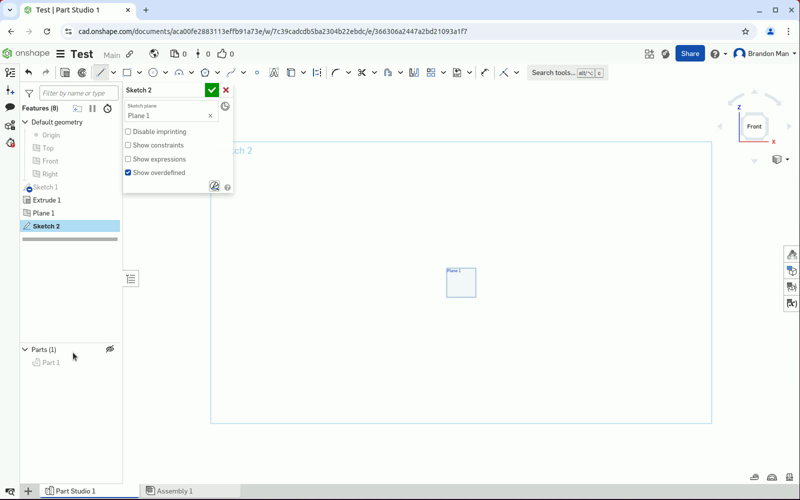
mouse_move(548, 282)
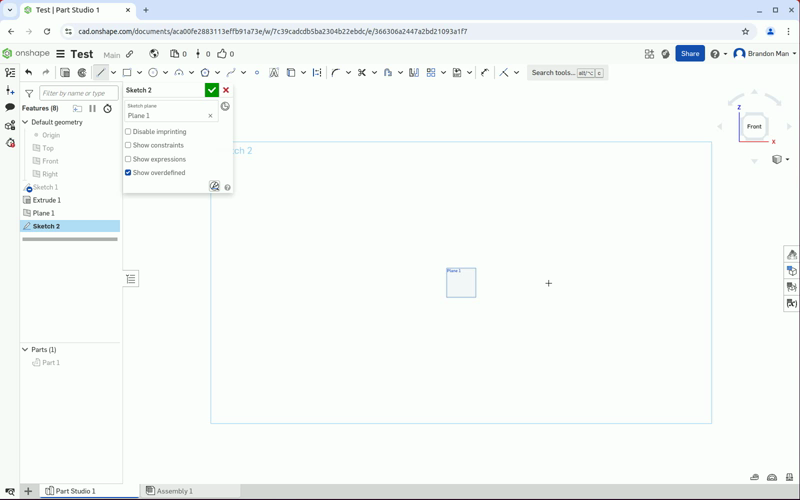
click(548, 282)
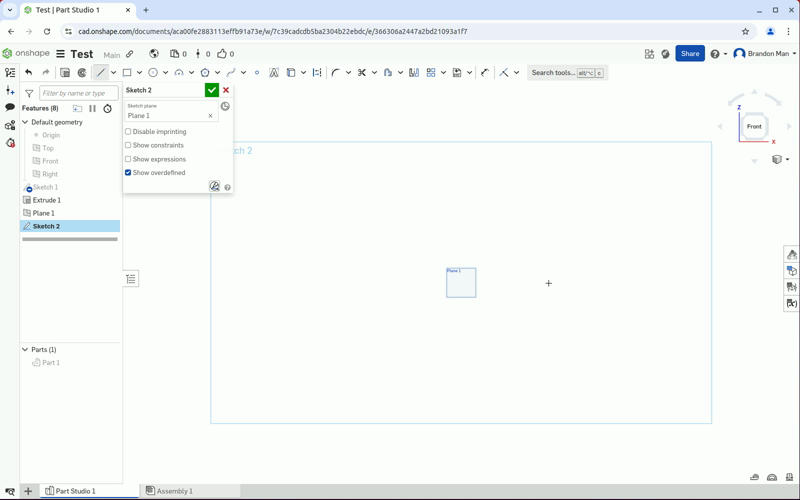
key_up(shift)
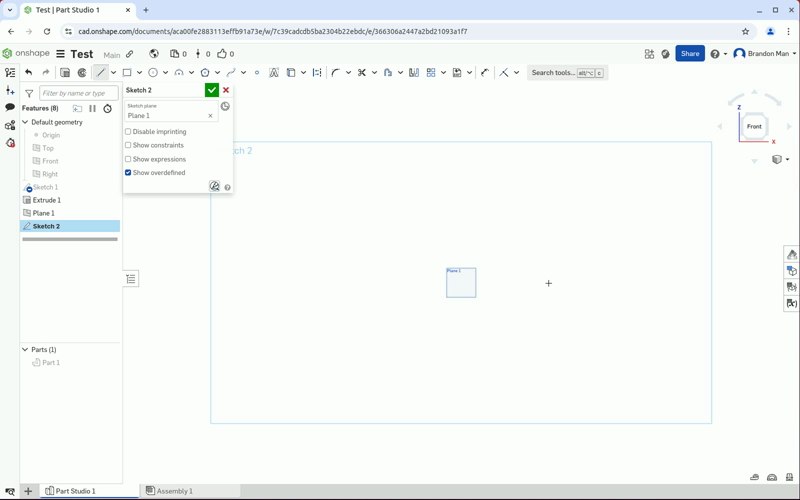
key_down(shift)
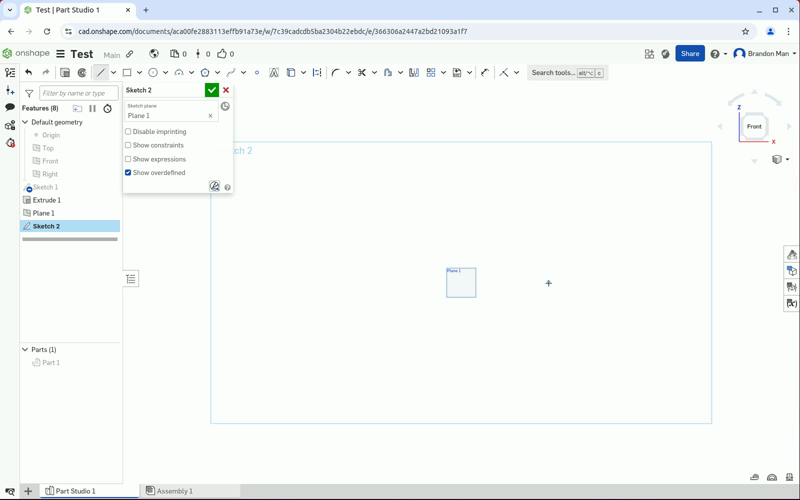
mouse_move(578, 282)
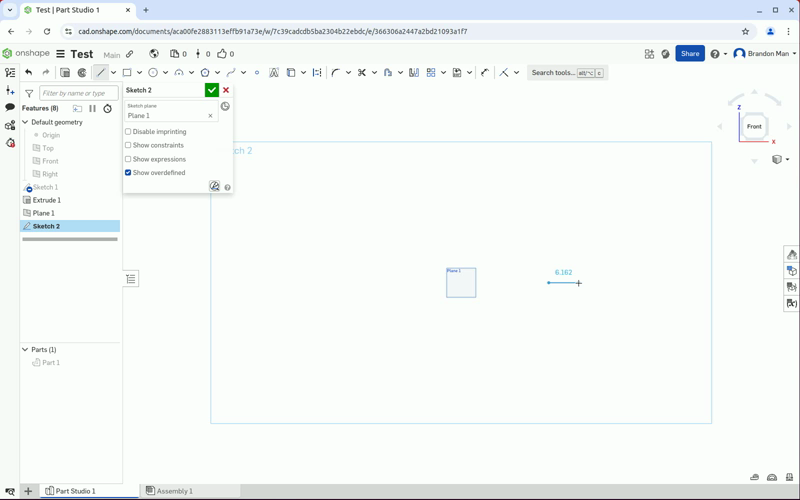
mouse_move(573, 282)
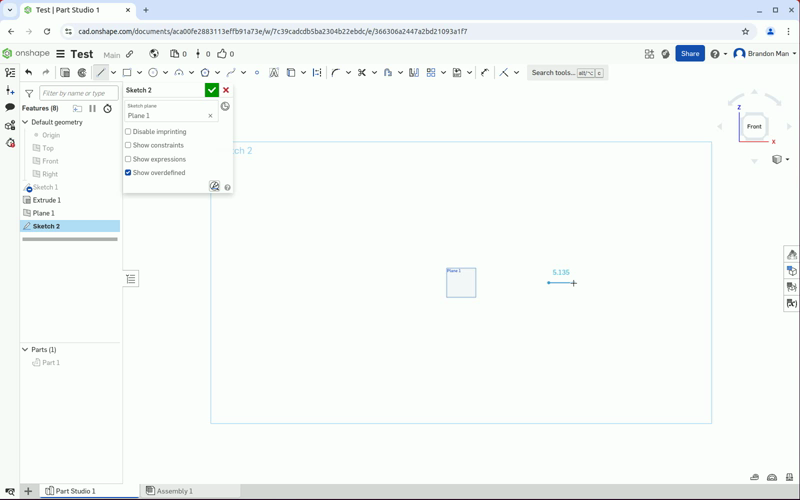
click(573, 282)
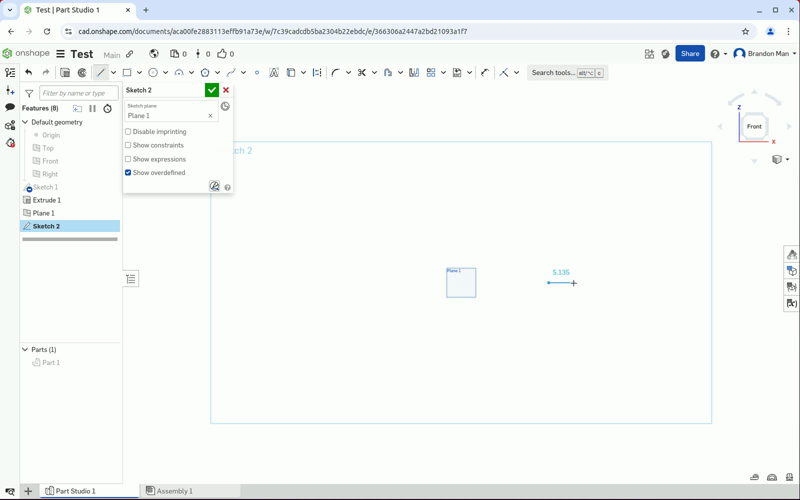
key_up(shift)
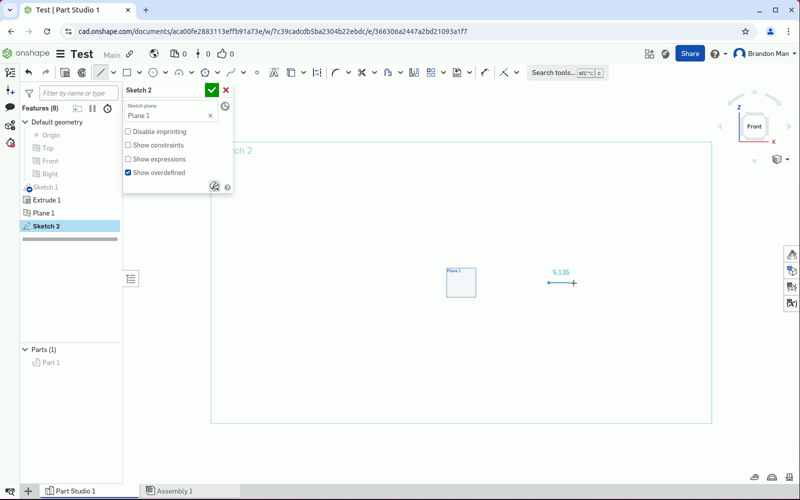
key_down(shift)
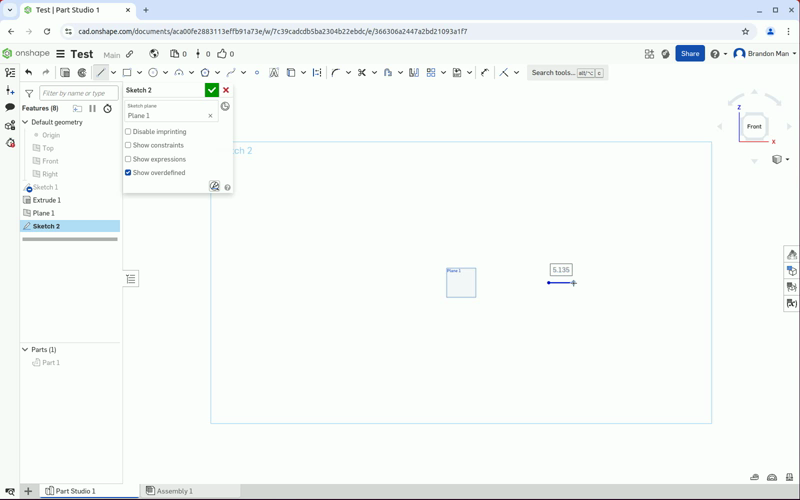
mouse_move(573, 194)
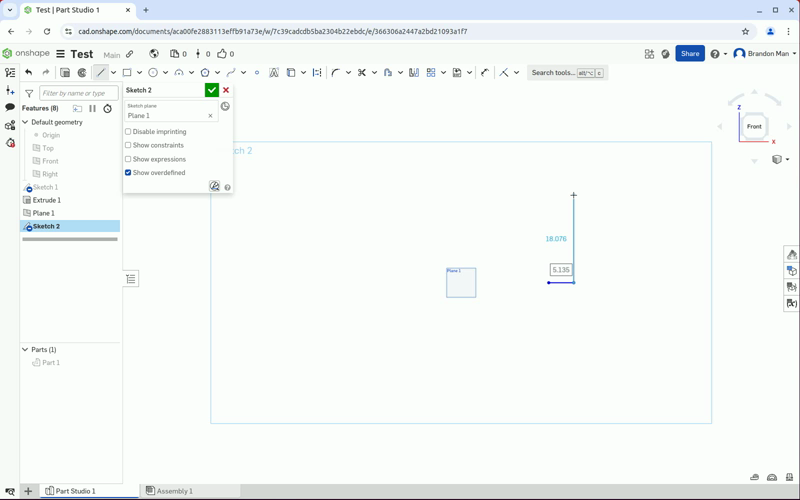
click(573, 194)
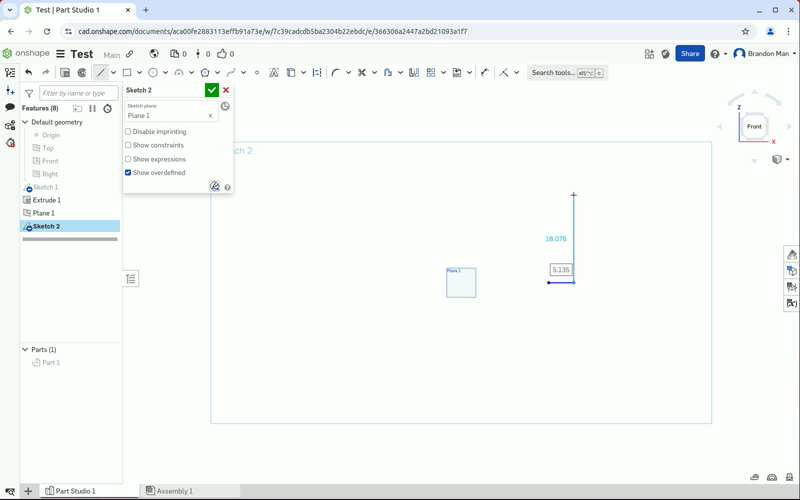
key_up(shift)
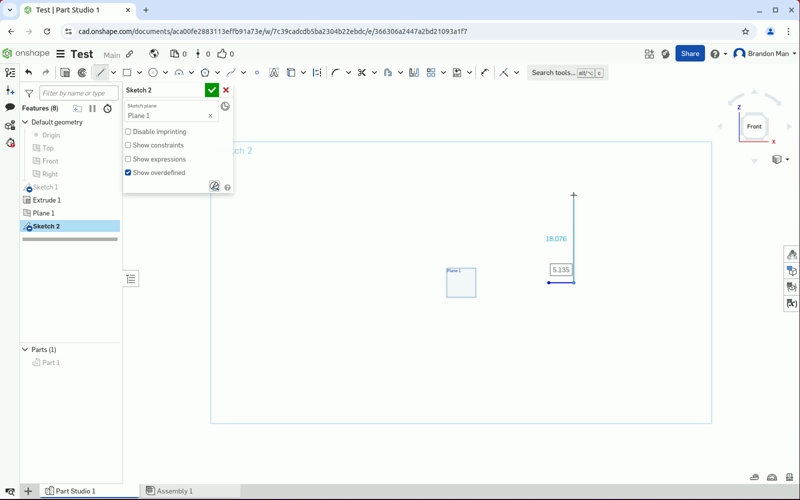
key_down(shift)
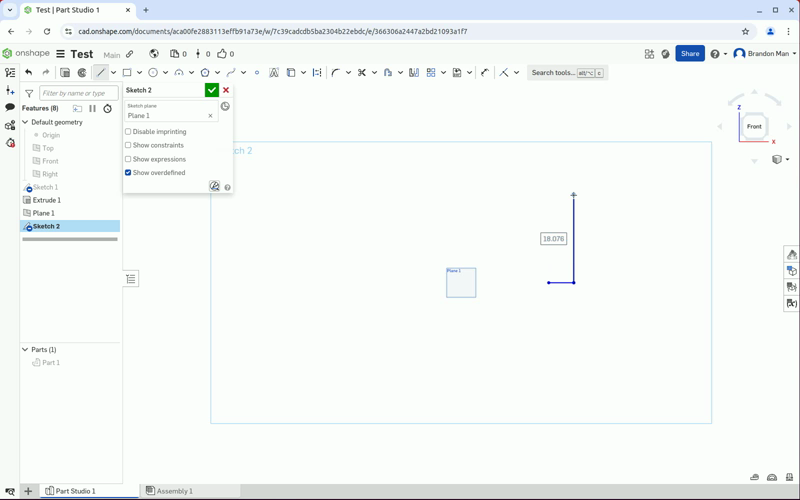
mouse_move(589, 194)
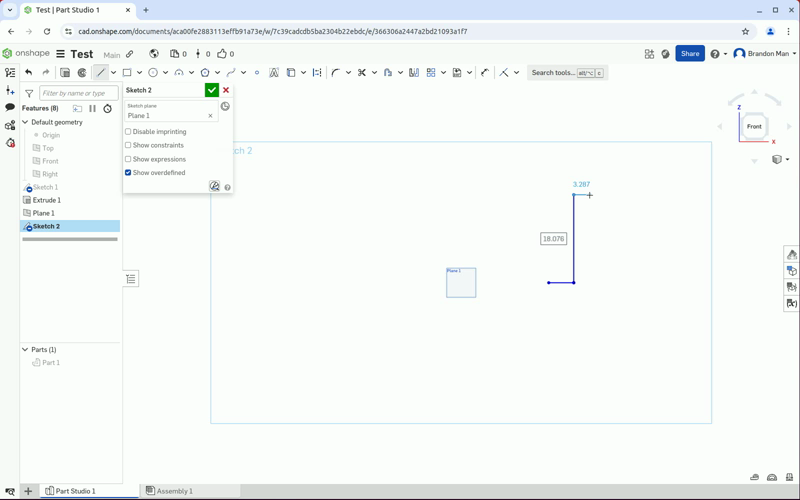
mouse_move(548, 194)
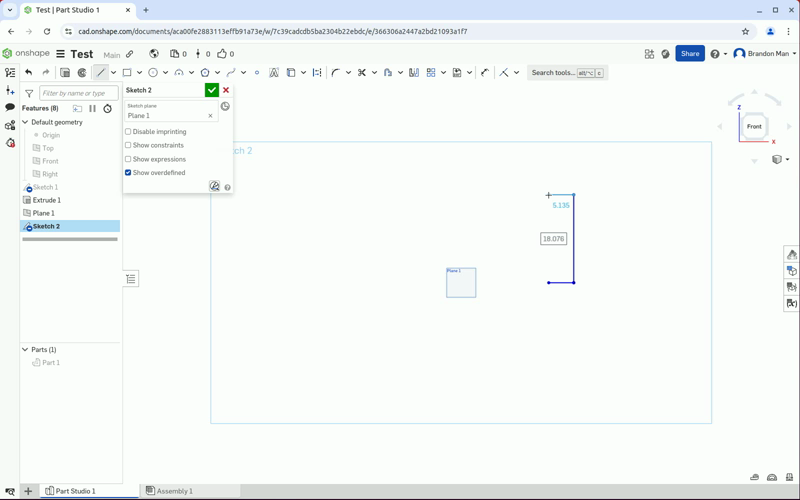
click(548, 194)
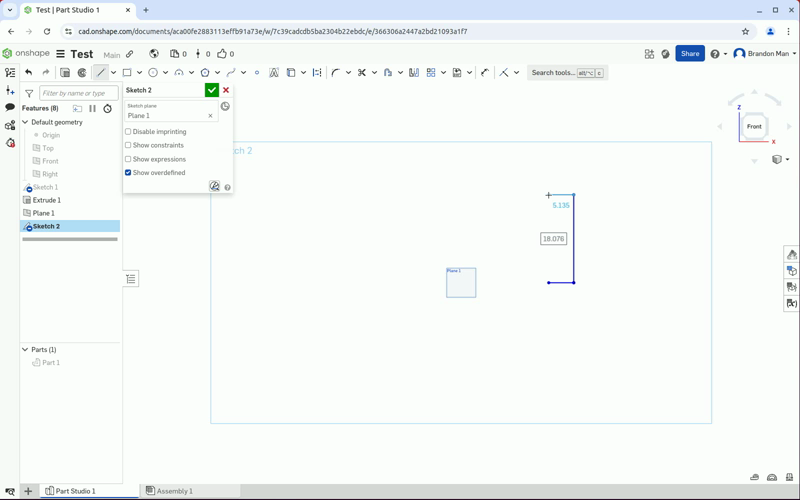
key_up(shift)
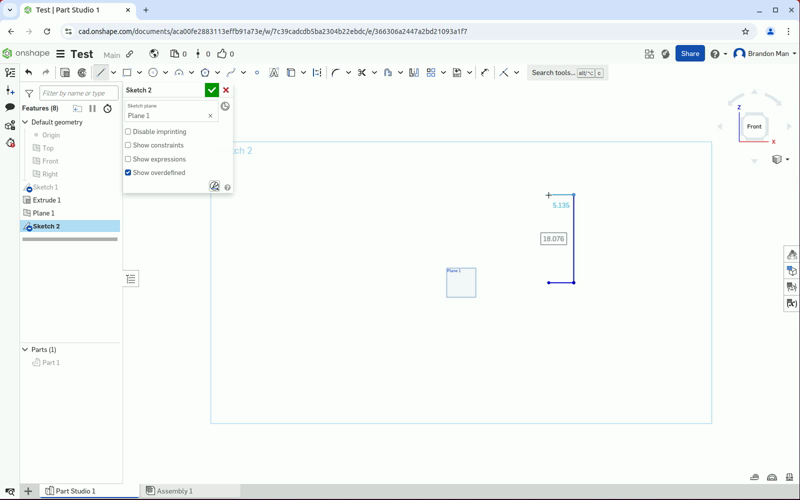
key_down(shift)
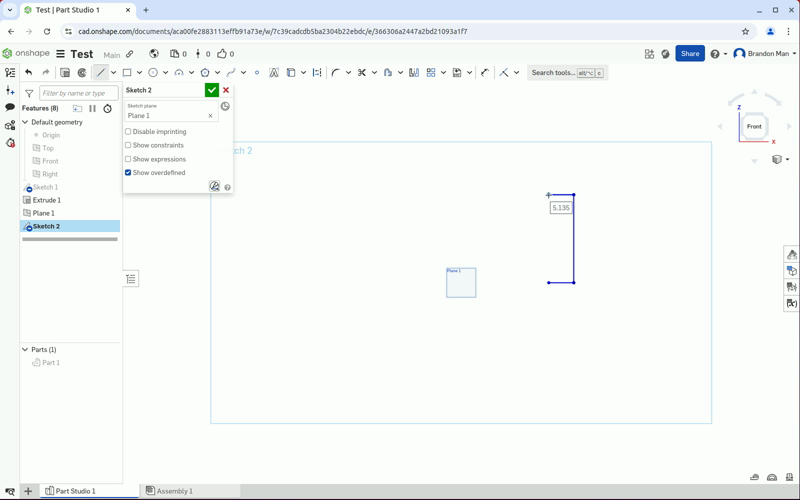
mouse_move(548, 282)
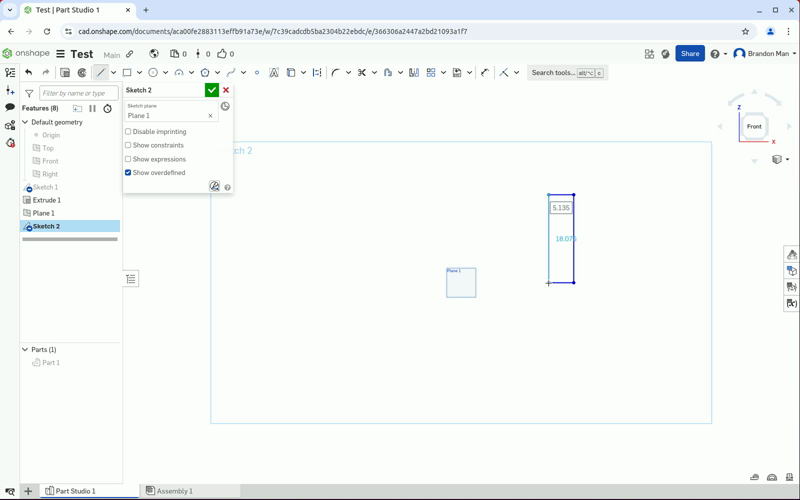
key_up(shift)
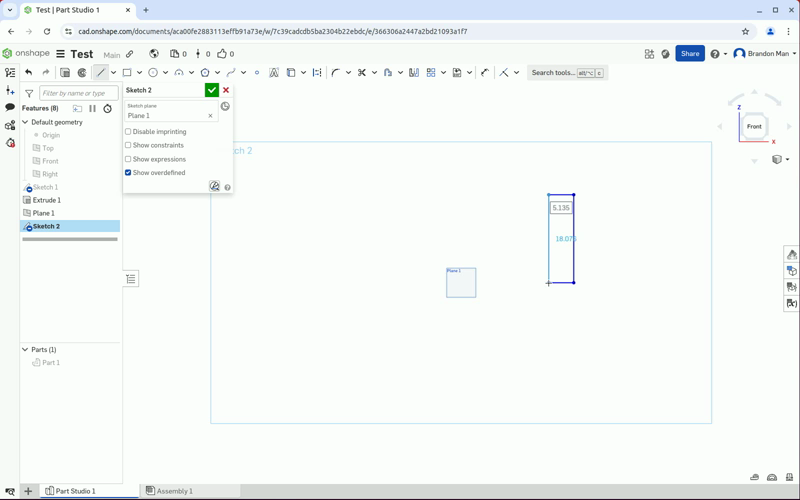
click(548, 282)
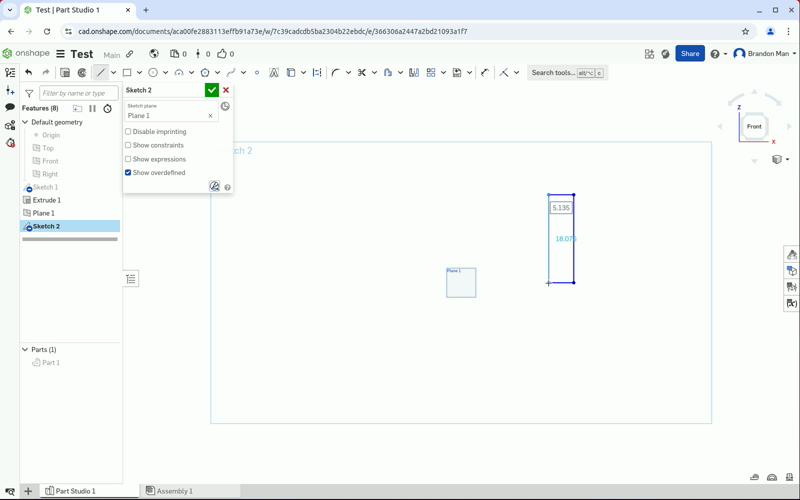
key(esc)
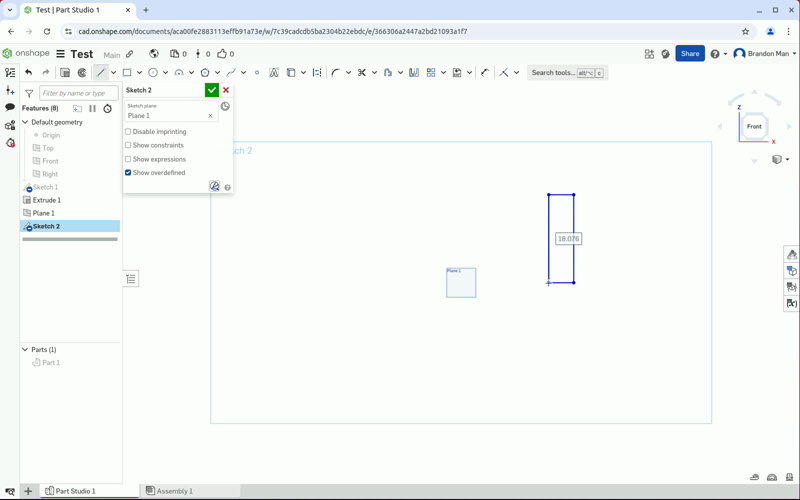
mouse_move(553, 247)
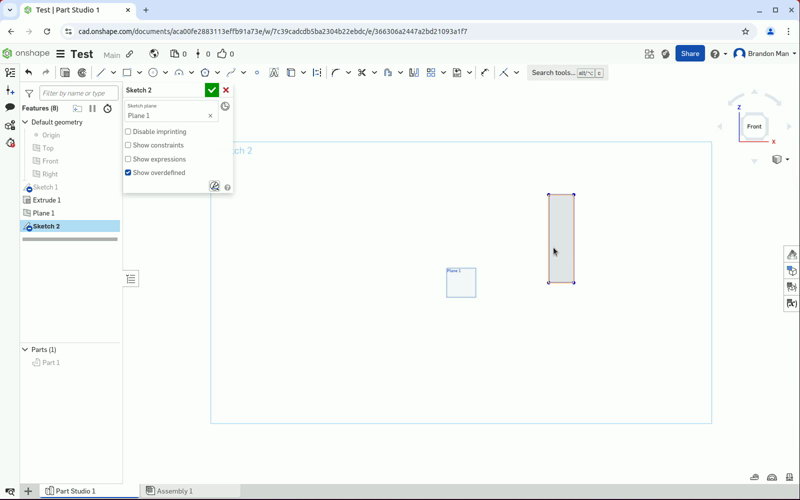
click(553, 247)
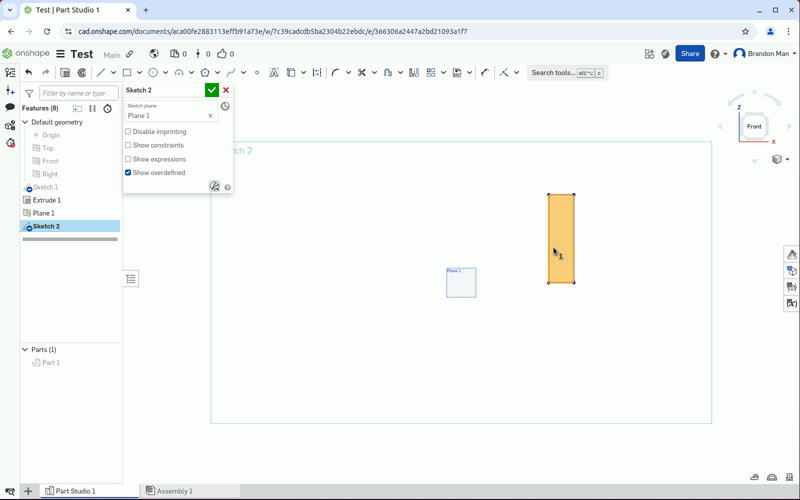
mouse_move(73, 352)
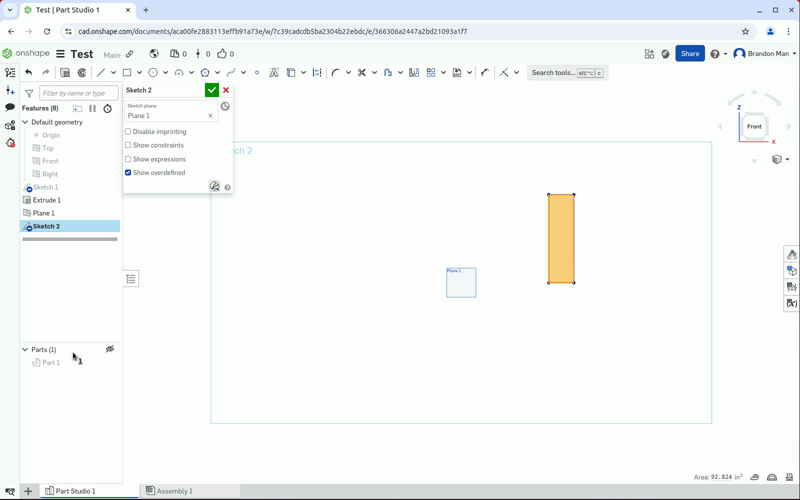
key(shift+y)
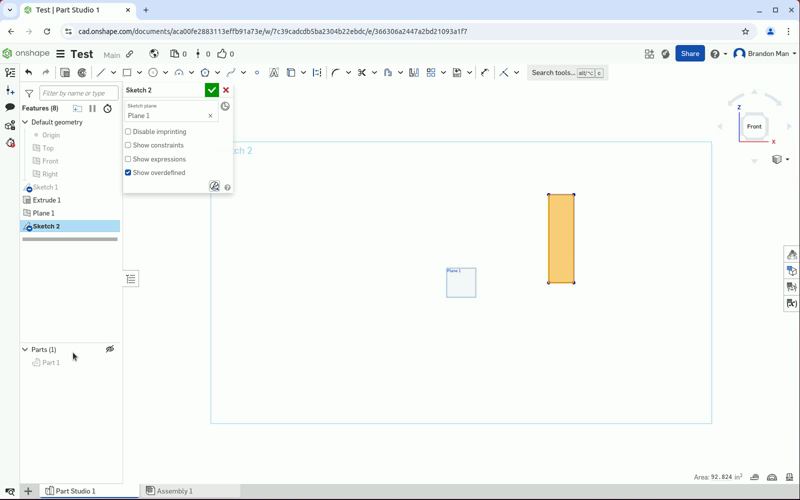
key(shift+e)
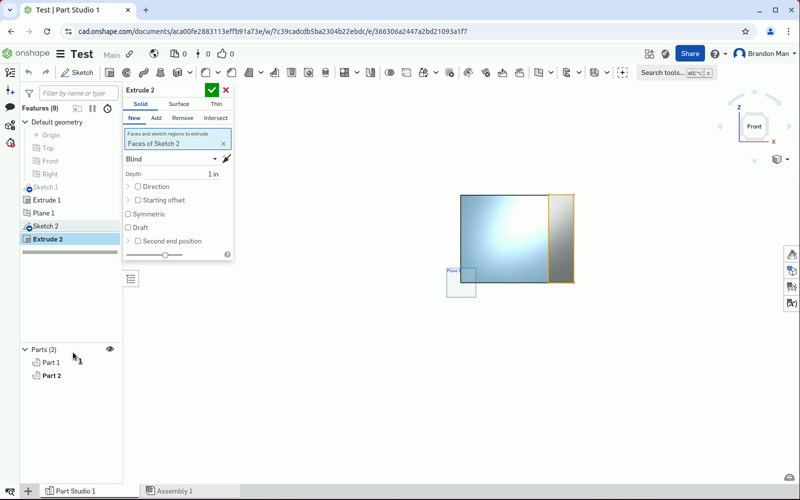
mouse_move(143, 106)
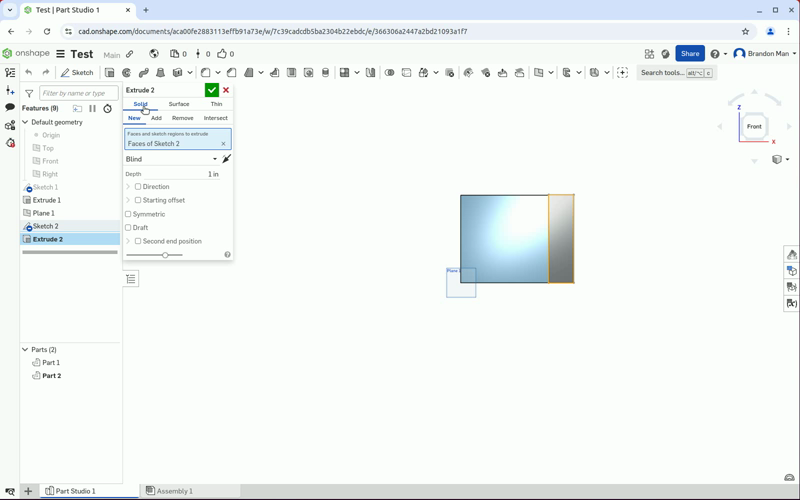
click(143, 106)
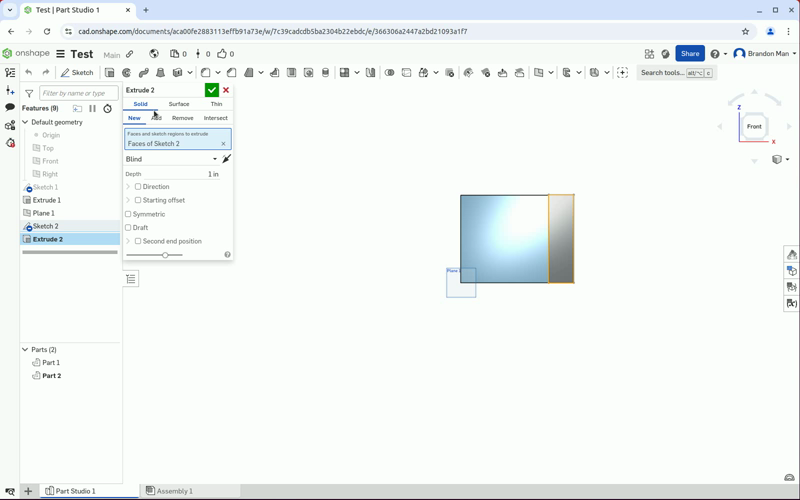
mouse_move(186, 120)
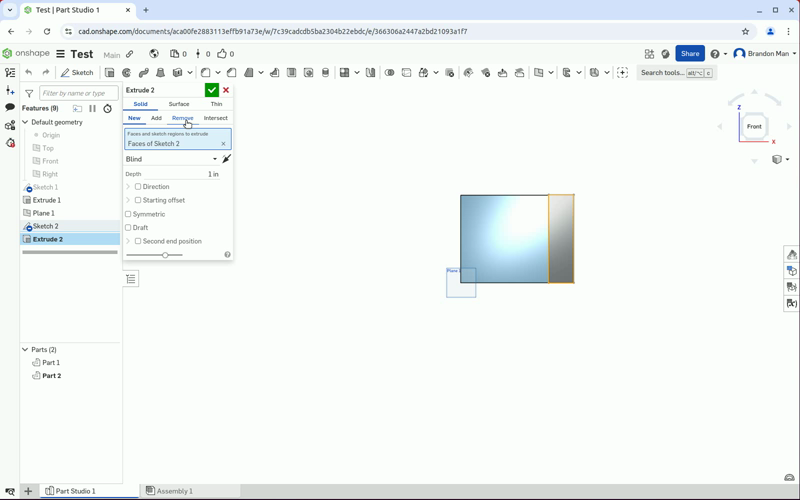
click(186, 120)
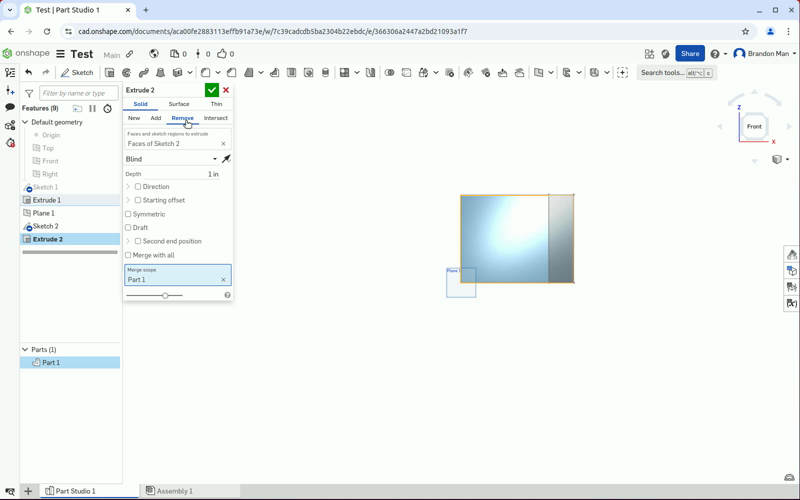
key(tab, 4)
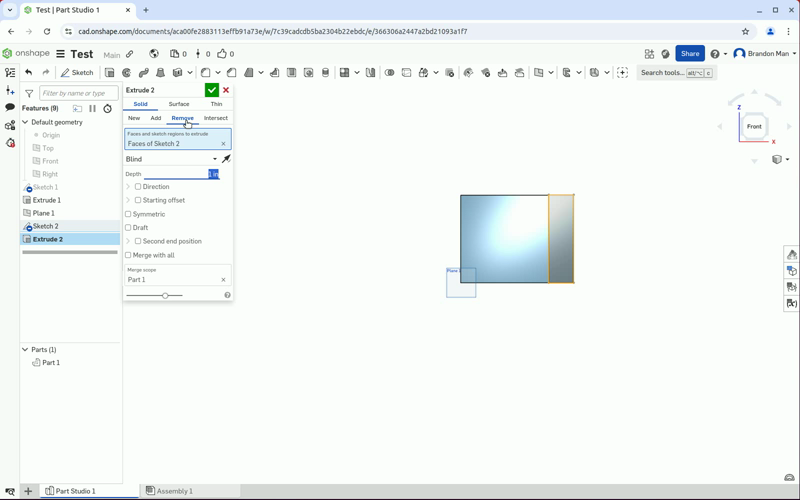
text(5.055)
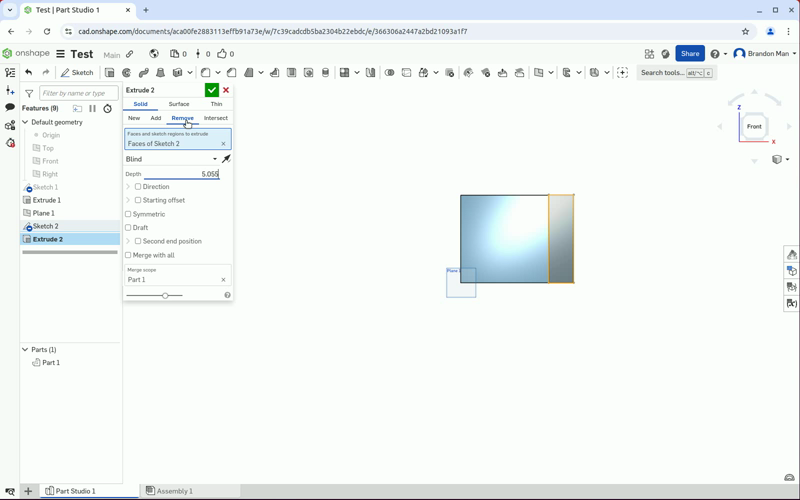
key(tab, 6)
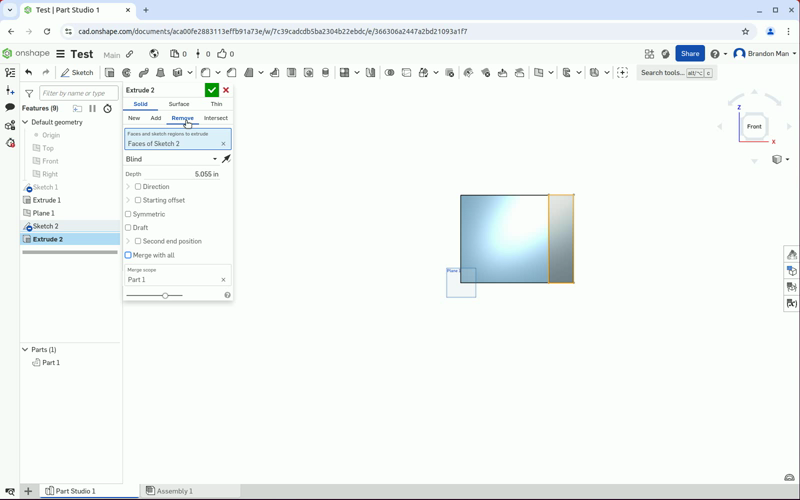
key(space)
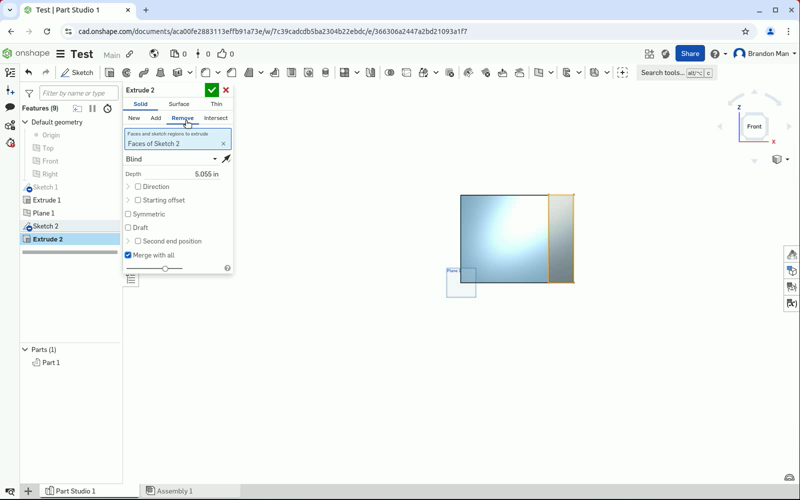
key(enter)
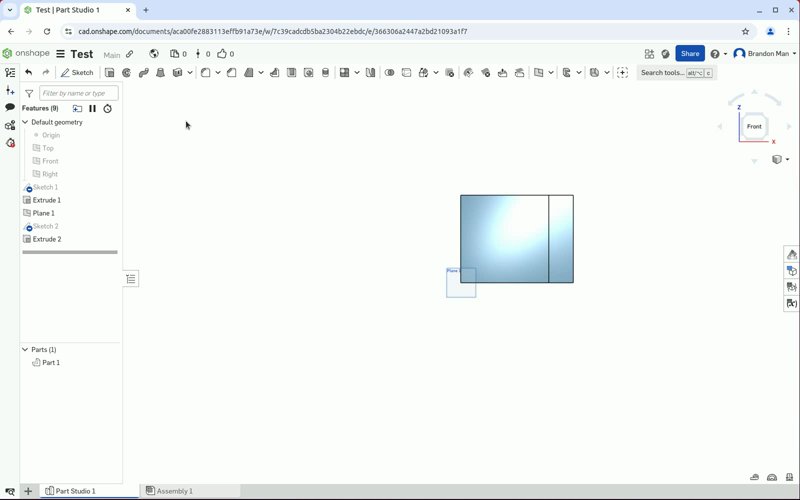
key(shift+h)
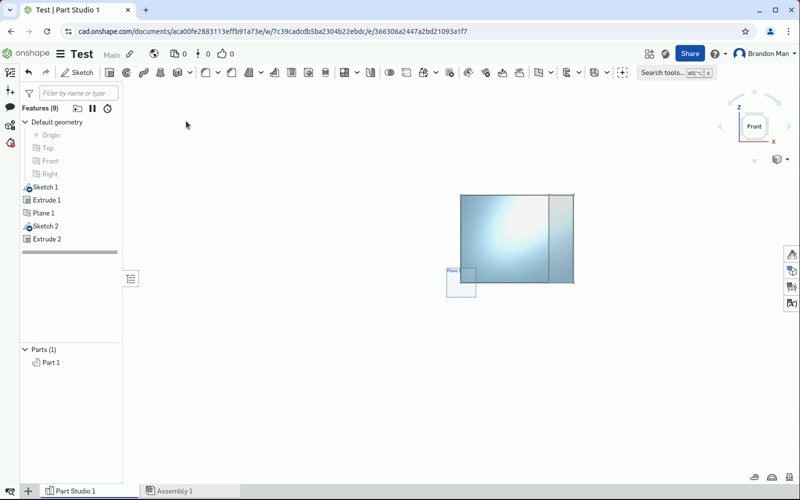
key(shift+h)
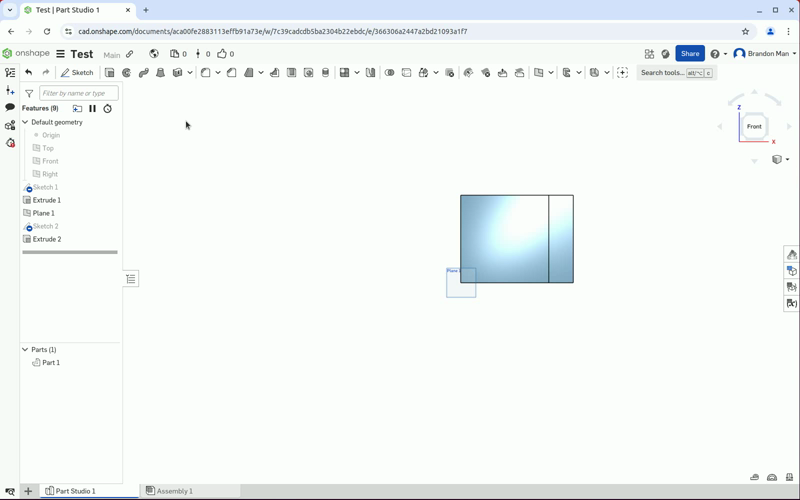
mouse_move(73, 189)
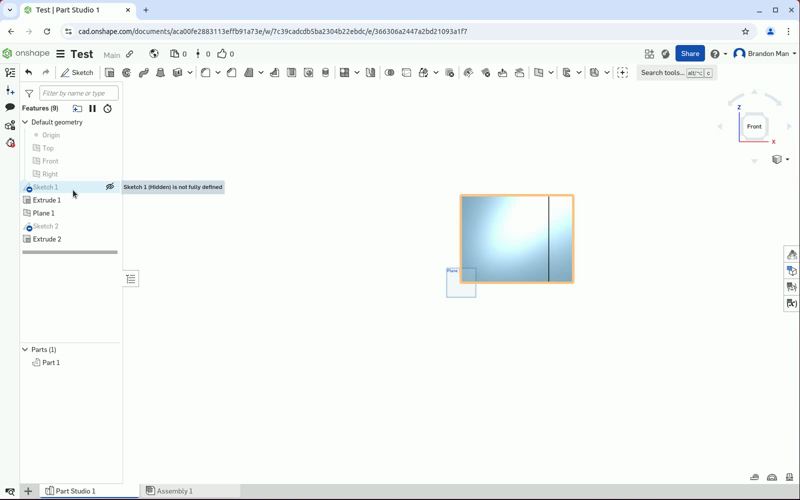
click(73, 189)
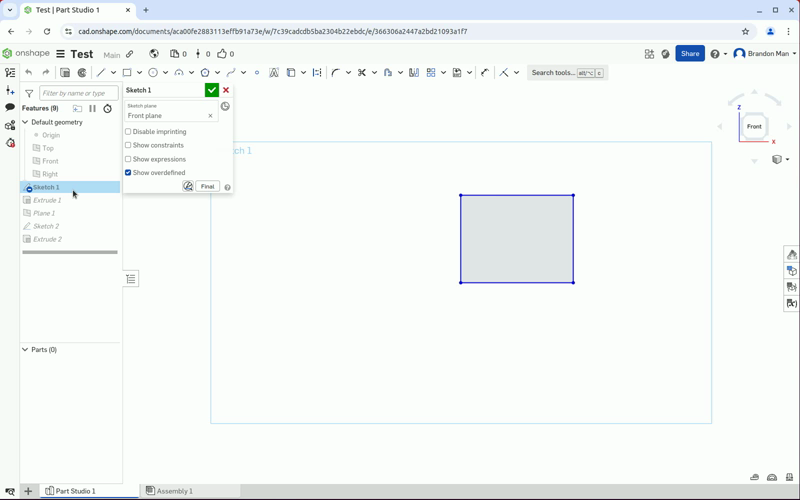
mouse_move(229, 92)
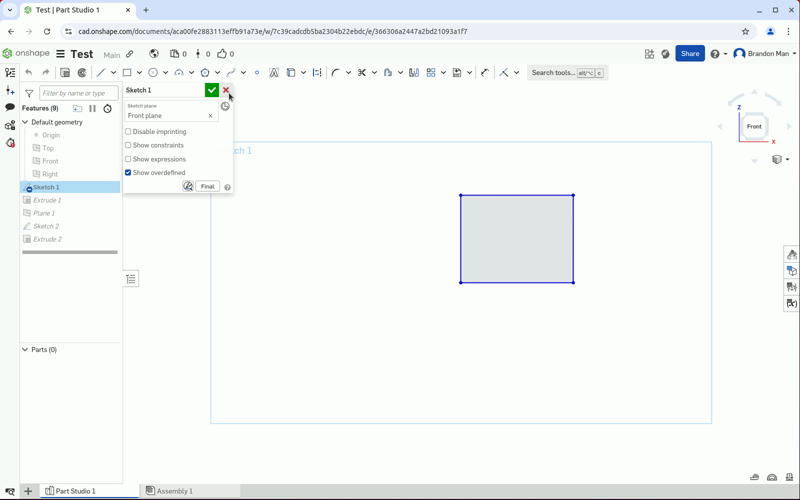
click(229, 92)
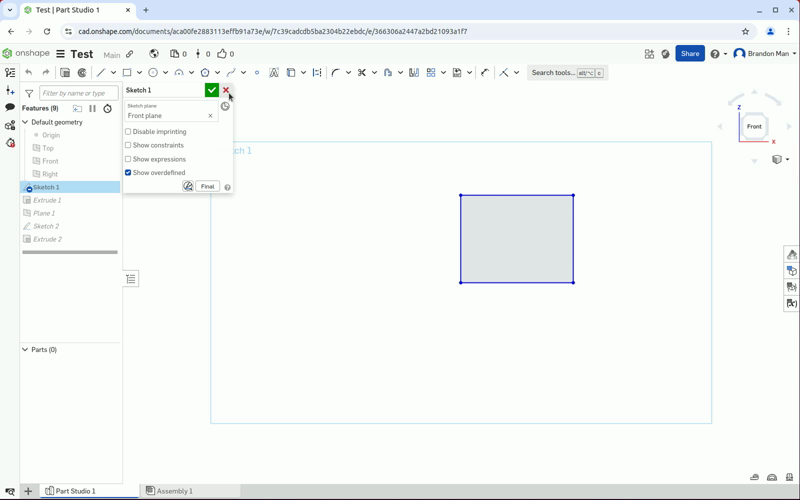
key(shift+s)
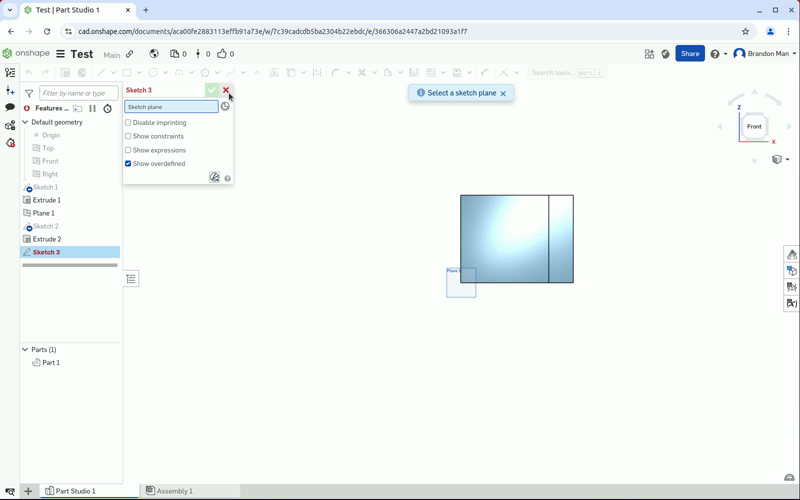
mouse_move(73, 215)
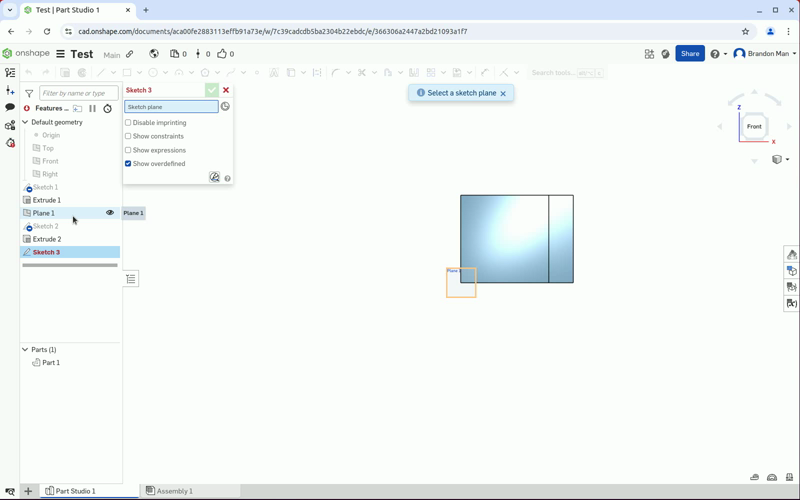
click(73, 215)
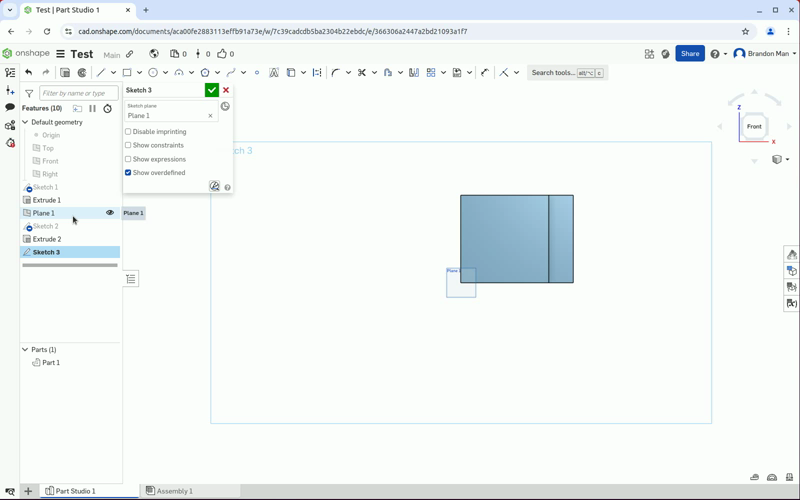
mouse_move(73, 352)
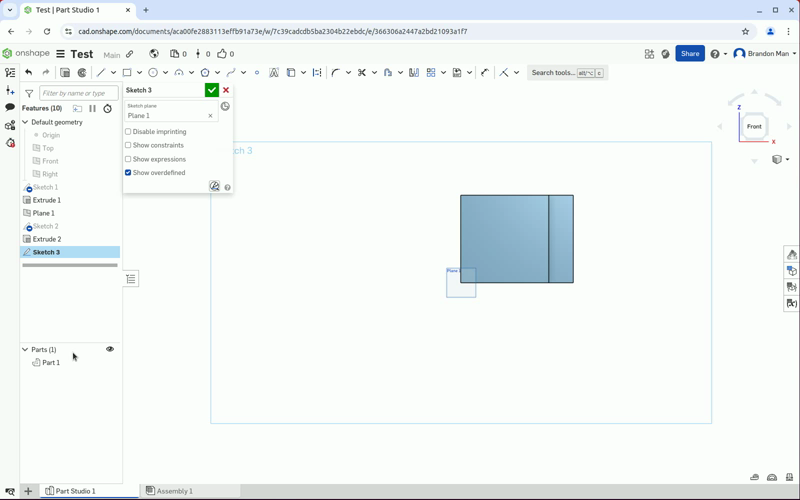
key(y)
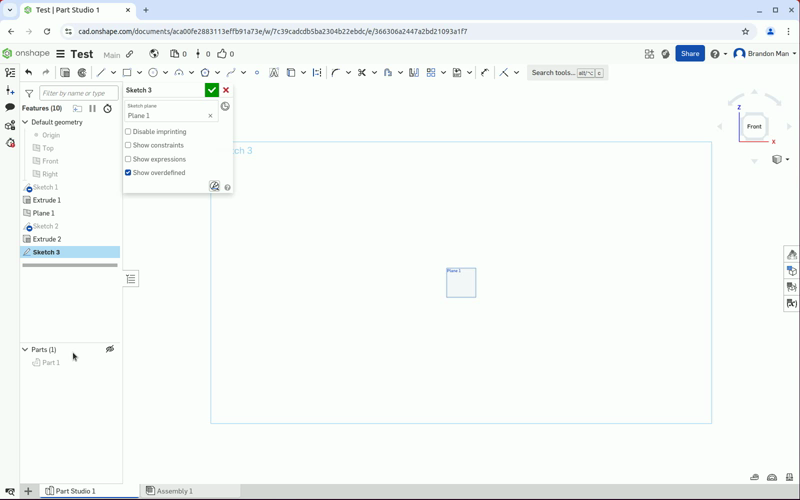
key(l)
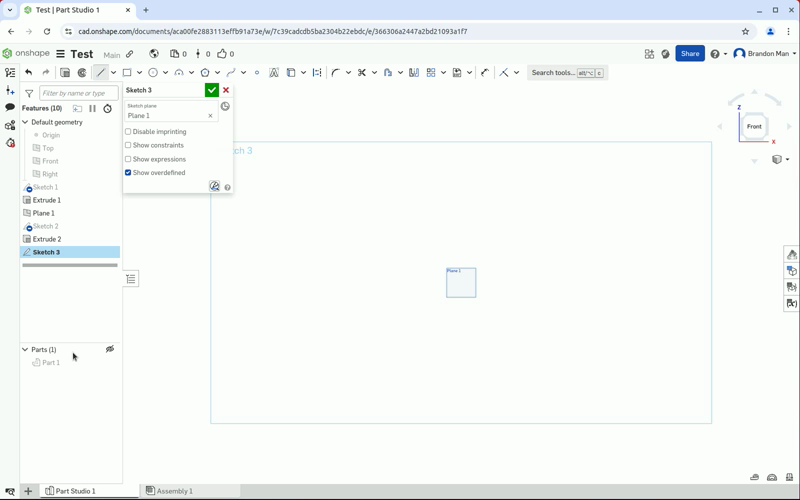
key_down(shift)
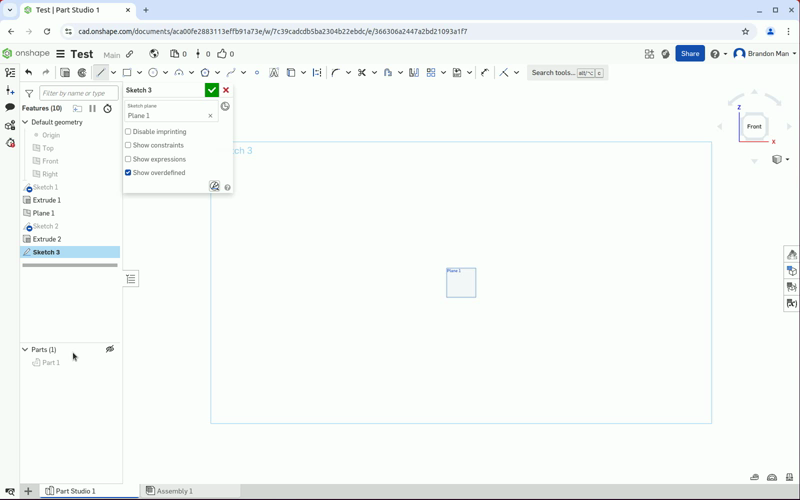
mouse_move(498, 195)
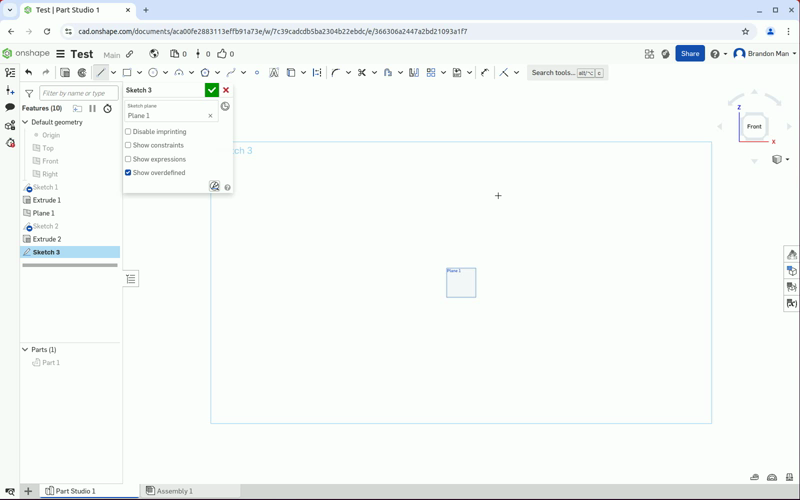
click(498, 195)
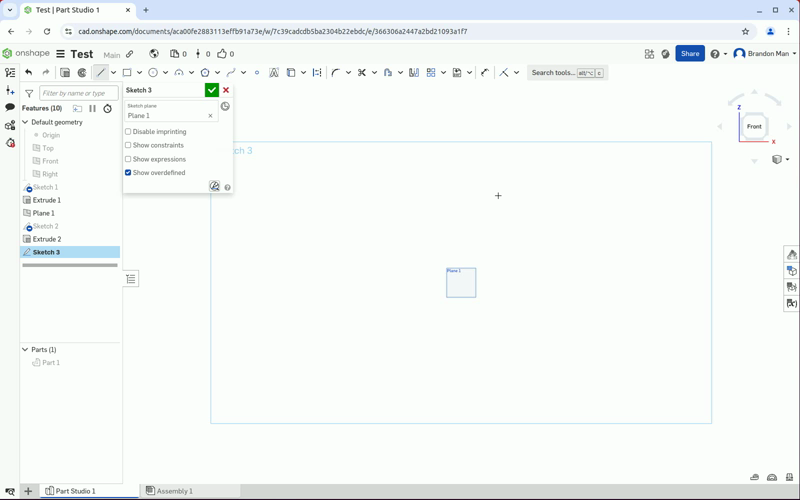
key_up(shift)
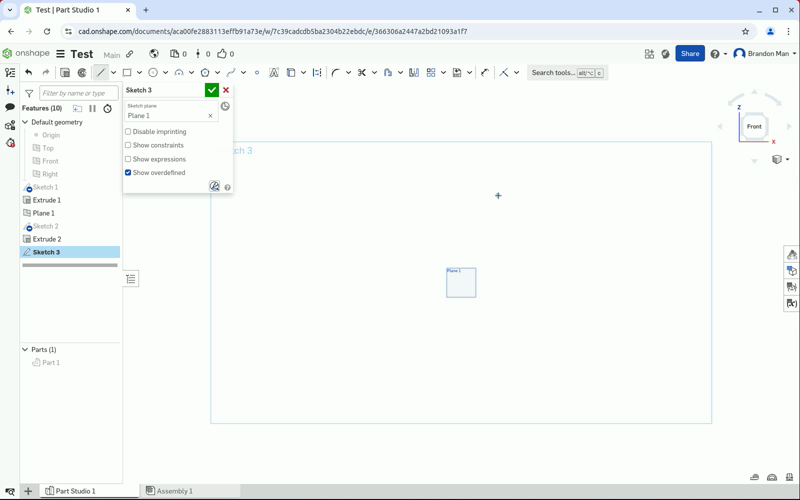
key_down(shift)
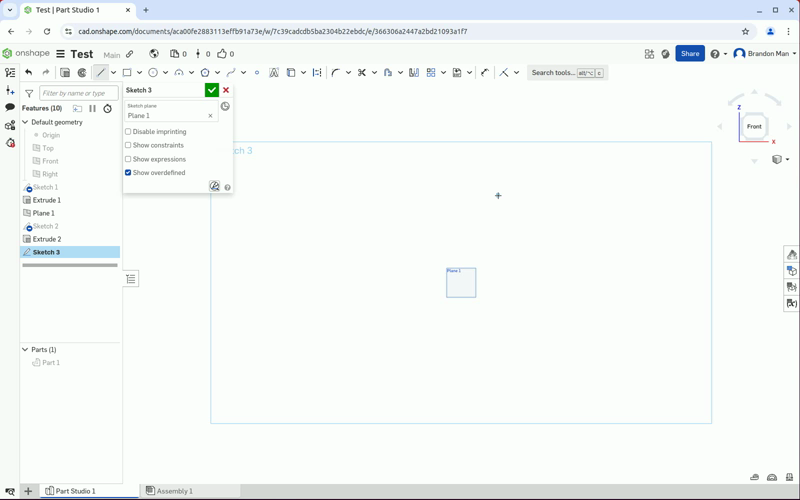
mouse_move(548, 283)
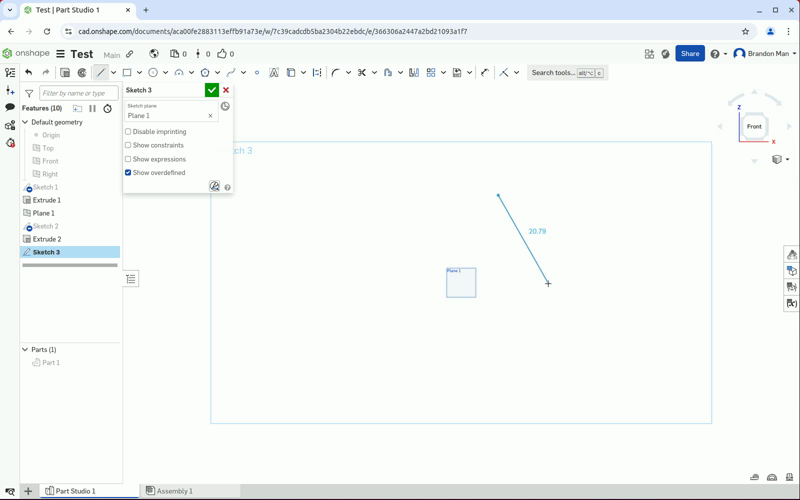
click(548, 283)
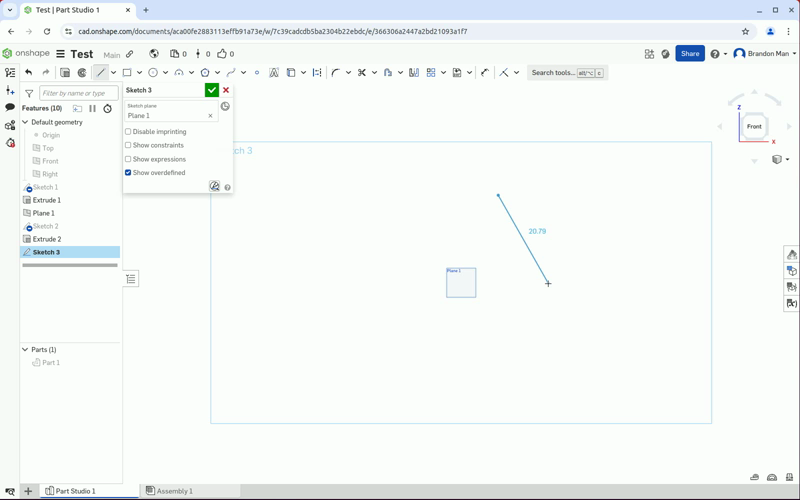
key_up(shift)
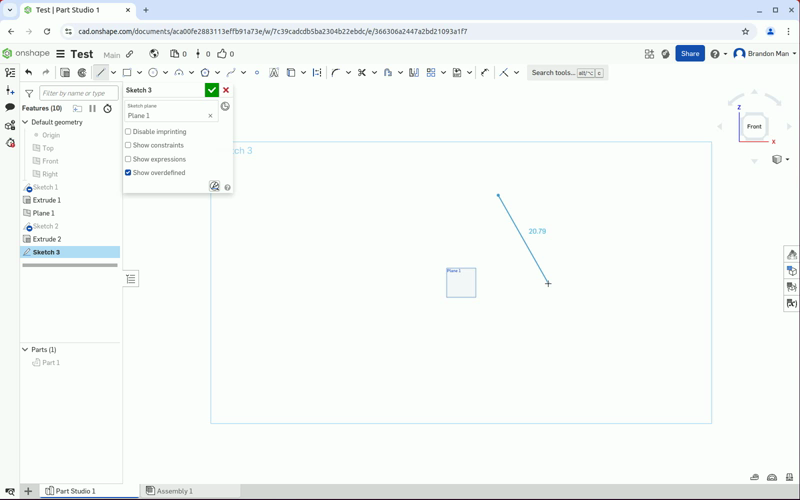
key_down(shift)
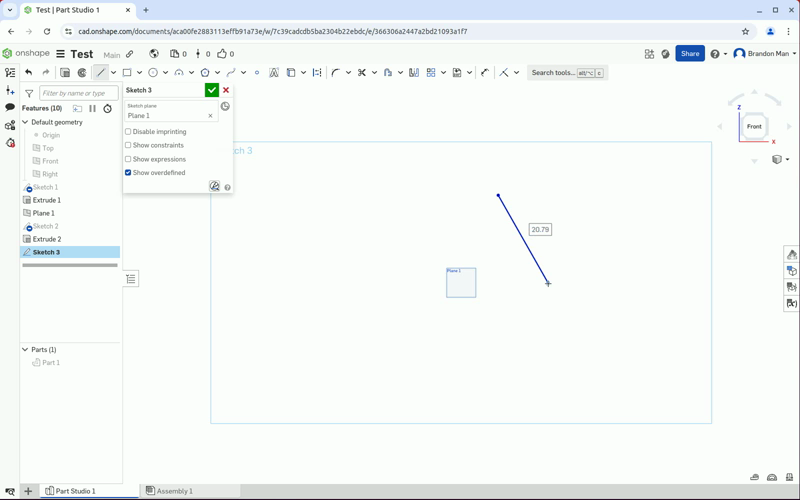
mouse_move(548, 195)
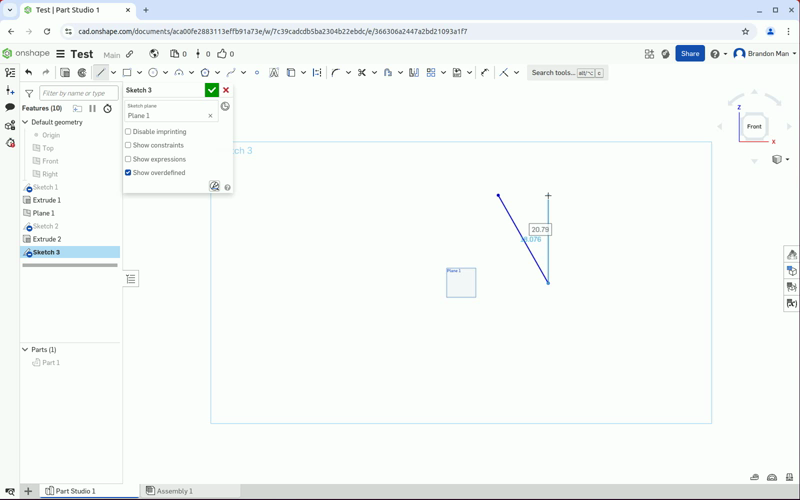
click(548, 195)
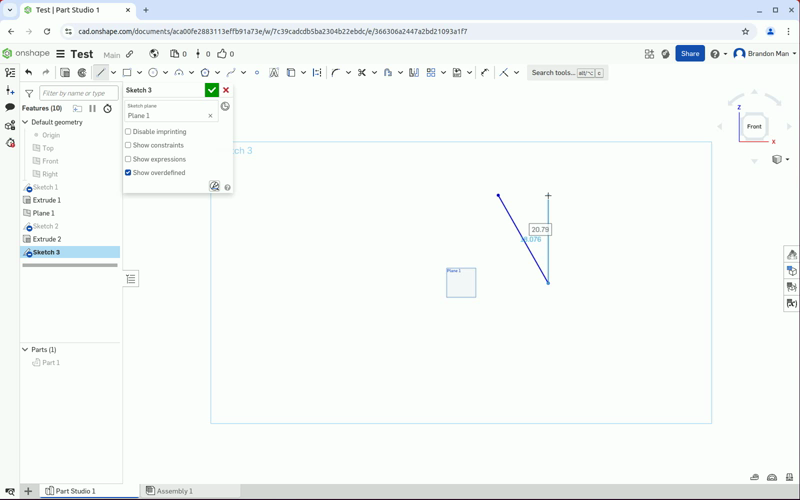
key_up(shift)
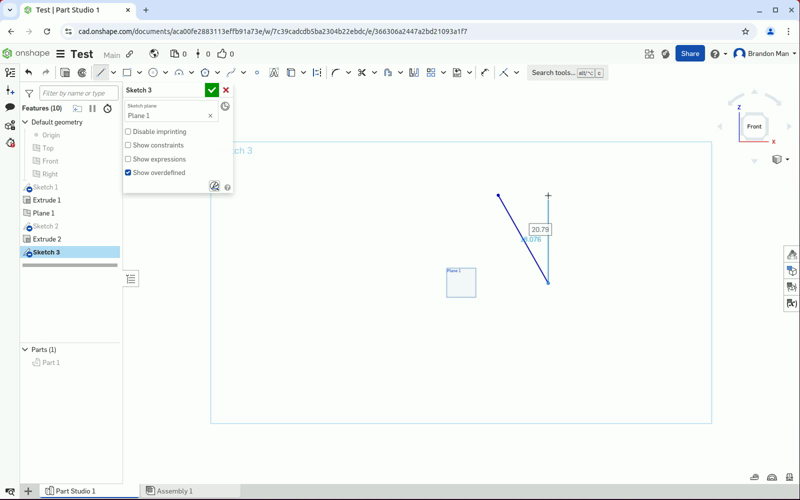
mouse_move(578, 195)
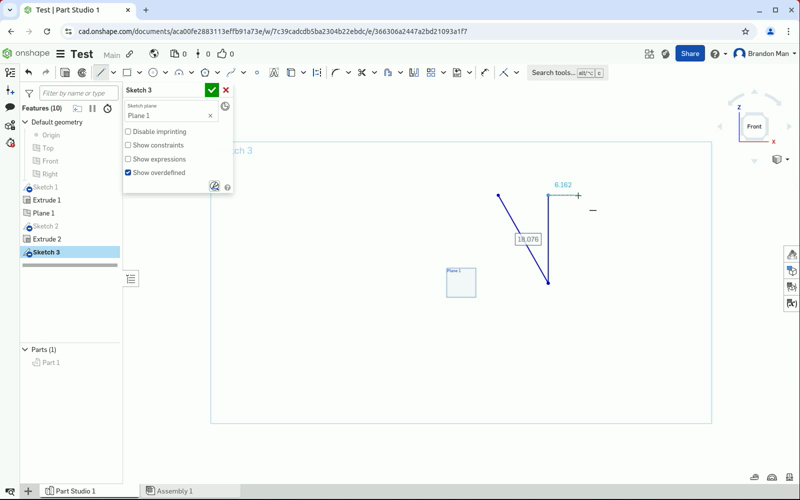
key_down(shift)
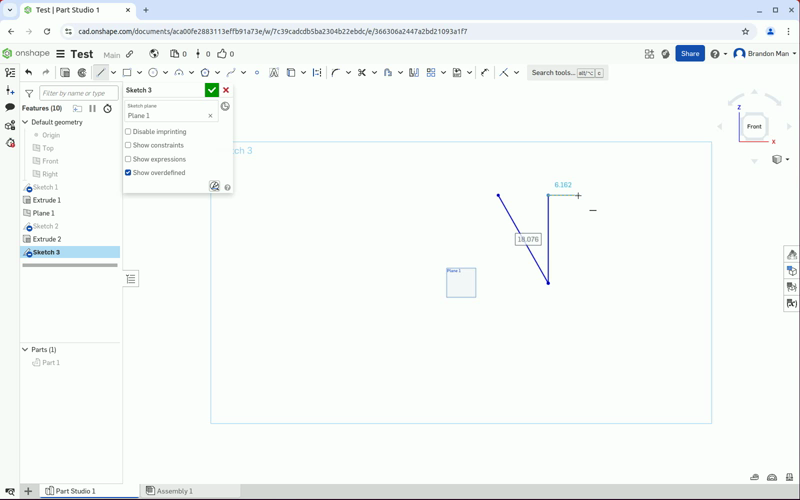
mouse_move(498, 195)
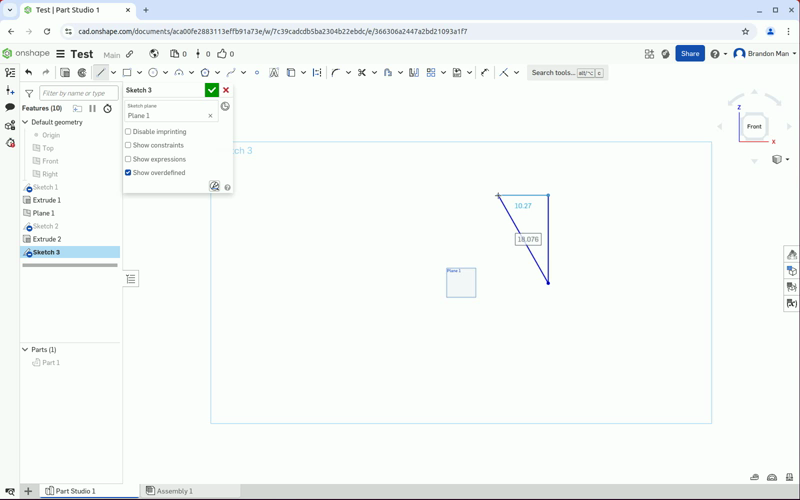
key_up(shift)
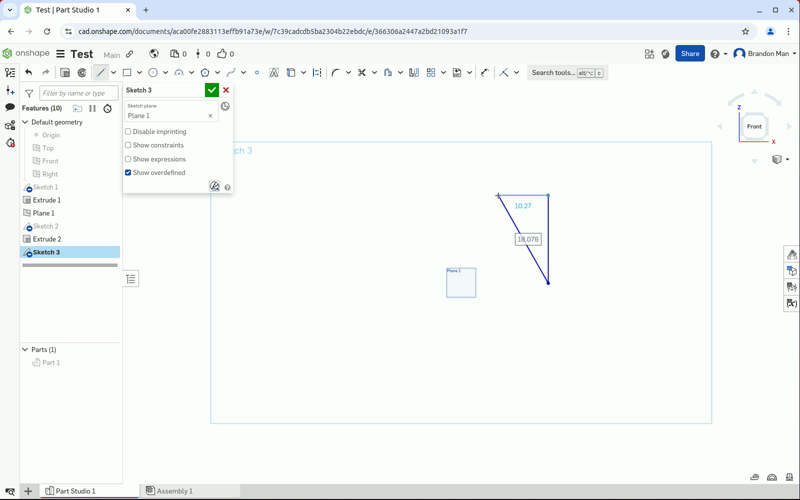
click(498, 195)
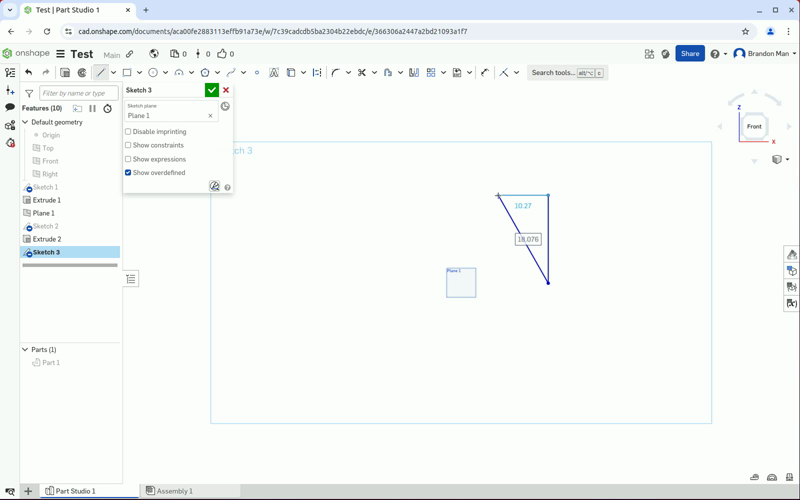
key(esc)
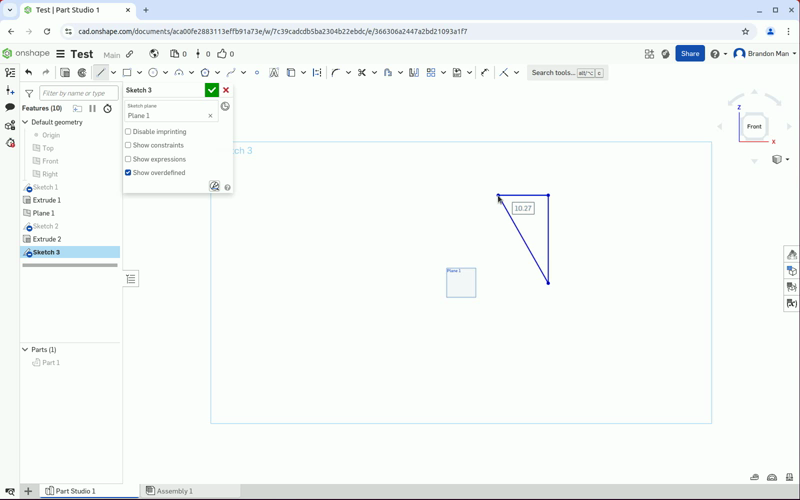
mouse_move(530, 222)
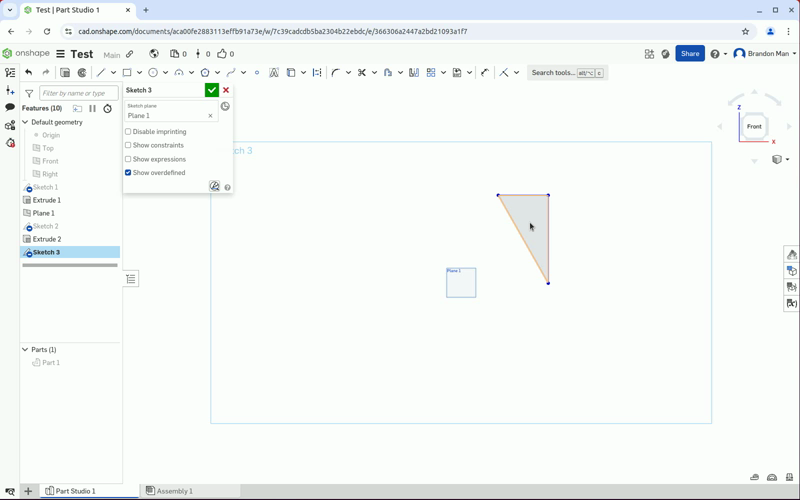
click(530, 222)
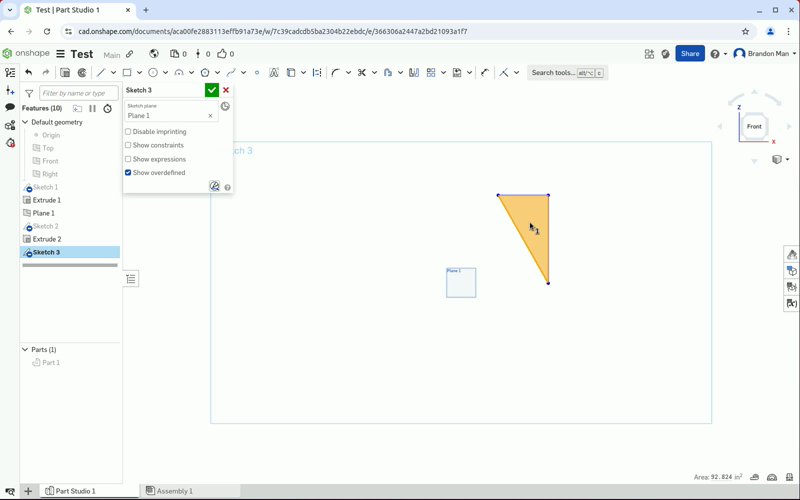
mouse_move(73, 352)
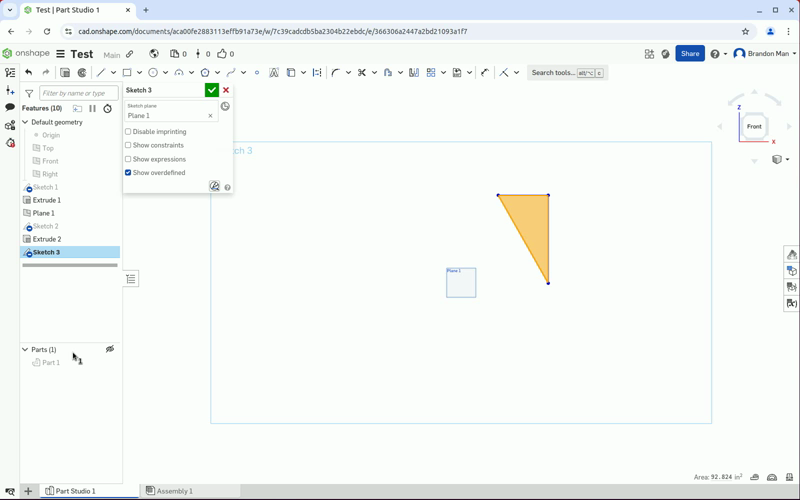
key(shift+y)
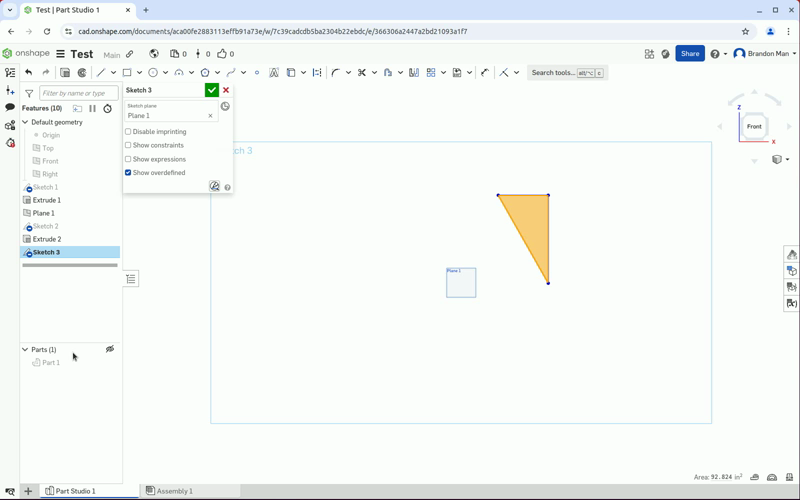
key(shift+e)
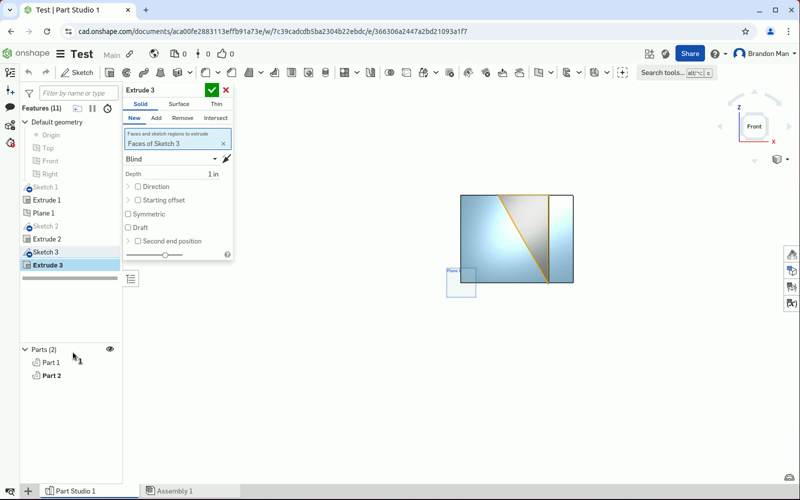
mouse_move(143, 106)
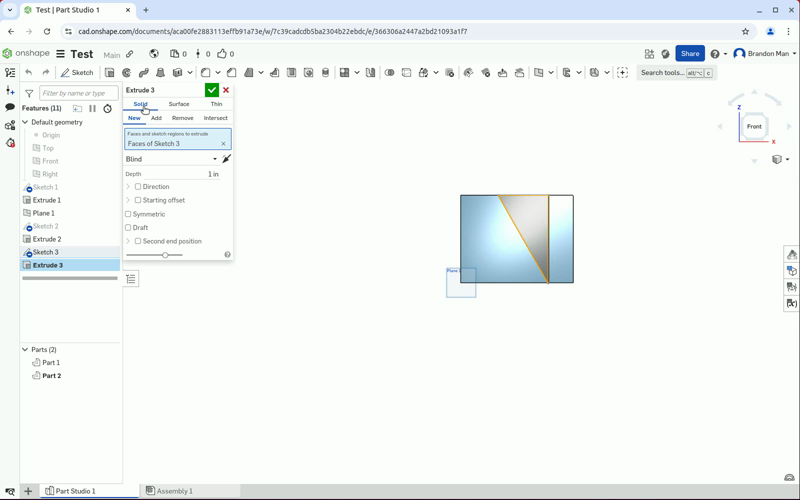
click(143, 106)
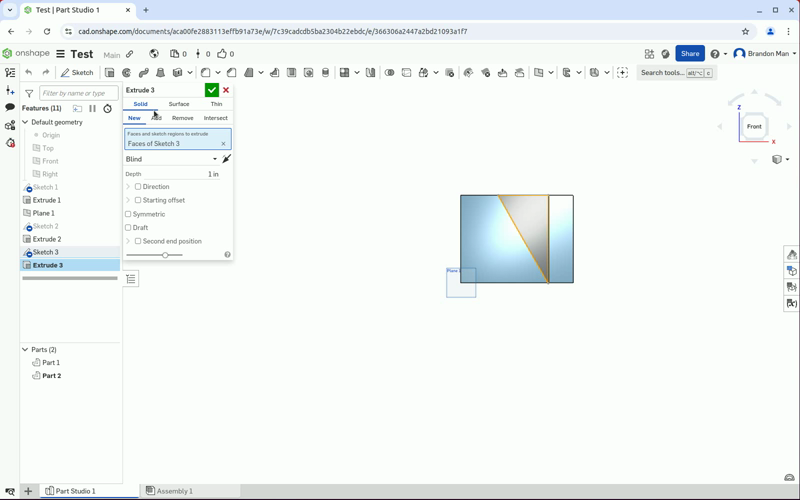
mouse_move(186, 120)
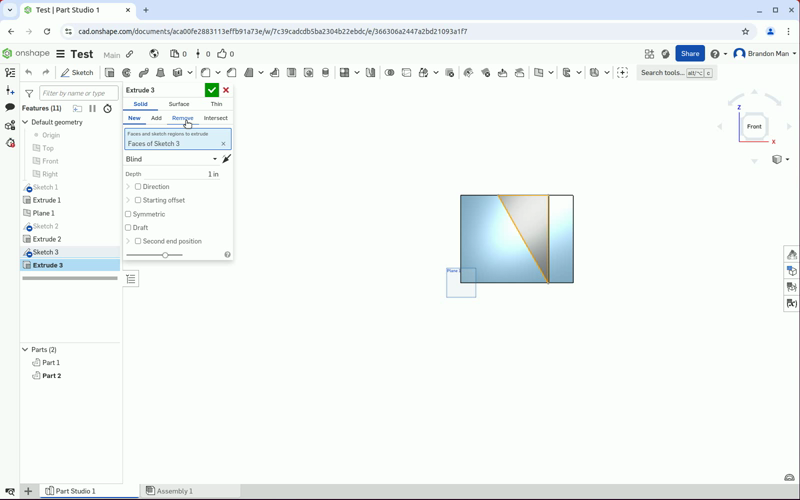
click(186, 120)
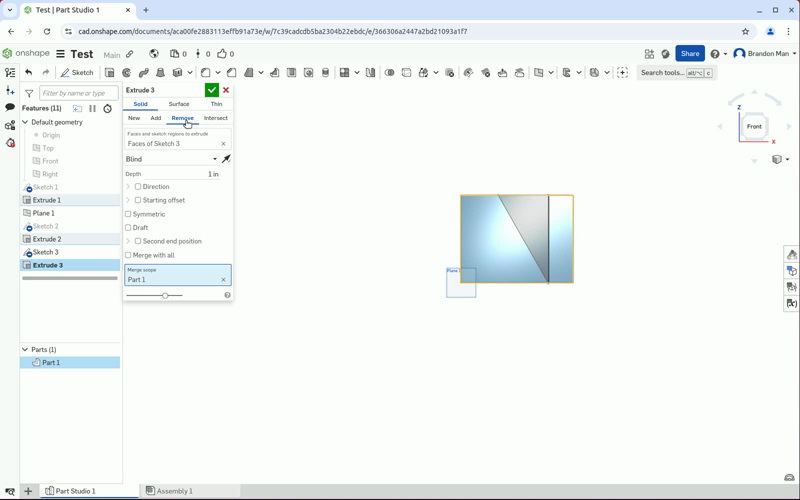
key(tab, 4)
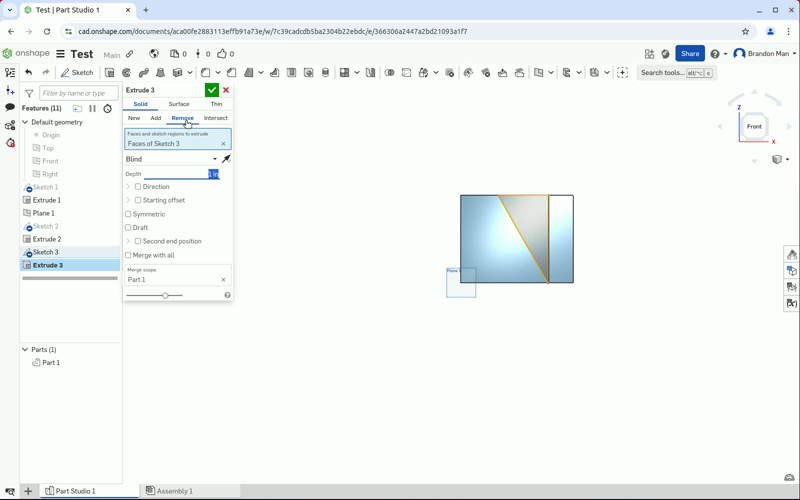
text(5.055)
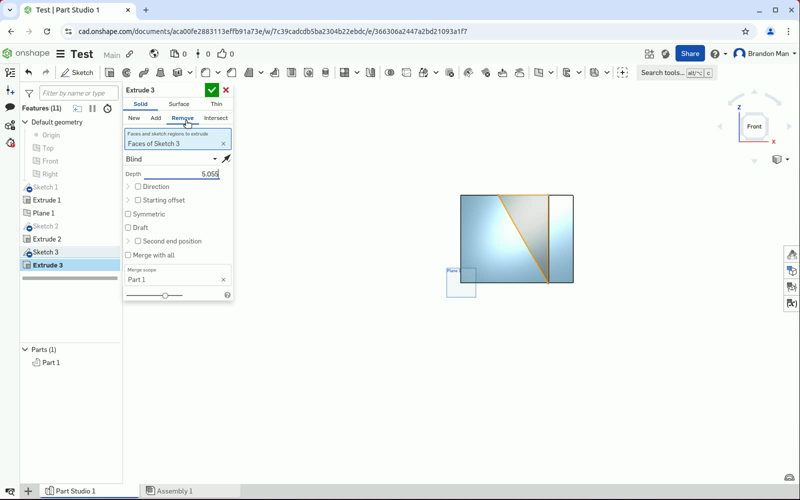
key(tab, 6)
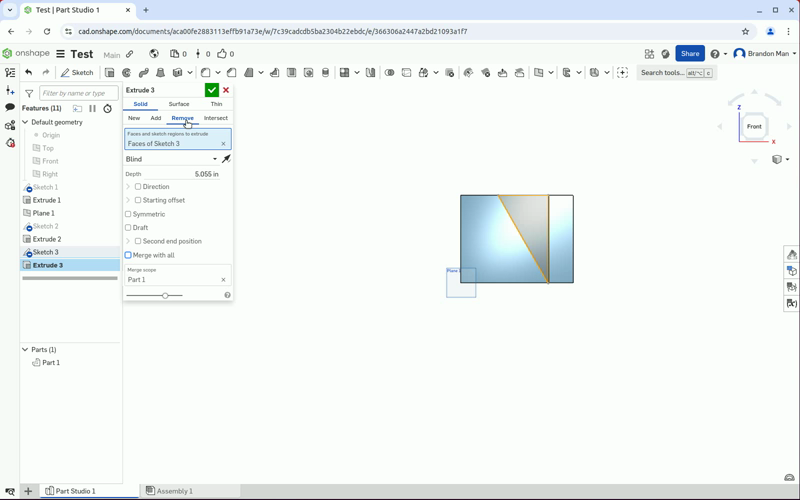
key(space)
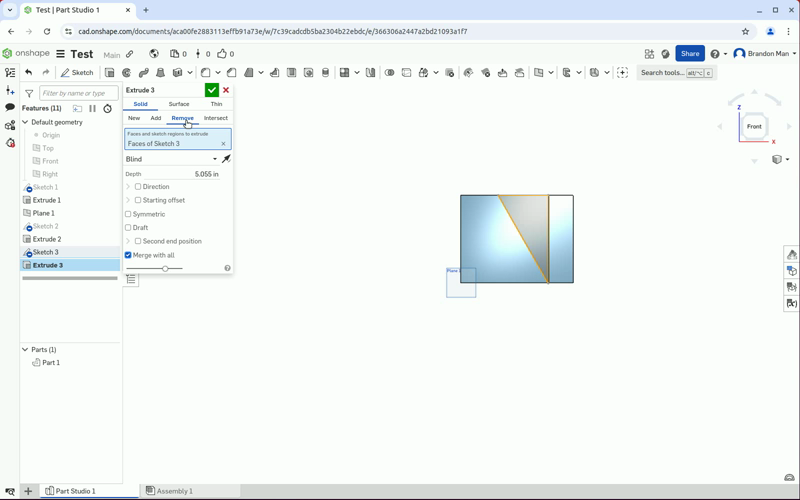
key(enter)
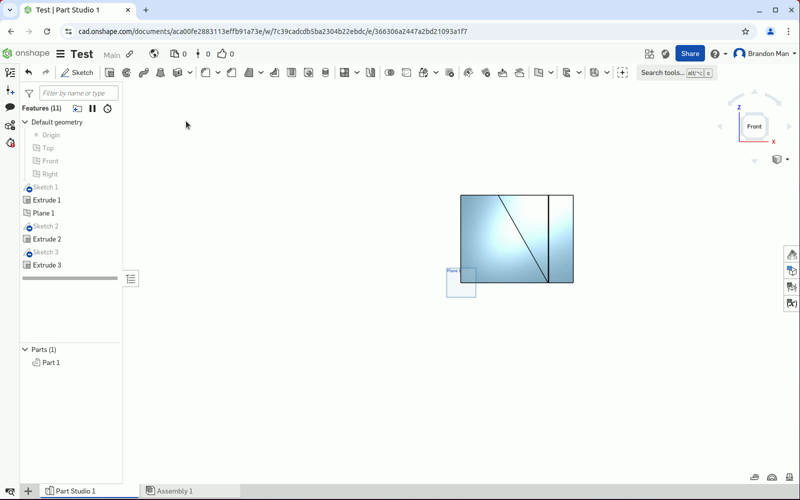
key(shift+h)
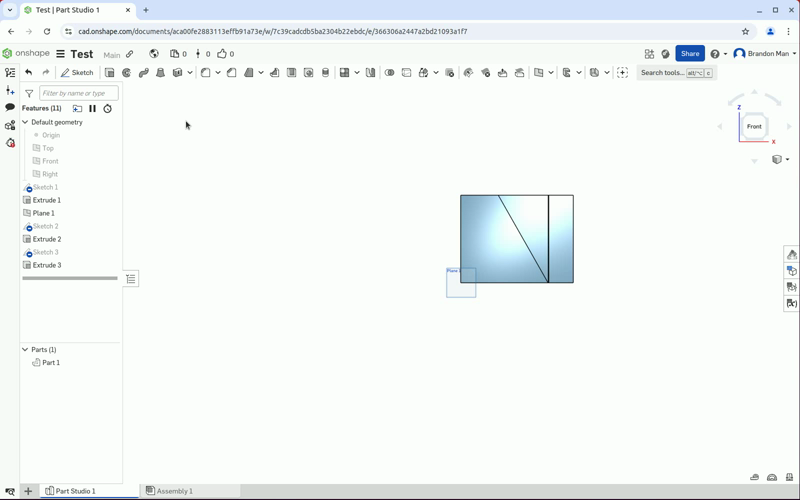
key(shift+h)
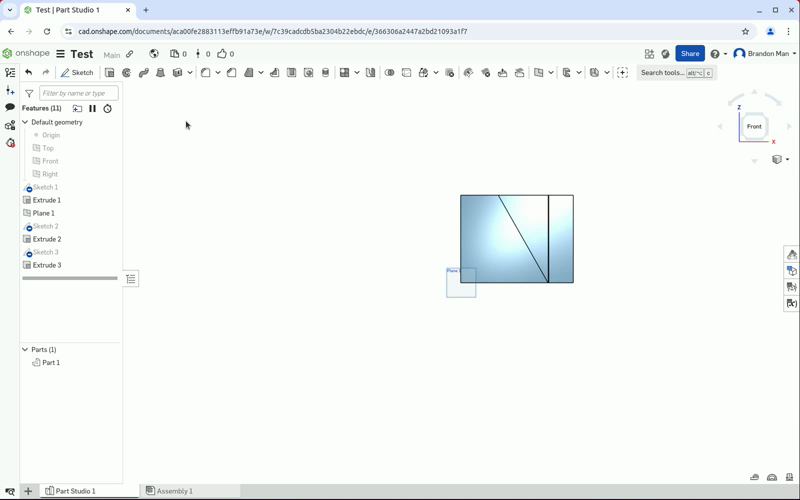
mouse_move(73, 189)
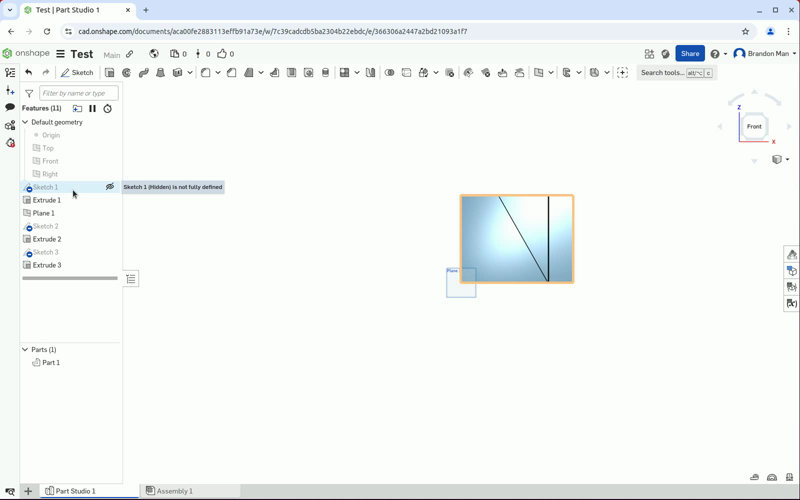
click(73, 189)
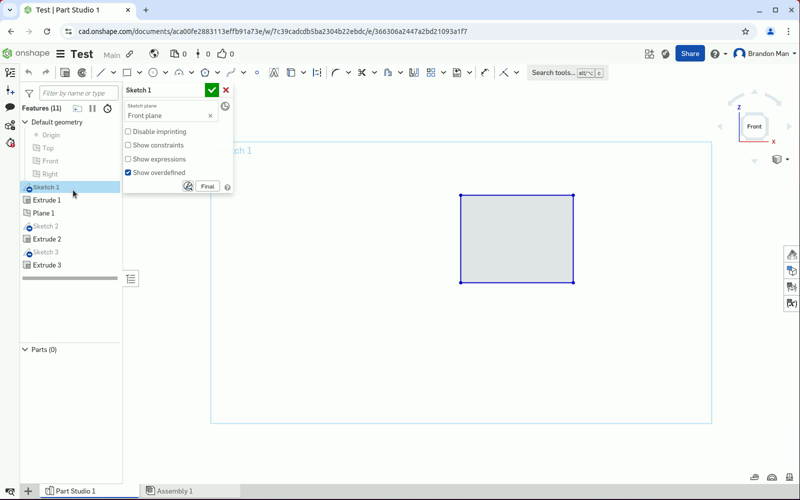
mouse_move(229, 92)
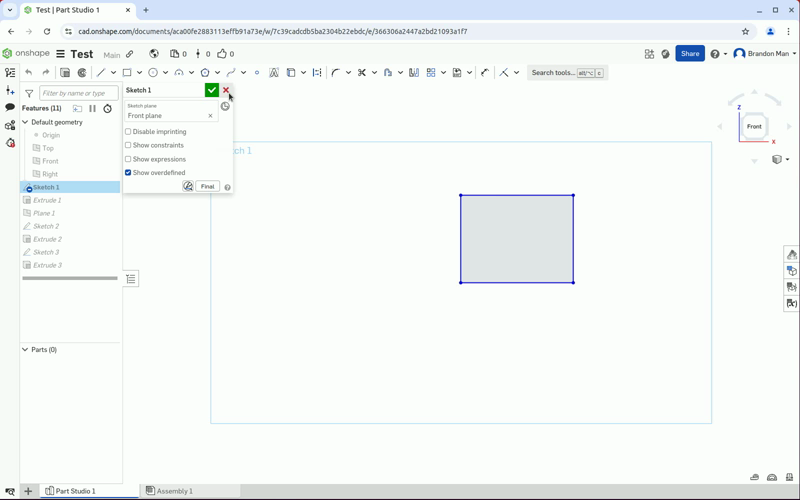
click(229, 92)
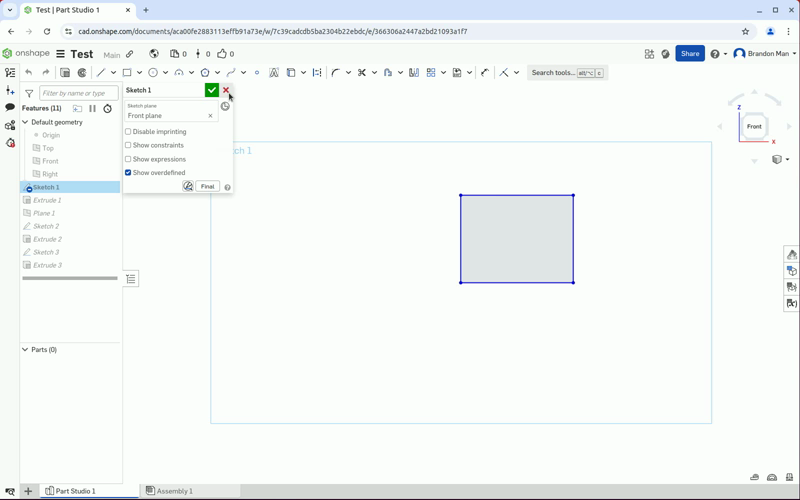
key(shift+s)
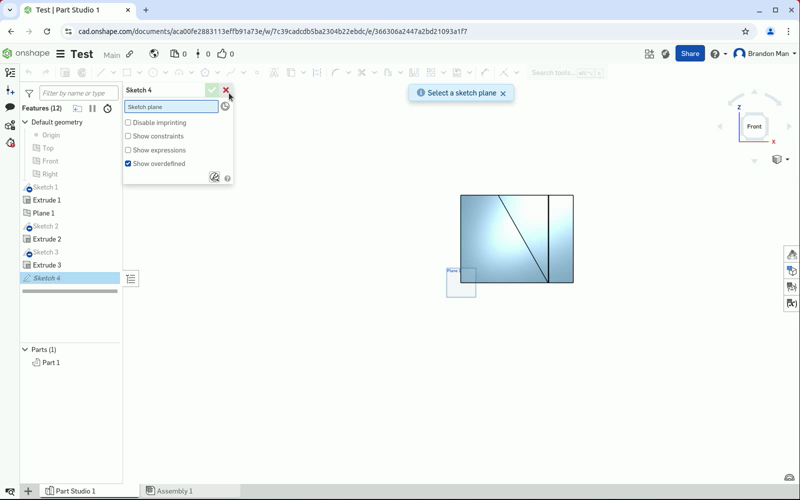
mouse_move(73, 215)
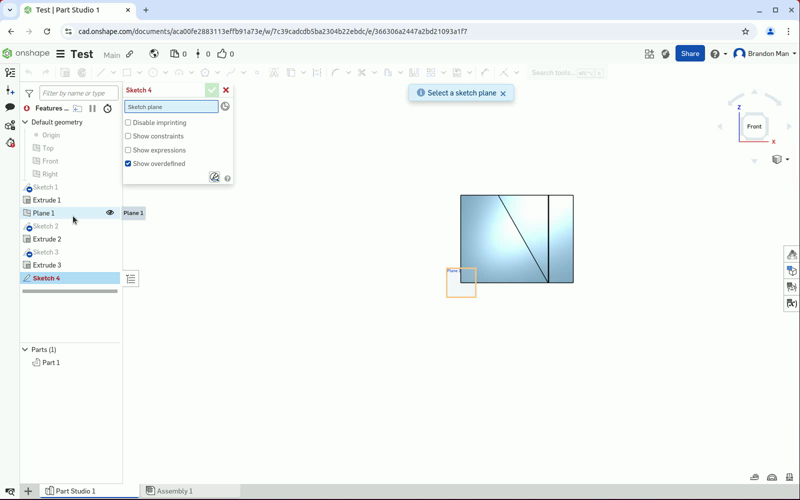
click(73, 215)
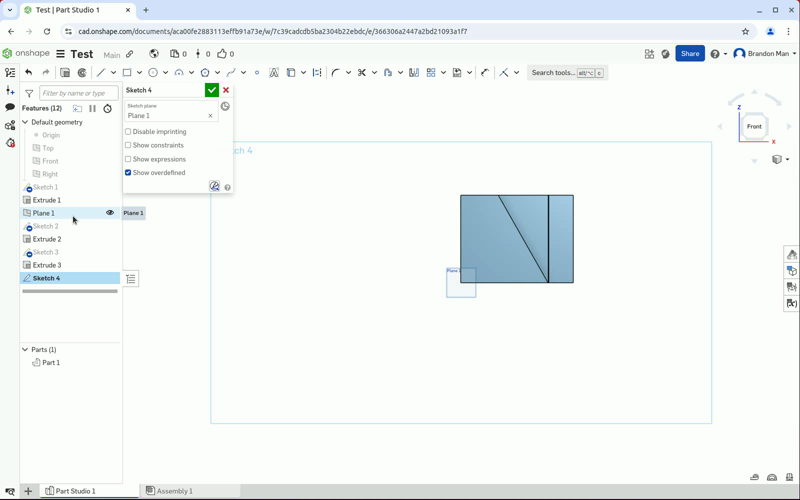
mouse_move(73, 352)
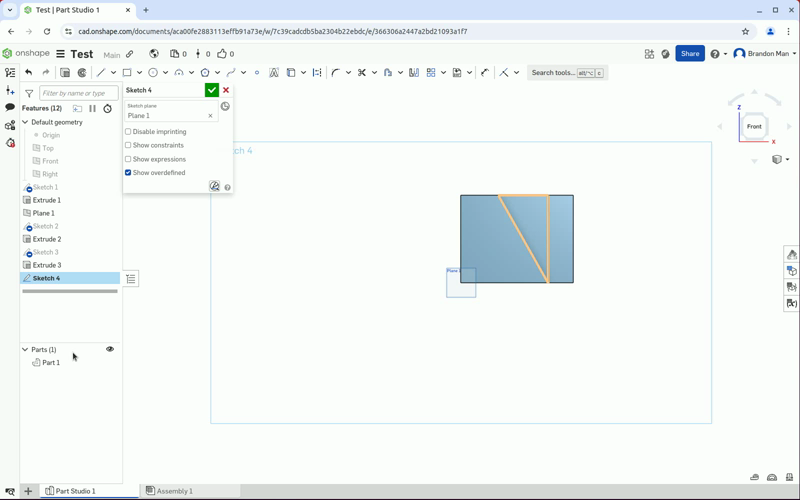
key(y)
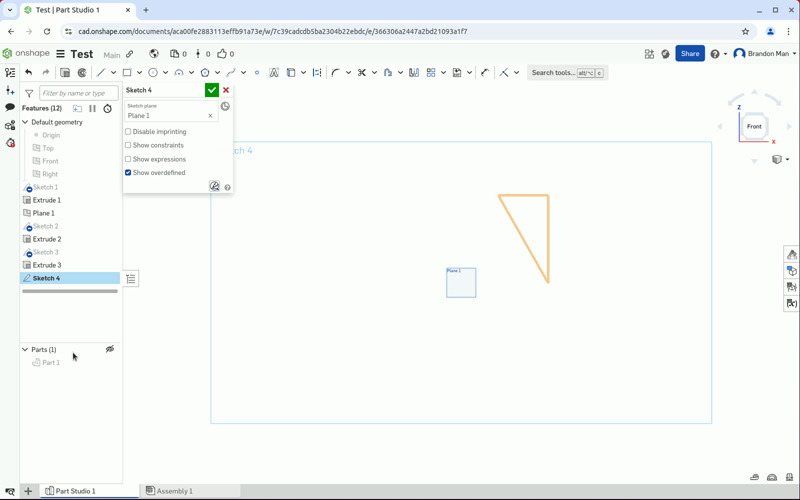
key(l)
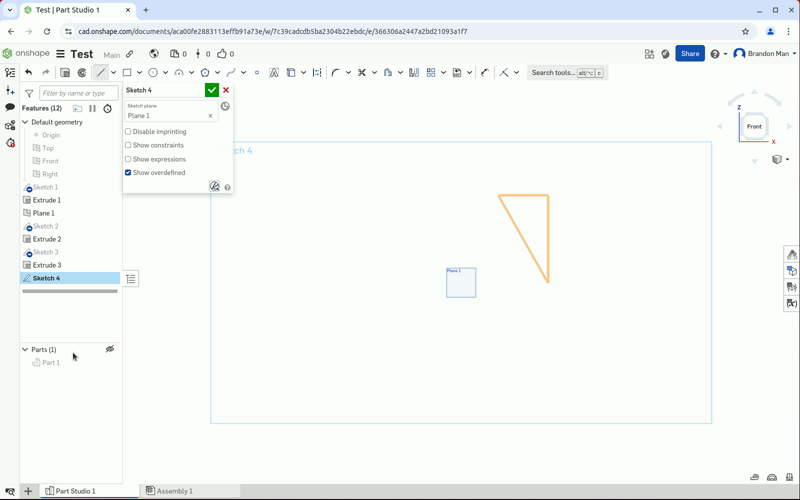
key_down(shift)
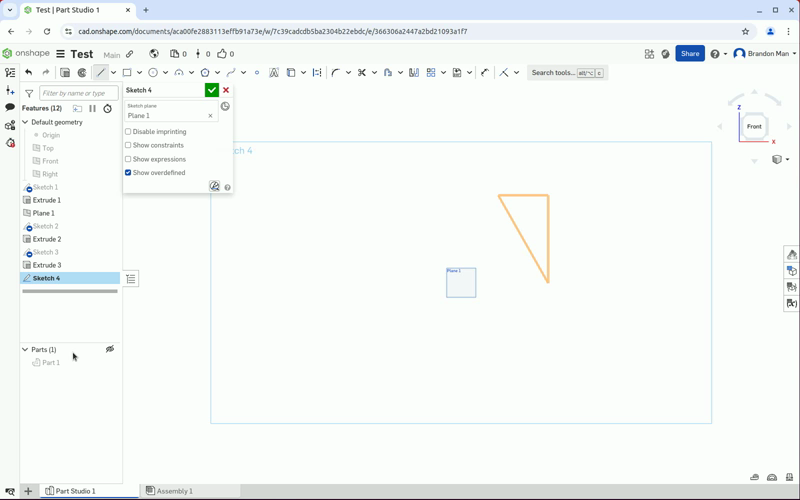
mouse_move(508, 213)
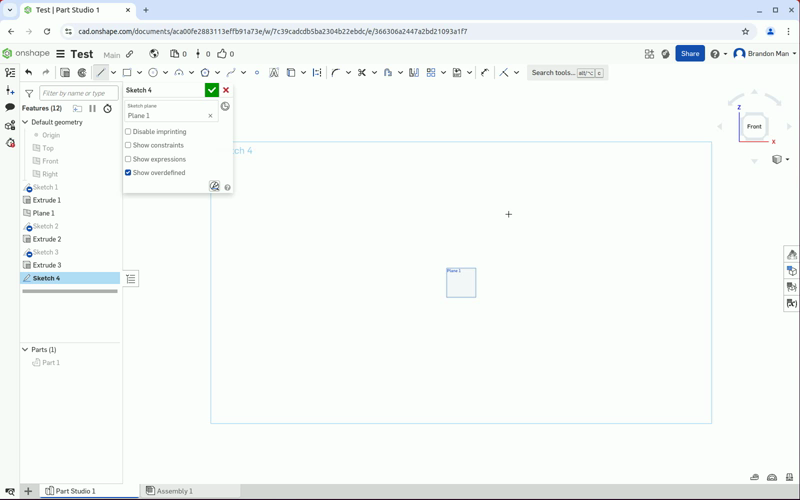
click(508, 213)
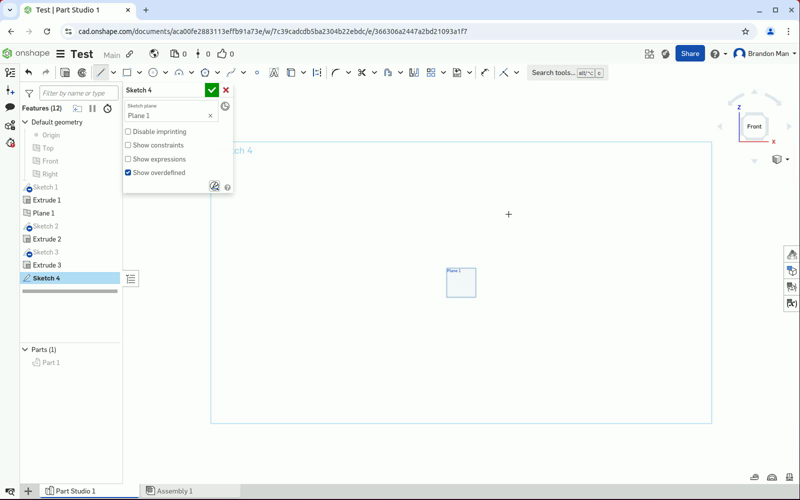
key_up(shift)
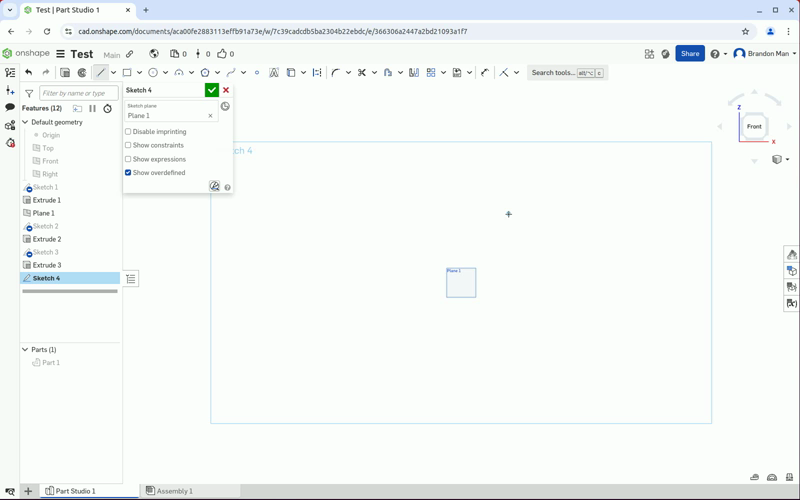
key_down(shift)
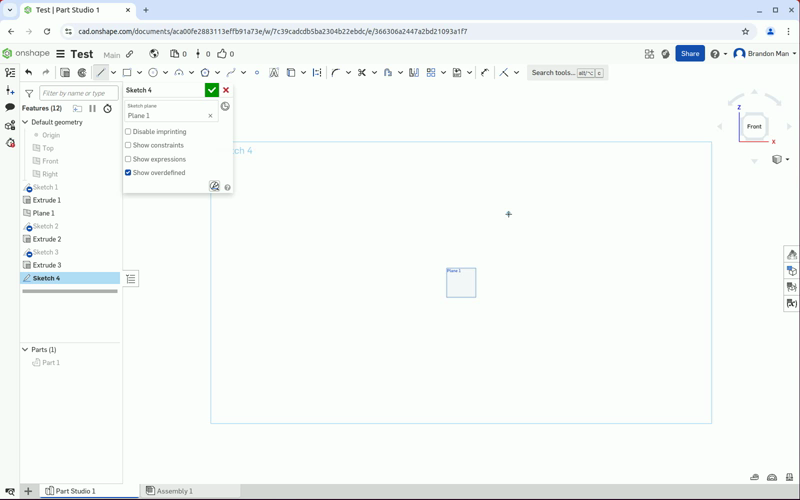
mouse_move(538, 213)
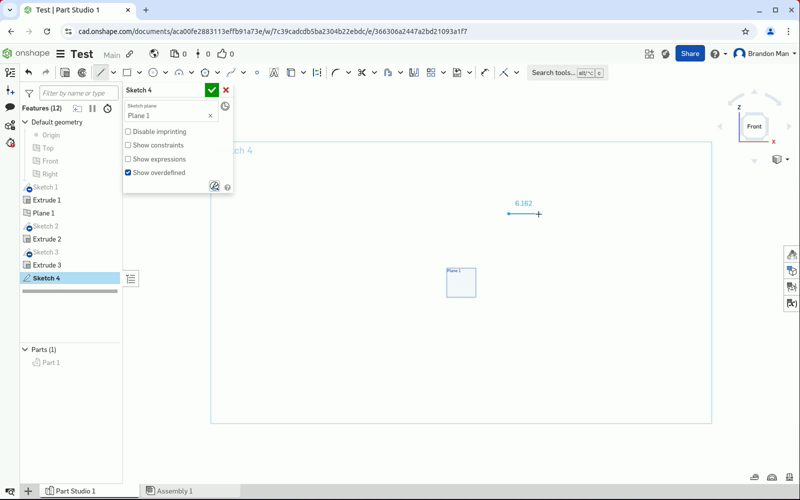
mouse_move(531, 253)
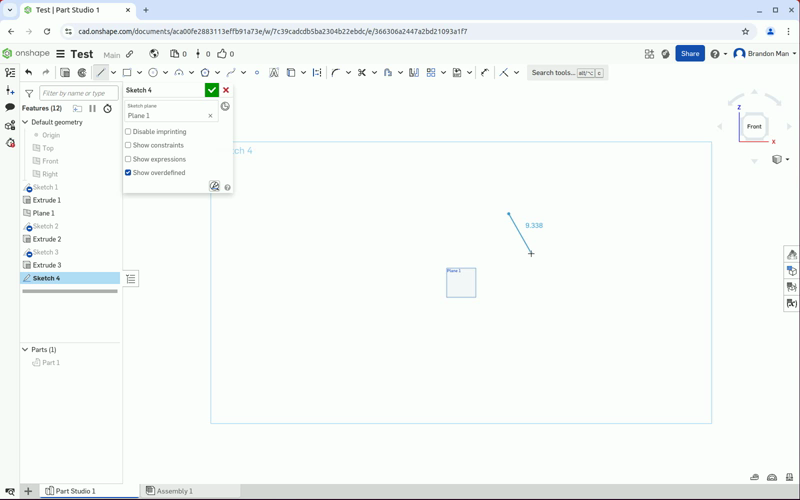
click(531, 253)
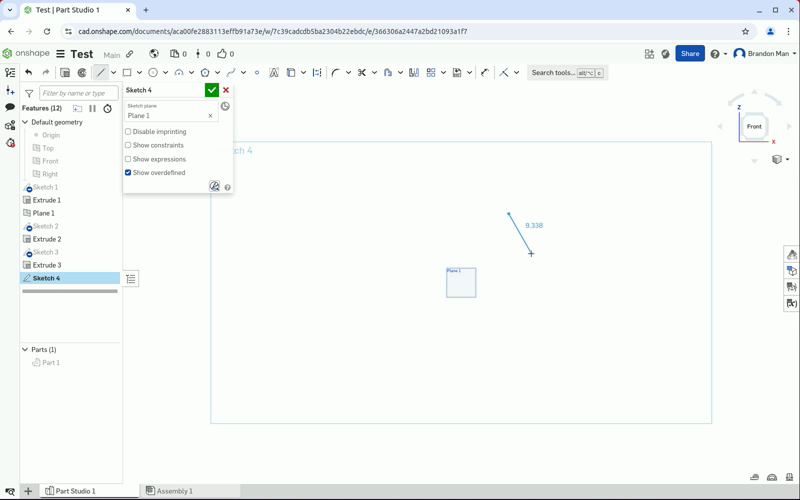
key_up(shift)
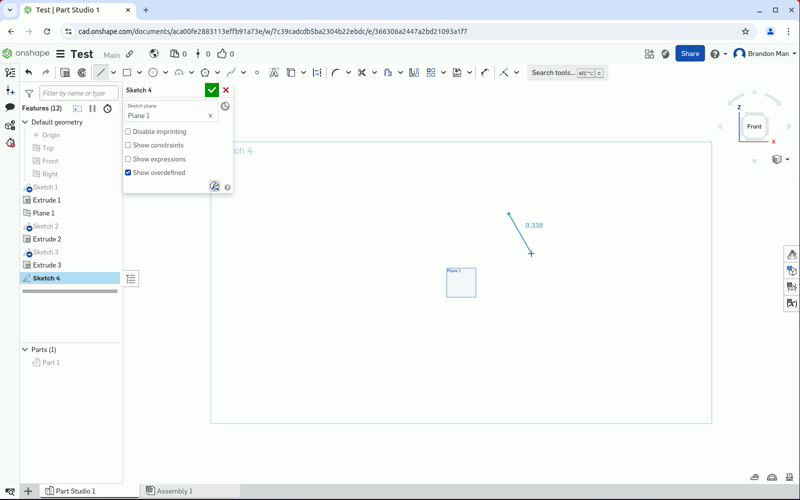
key(esc)
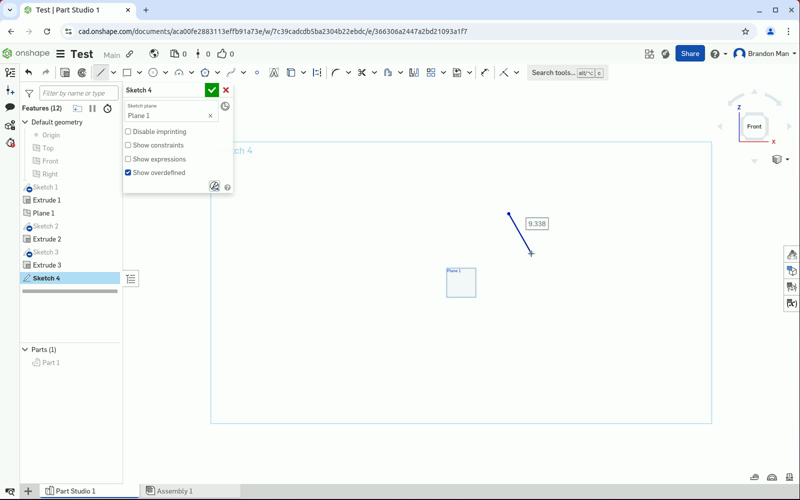
key(a)
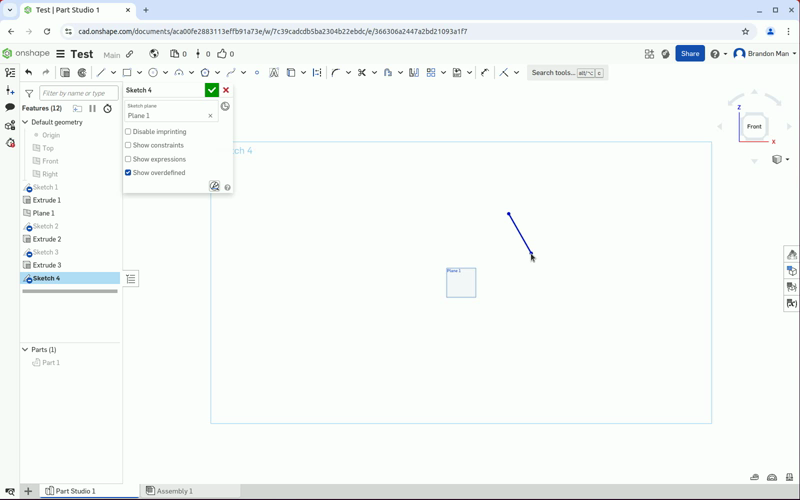
mouse_move(531, 253)
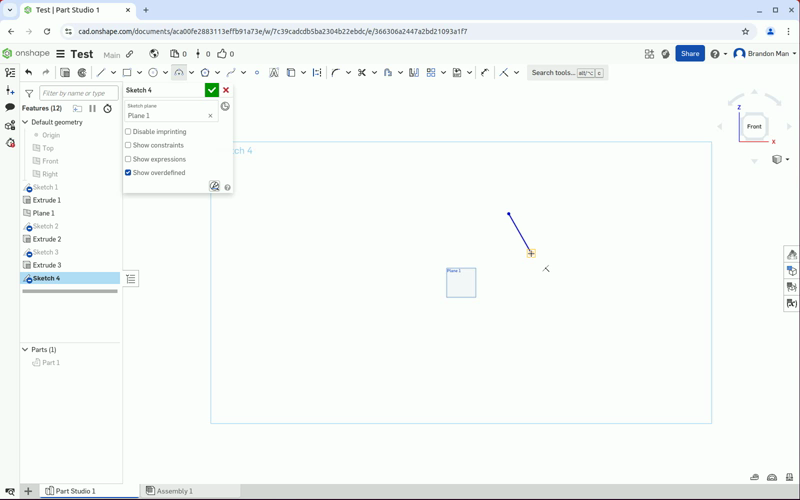
click(531, 253)
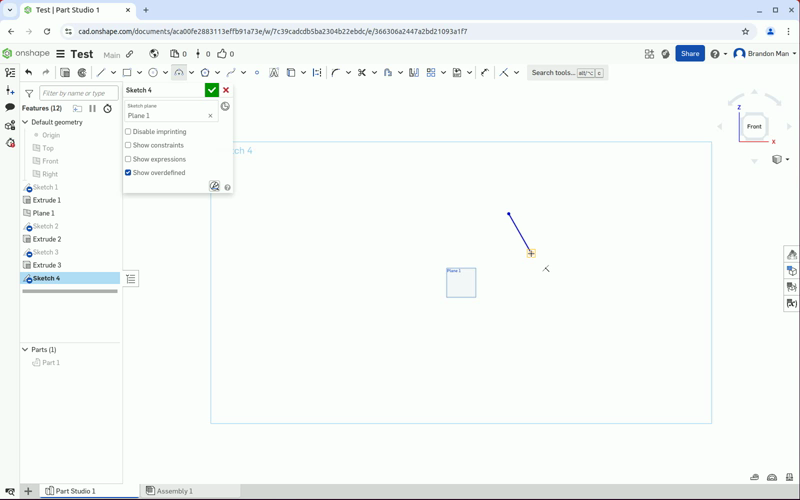
mouse_move(508, 213)
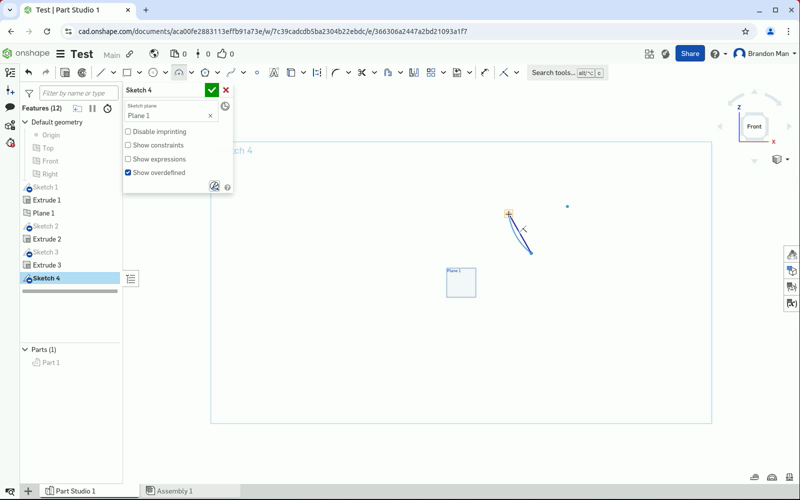
click(508, 213)
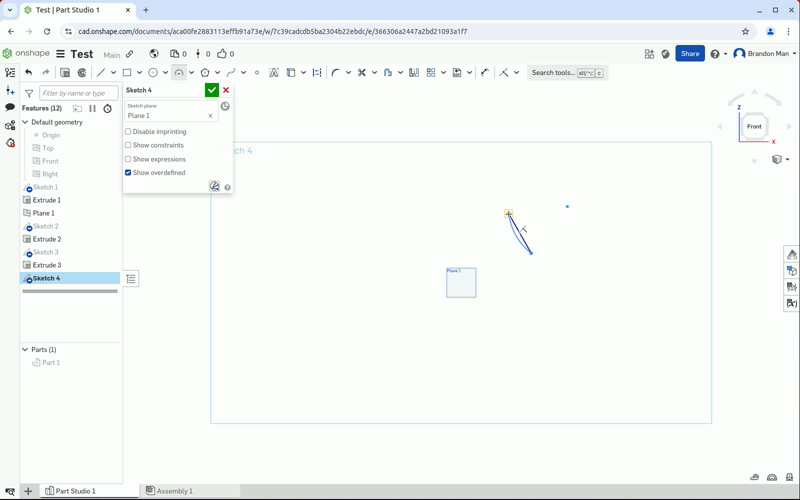
key_down(shift)
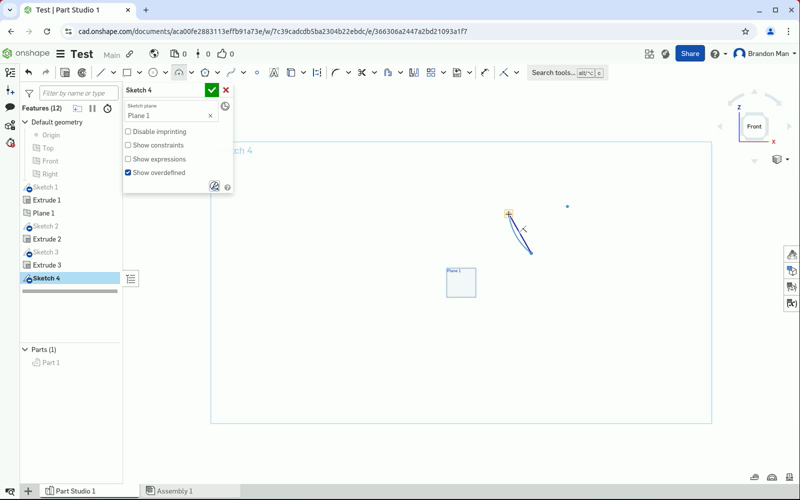
mouse_move(532, 226)
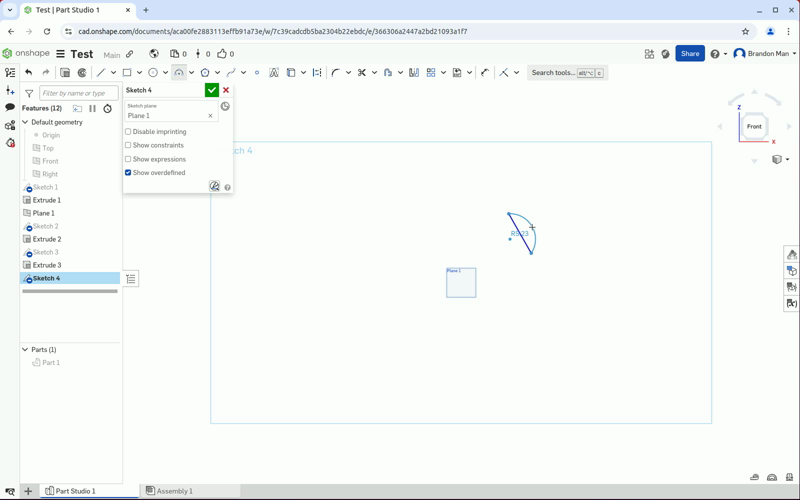
click(532, 226)
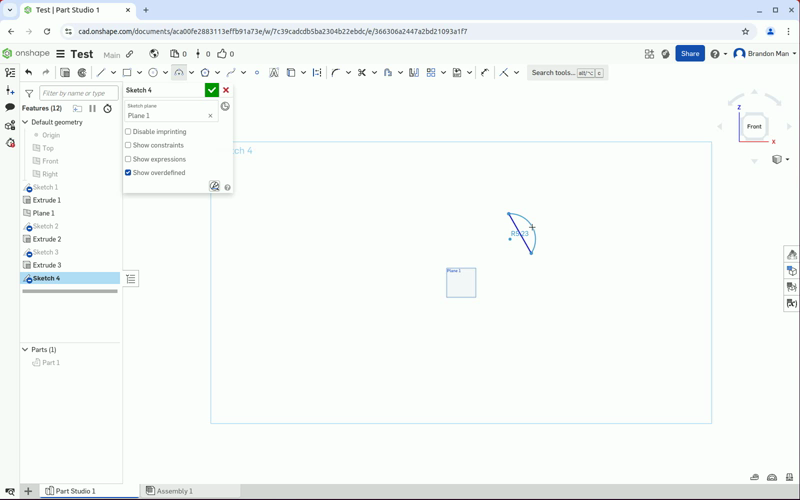
key_up(shift)
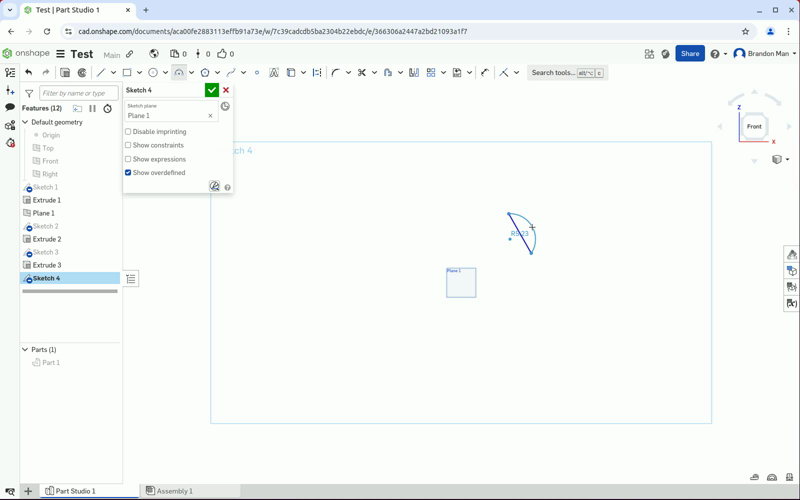
key(esc)
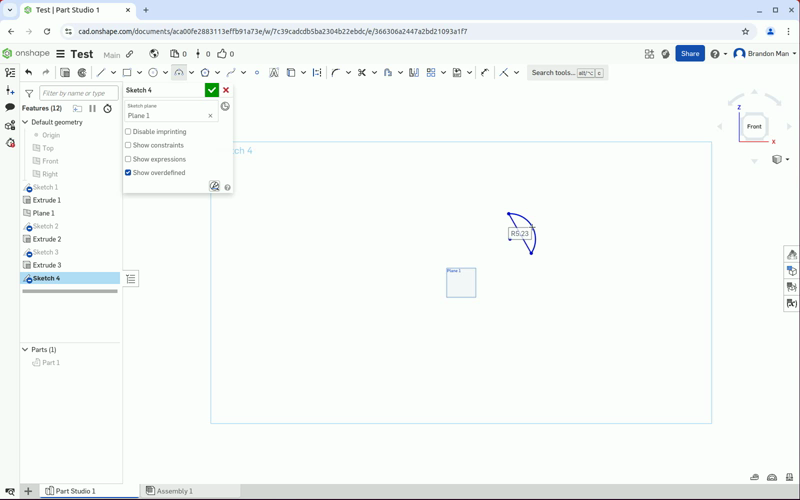
mouse_move(522, 233)
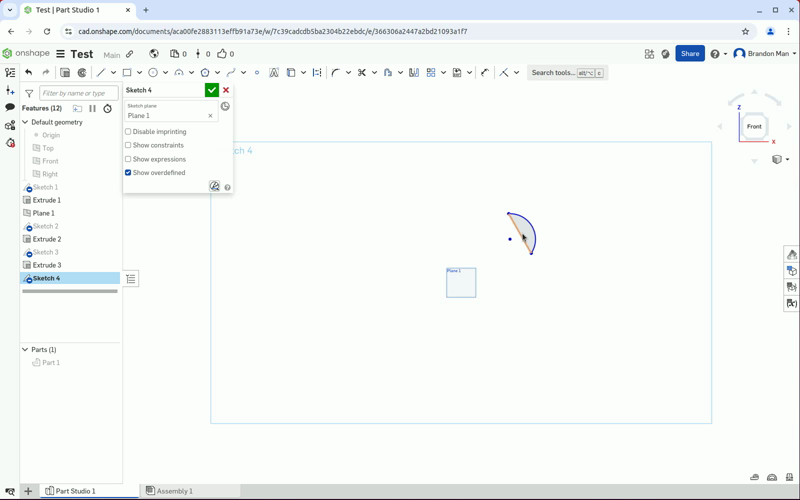
scroll(6)
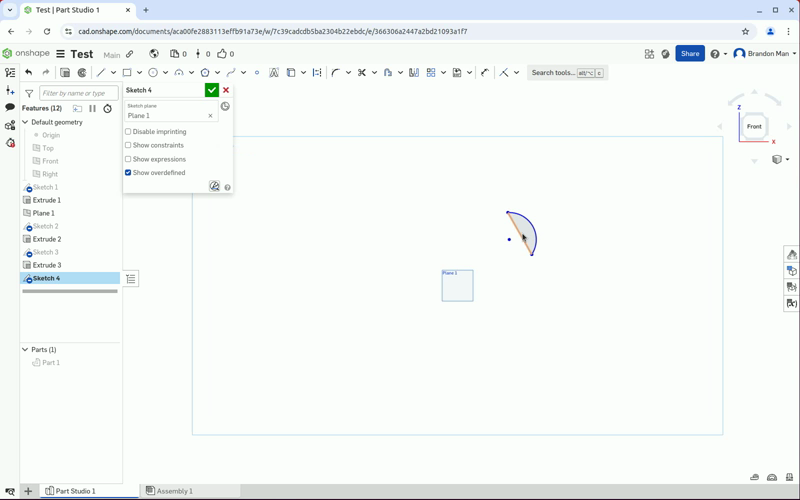
scroll(6)
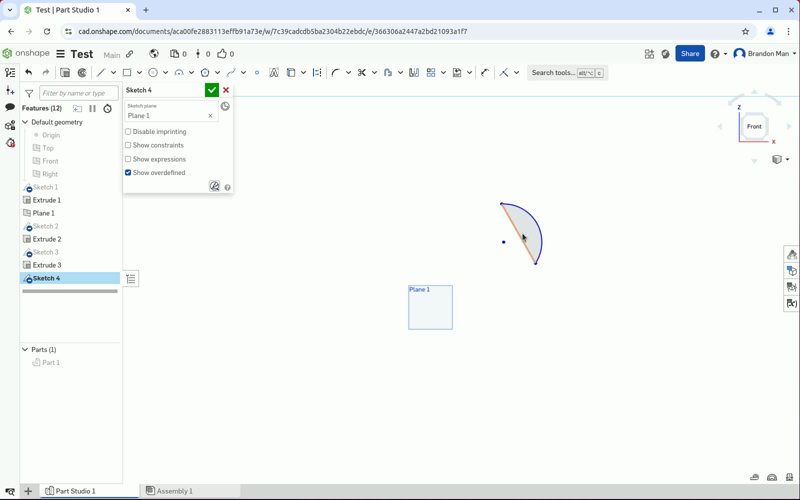
scroll(6)
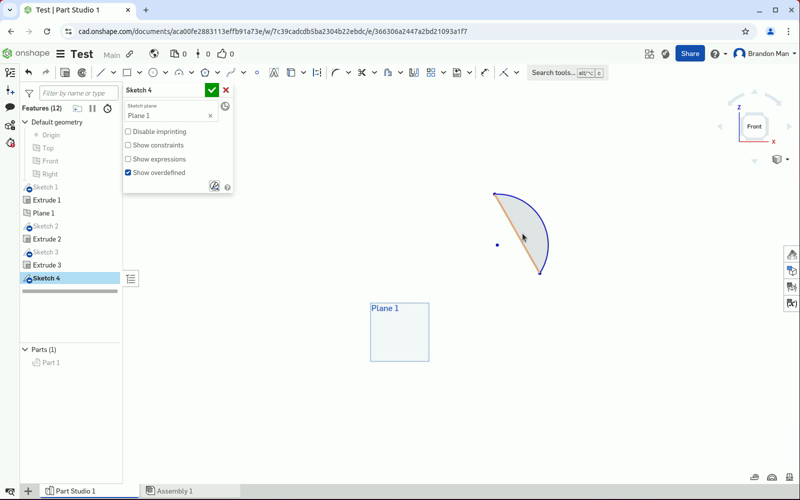
scroll(6)
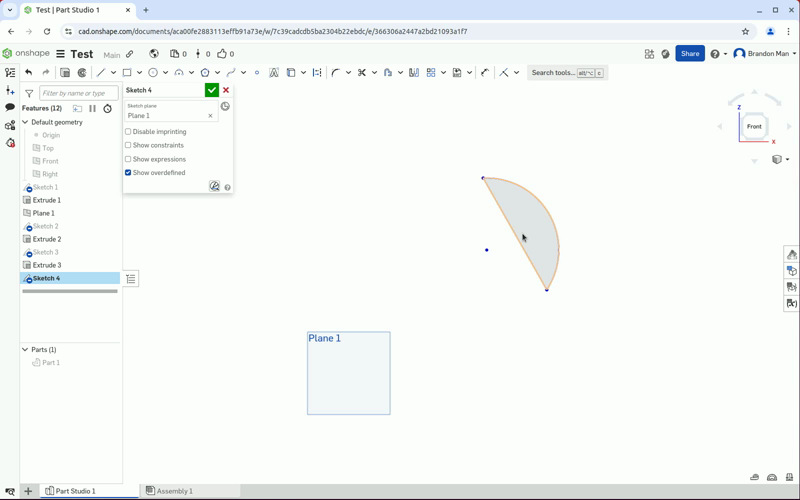
scroll(6)
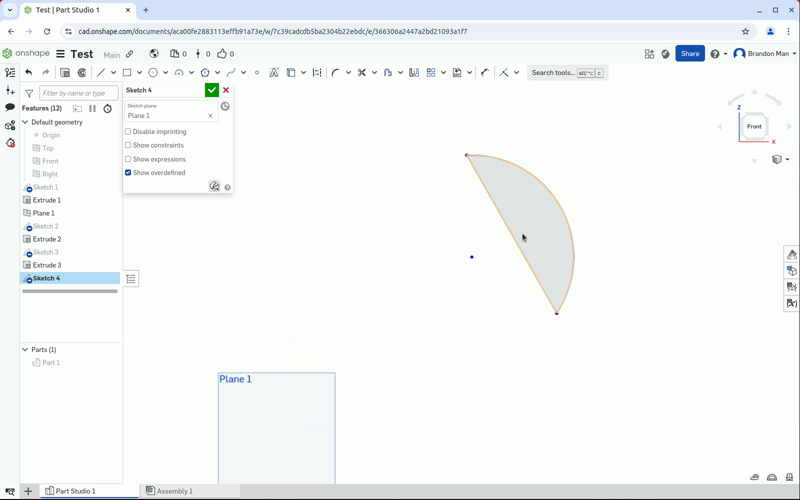
scroll(6)
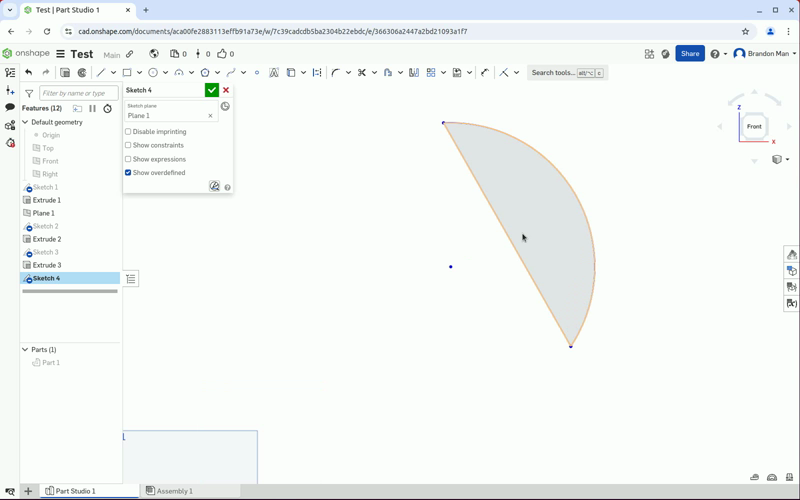
scroll(6)
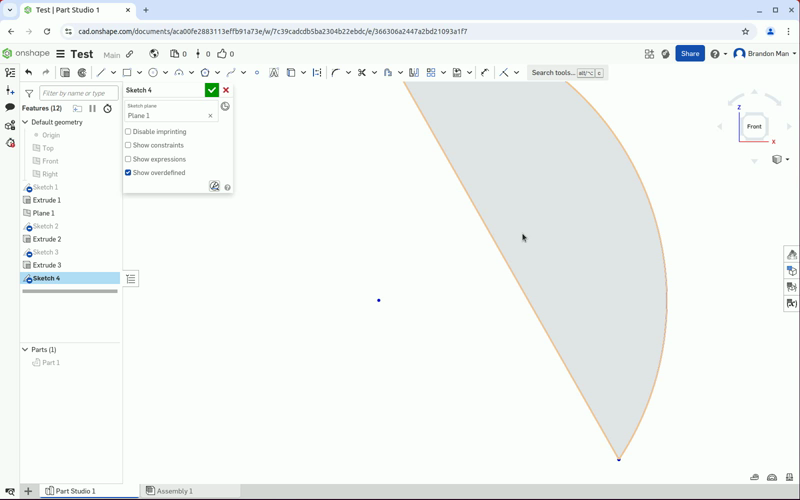
click(522, 233)
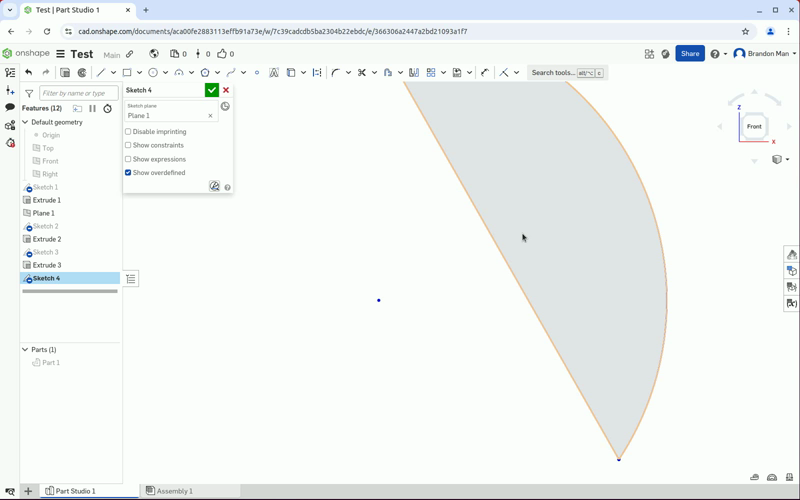
scroll(-6)
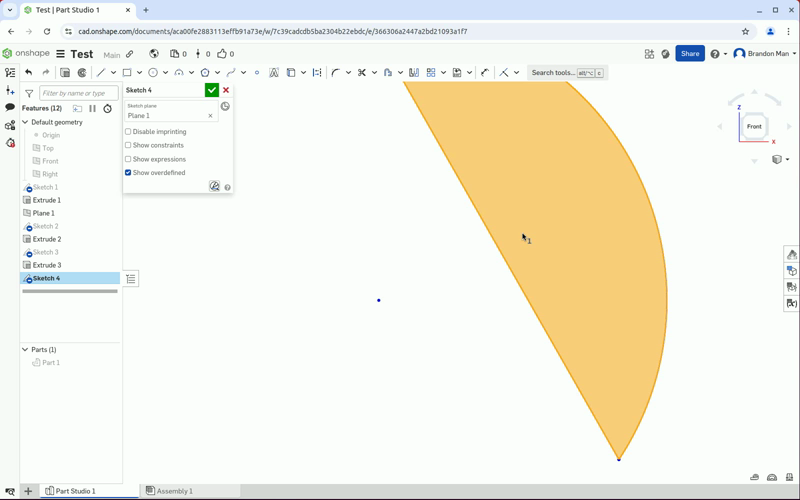
scroll(-6)
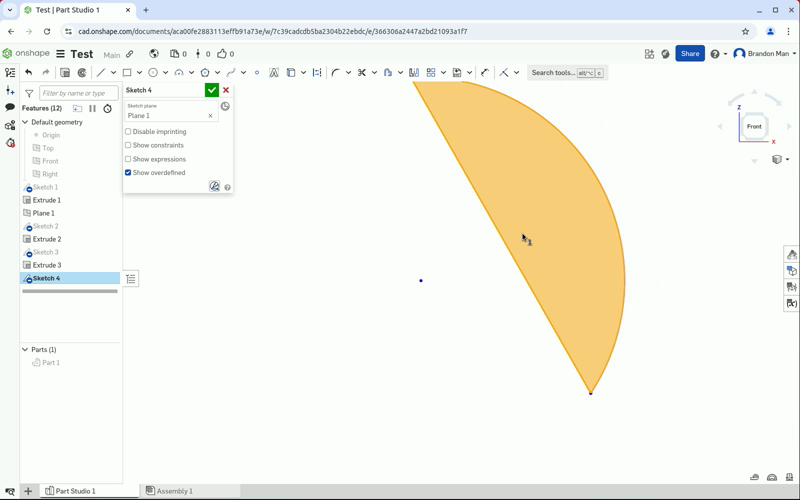
scroll(-6)
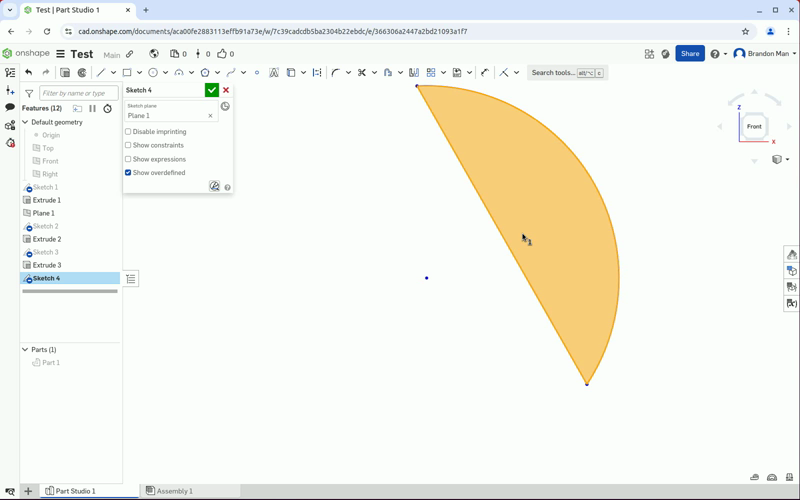
scroll(-6)
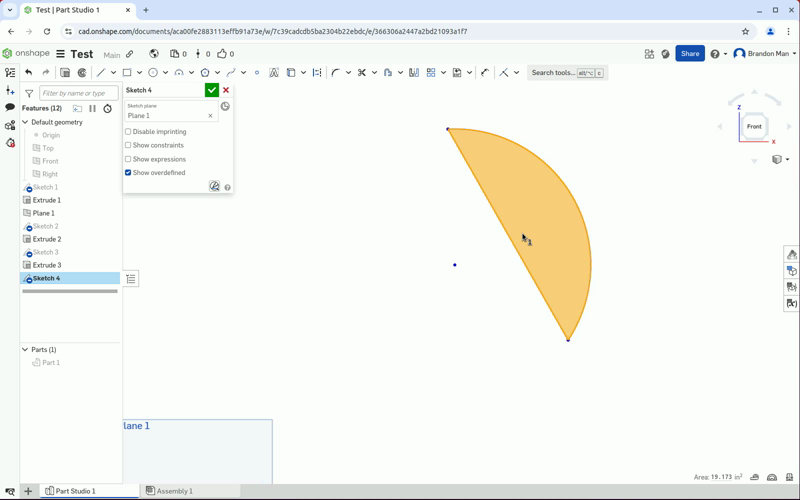
scroll(-6)
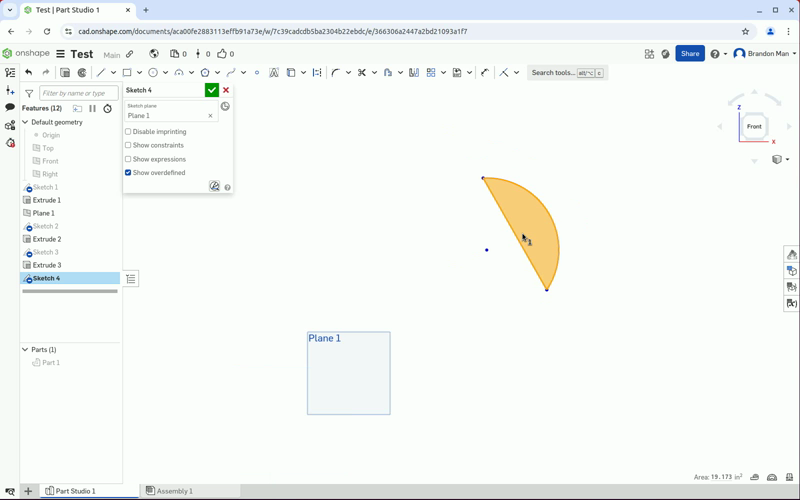
scroll(-6)
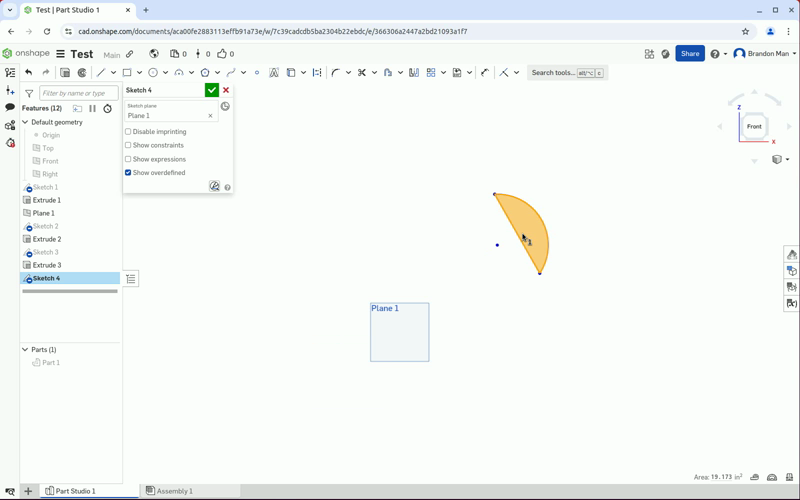
scroll(-6)
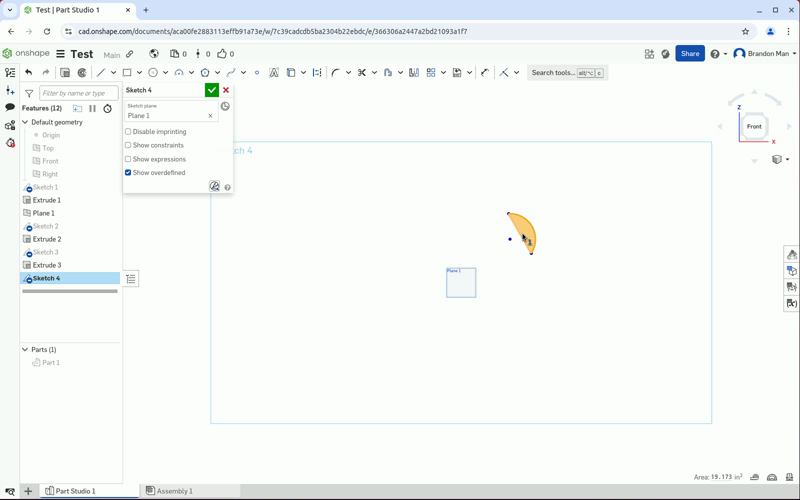
mouse_move(73, 352)
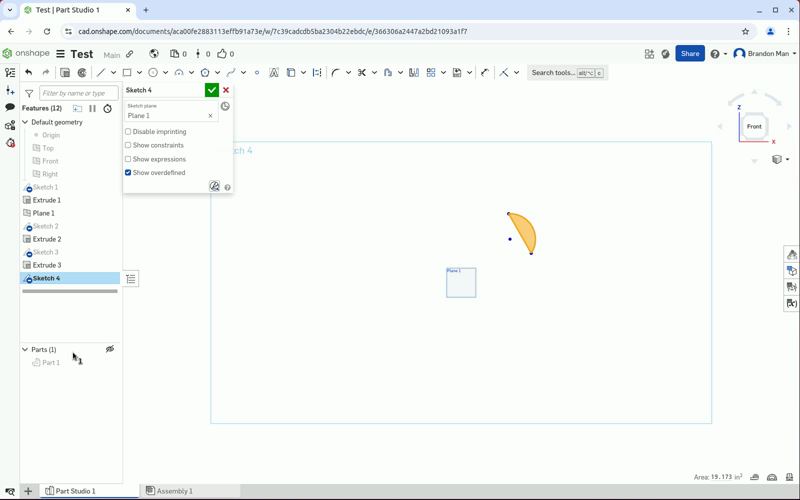
key(shift+y)
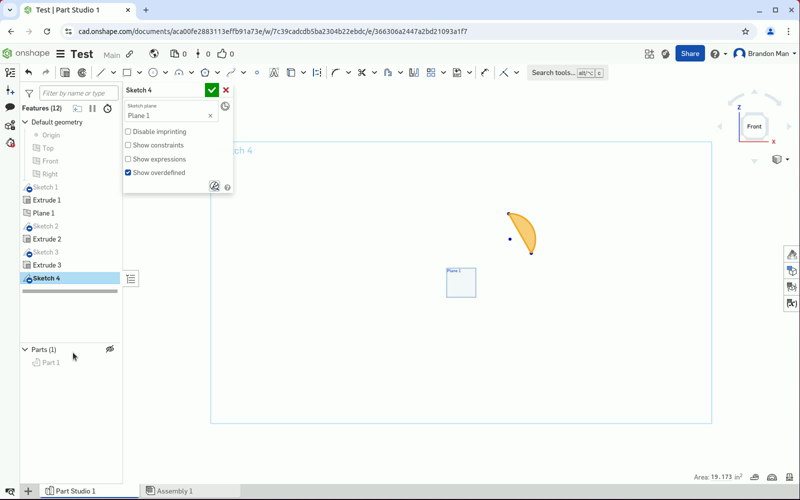
key(shift+e)
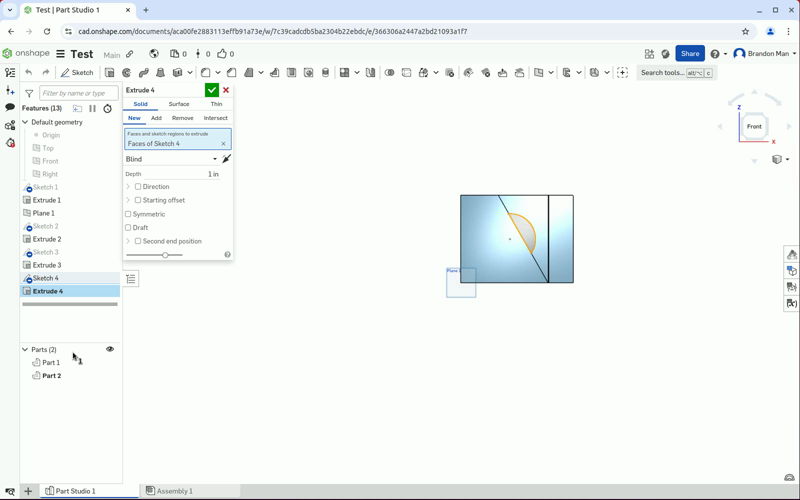
mouse_move(143, 106)
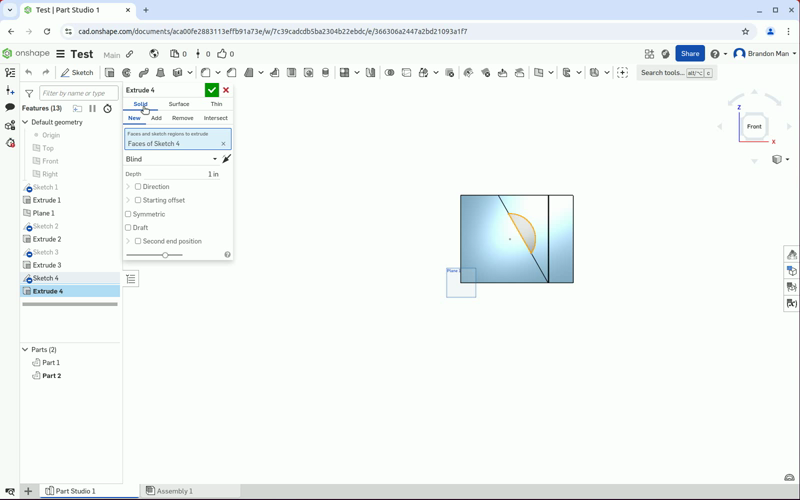
click(143, 106)
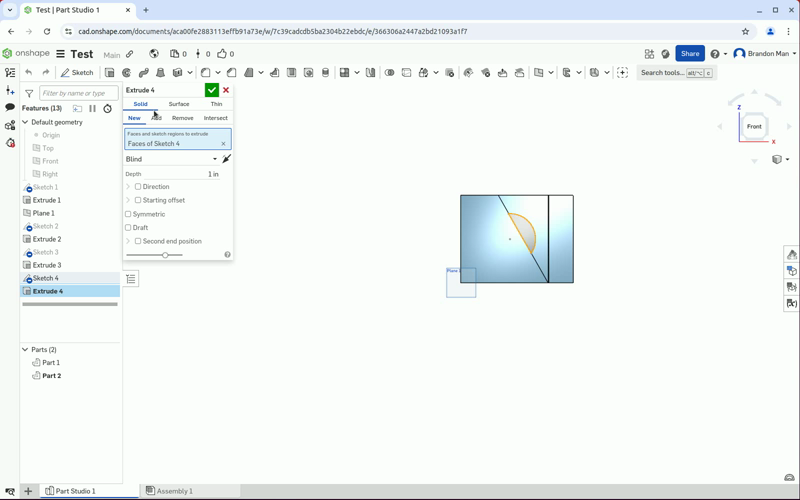
mouse_move(186, 120)
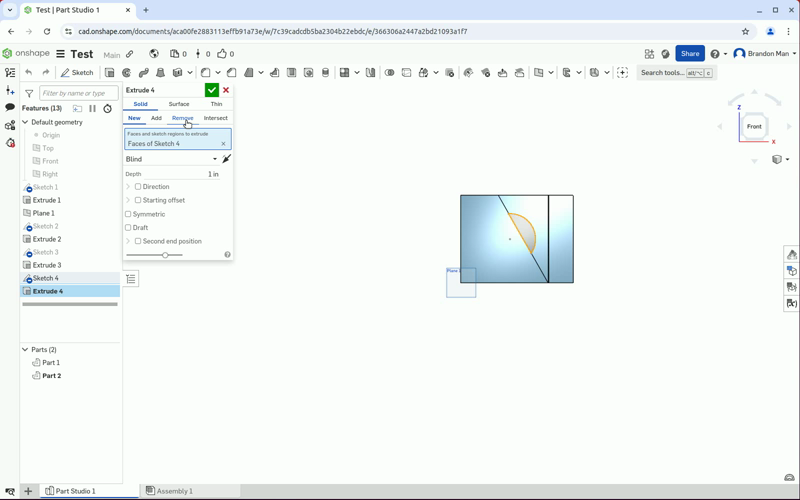
click(186, 120)
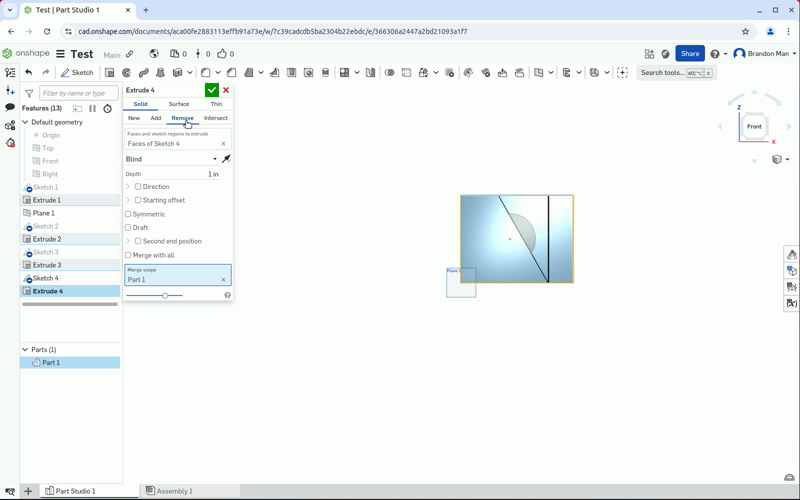
key(tab, 4)
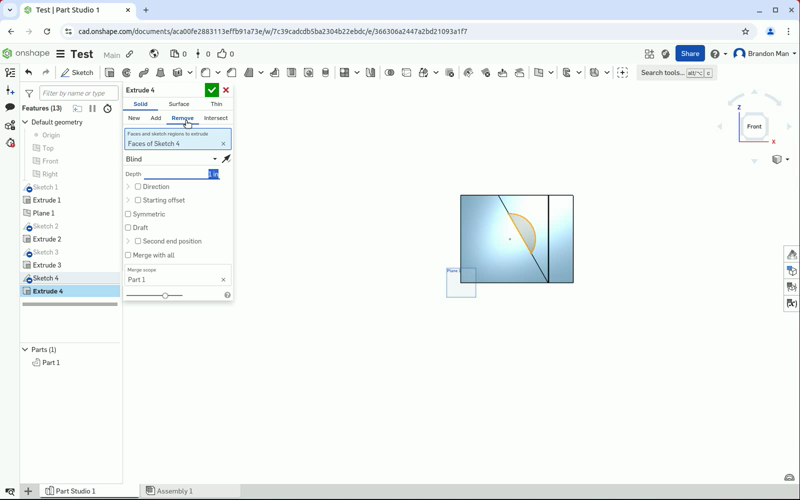
text(10.351)
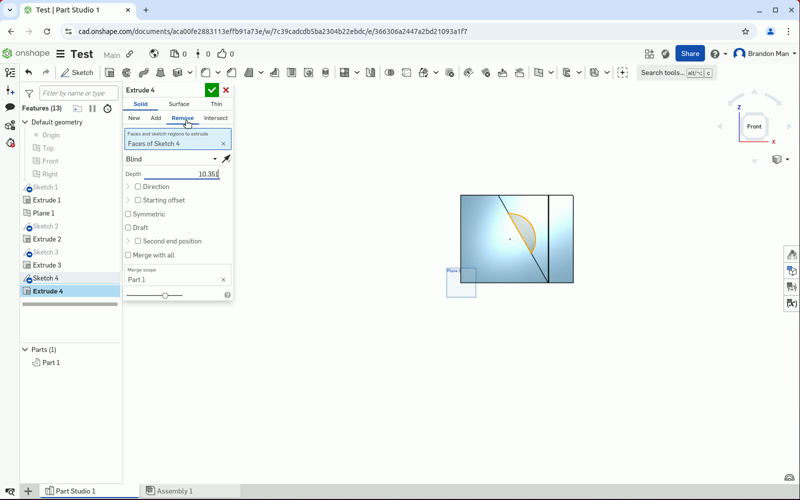
key(tab, 6)
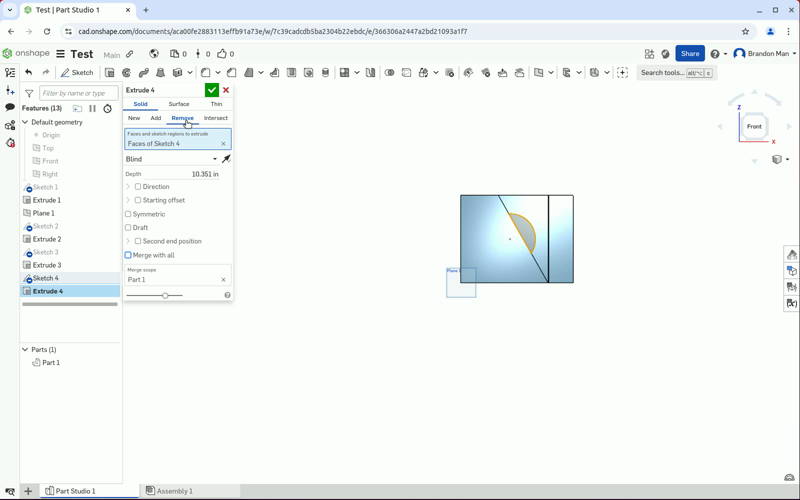
key(space)
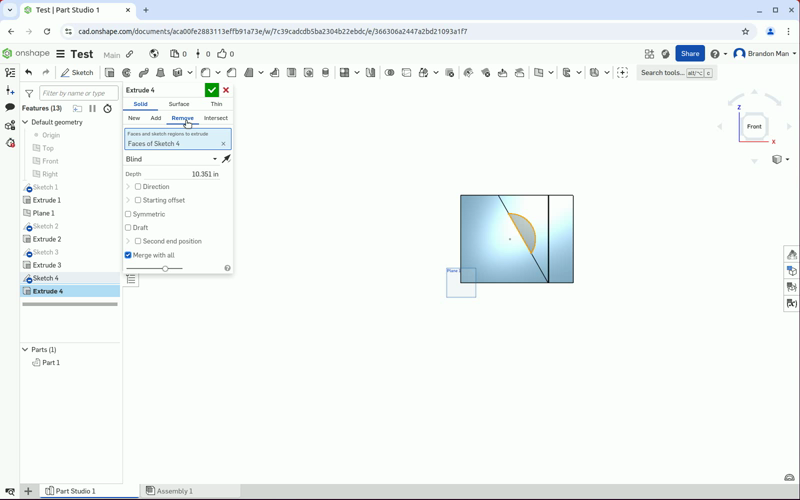
key(enter)
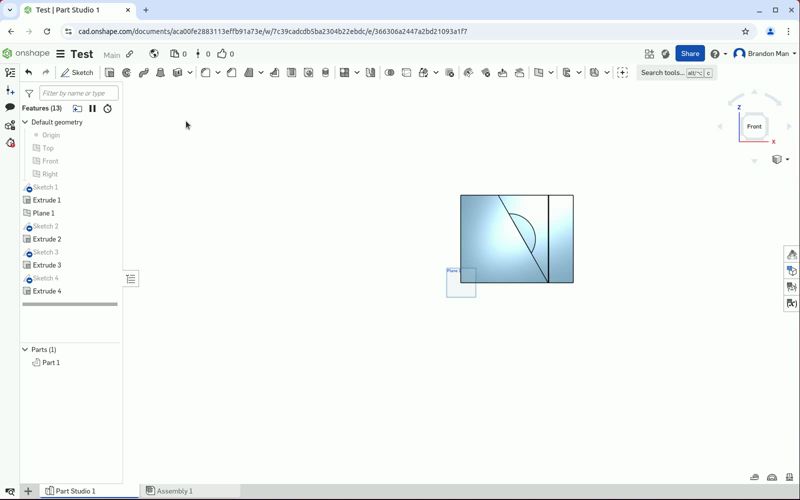
key(shift+h)
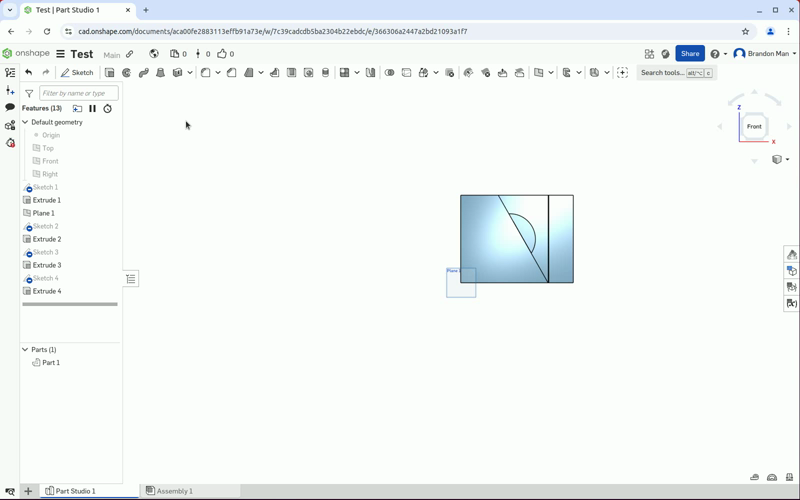
key(shift+h)
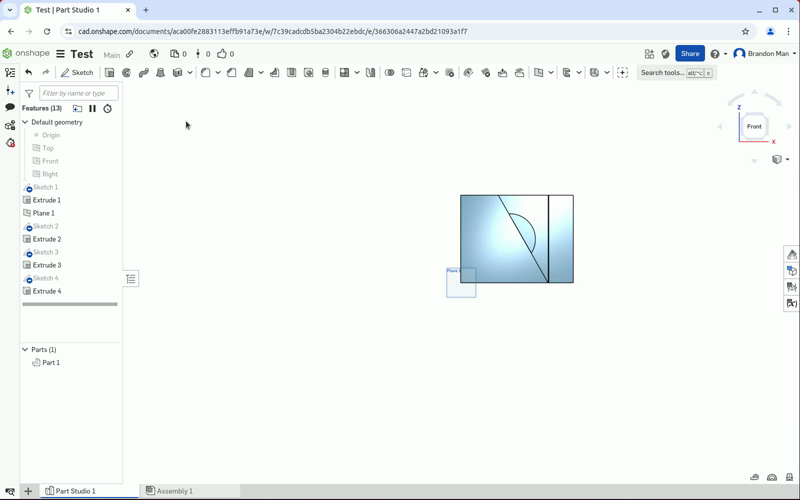
mouse_move(73, 189)
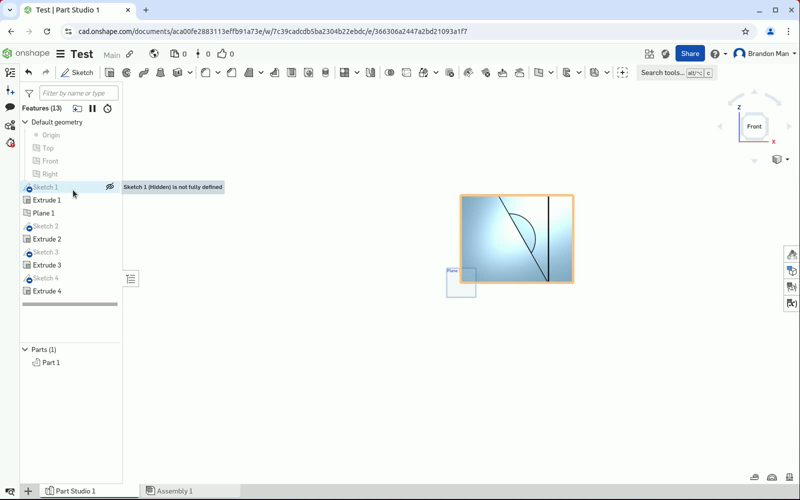
click(73, 189)
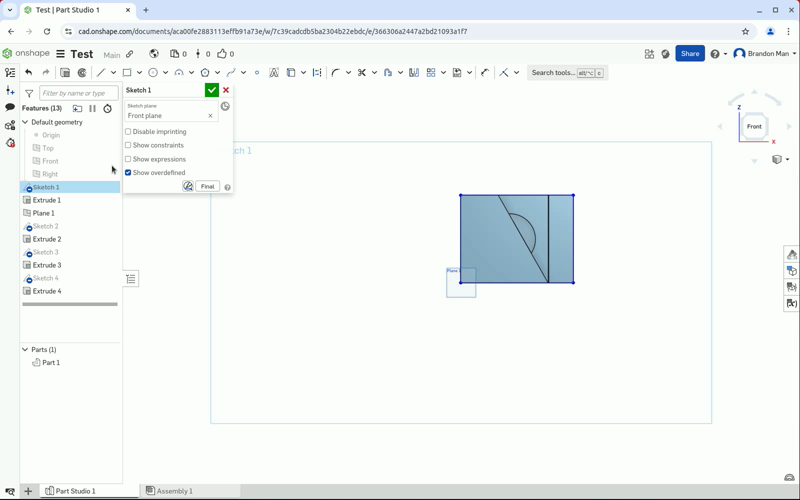
mouse_move(229, 92)
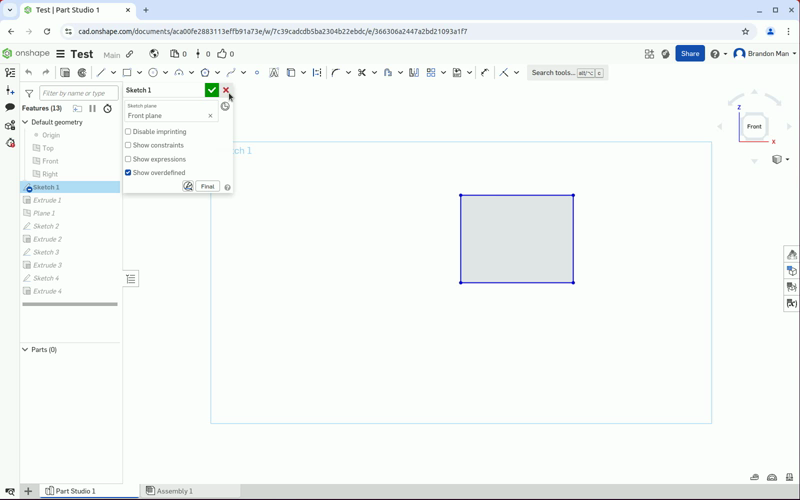
click(229, 92)
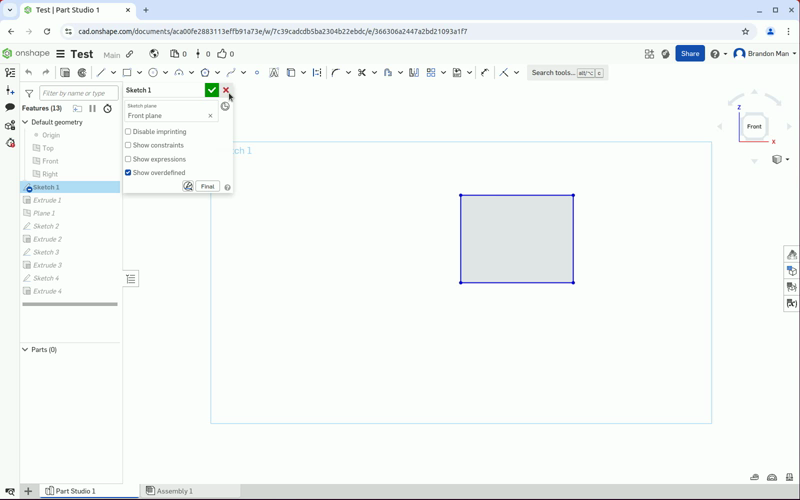
key(shift+s)
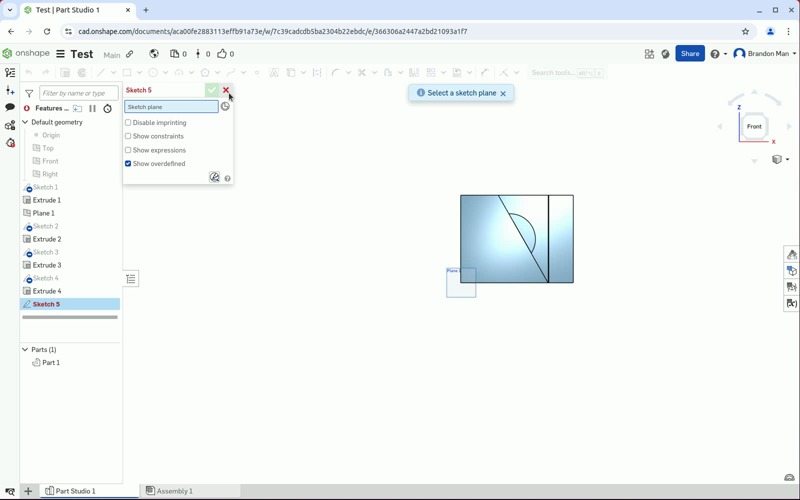
mouse_move(73, 215)
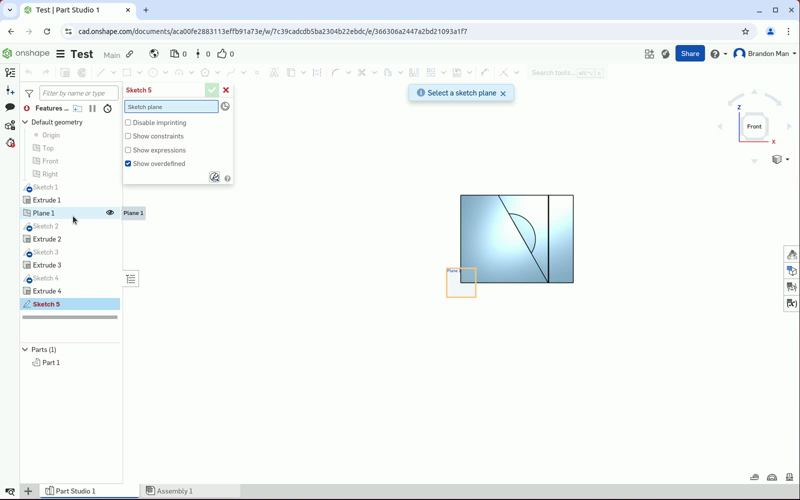
click(73, 215)
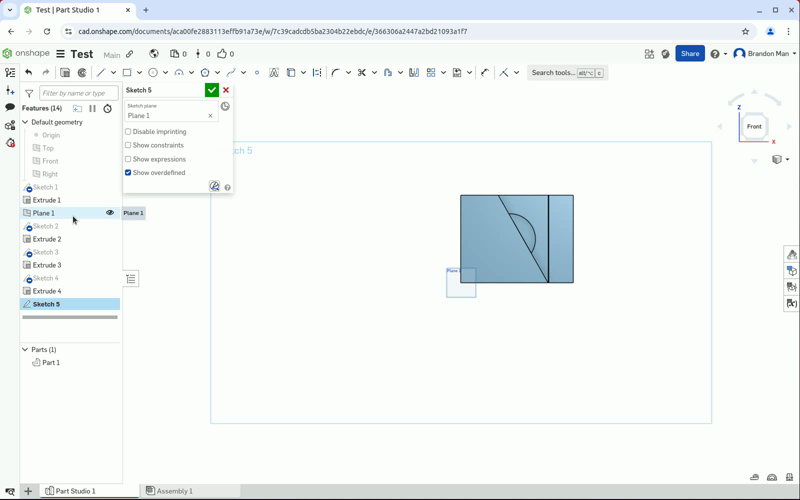
mouse_move(73, 352)
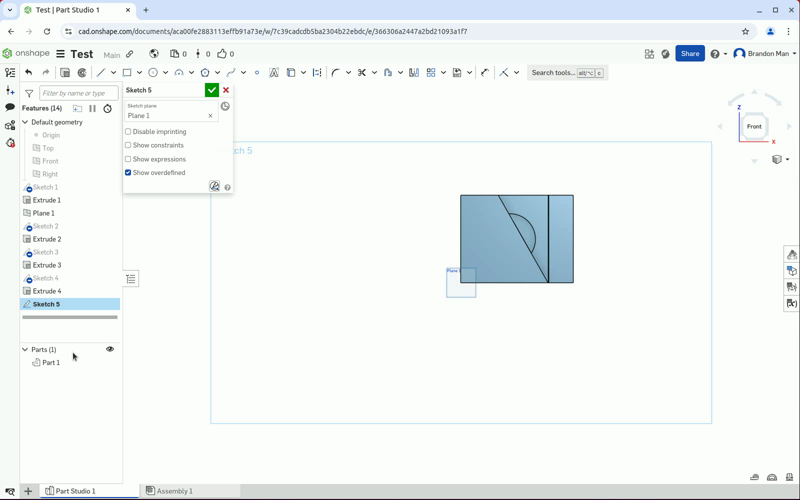
key(y)
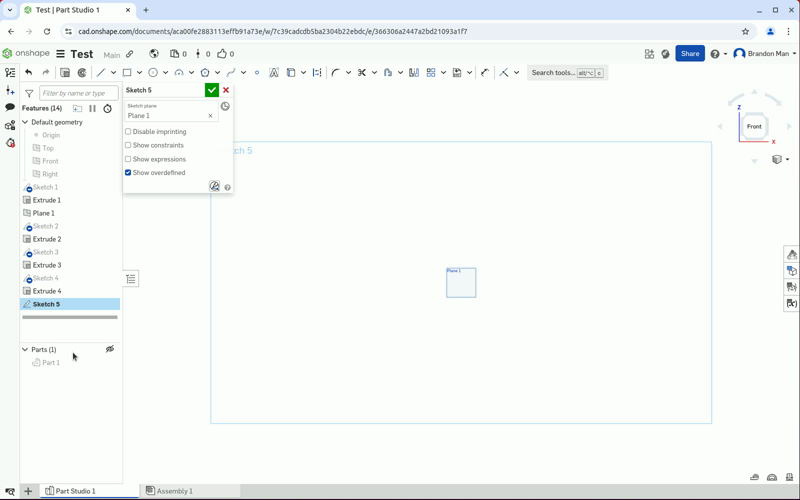
key(a)
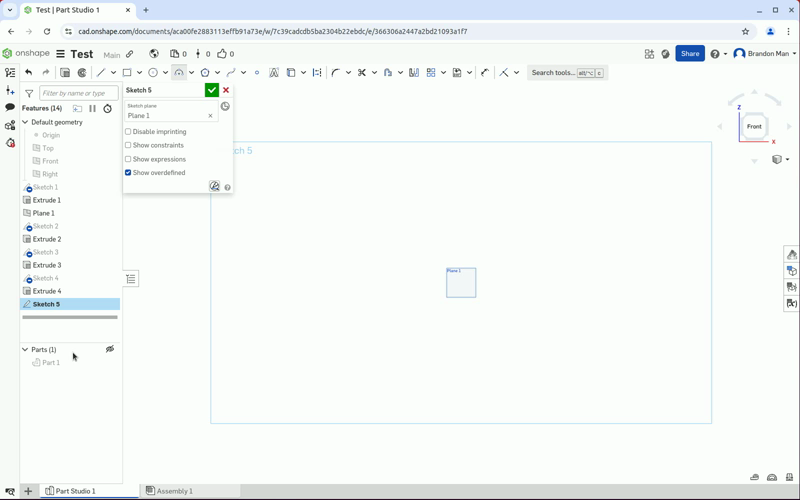
key_down(shift)
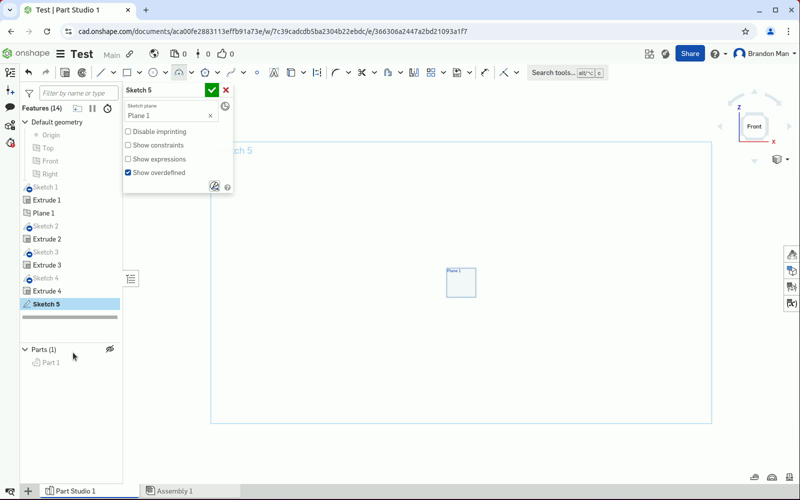
mouse_move(508, 213)
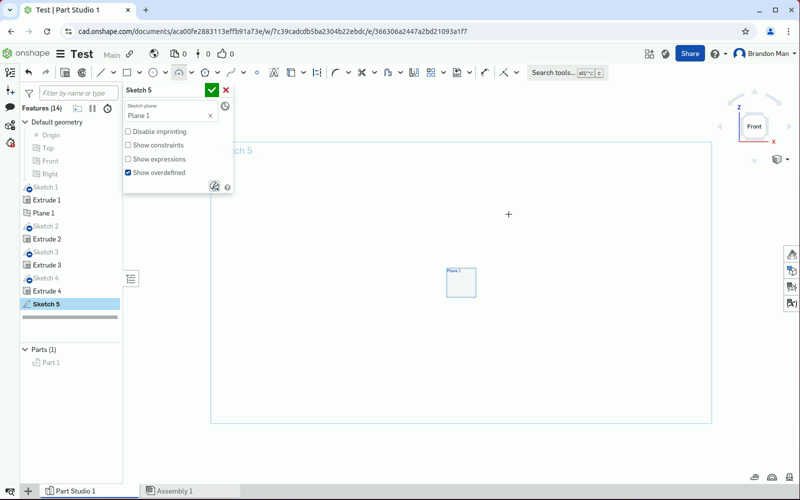
click(508, 213)
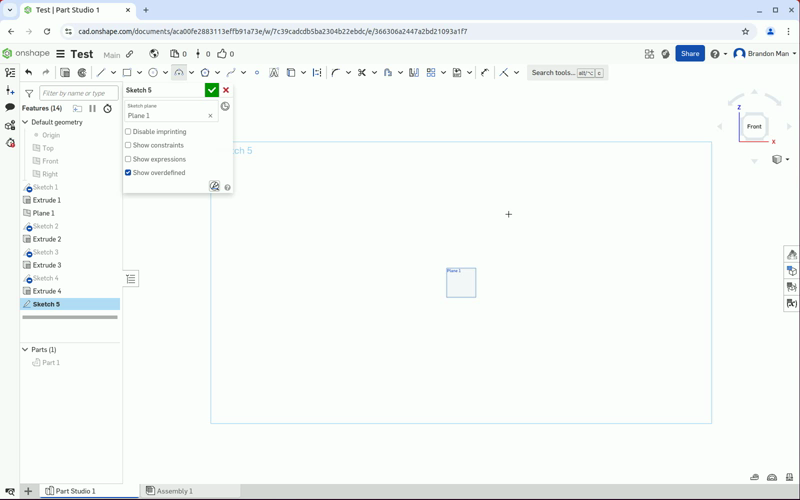
key_up(shift)
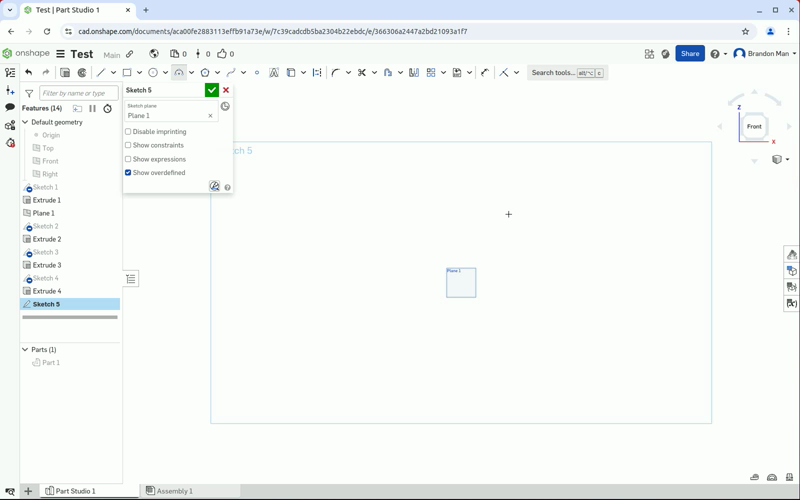
key_down(shift)
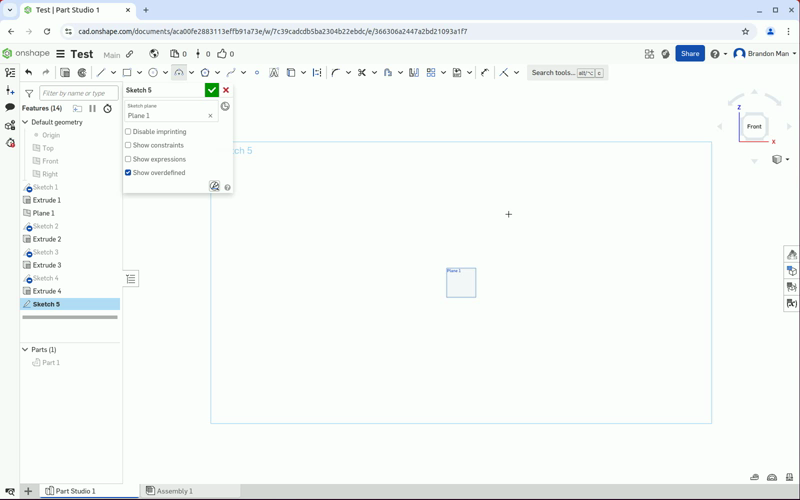
mouse_move(531, 253)
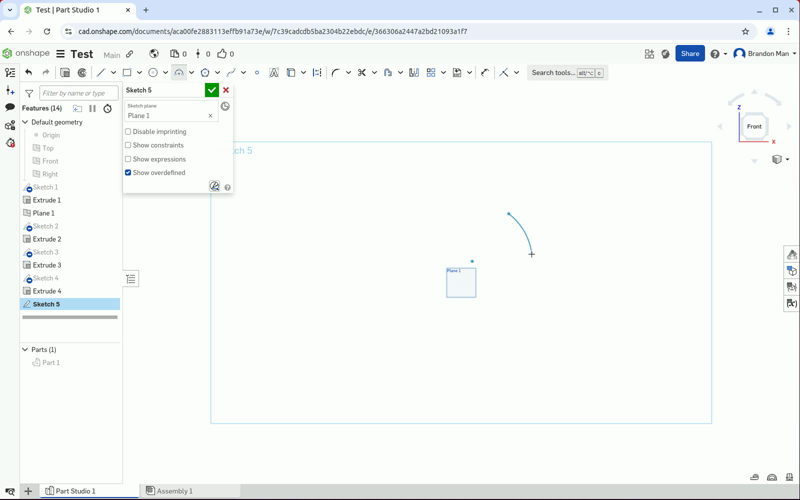
click(531, 253)
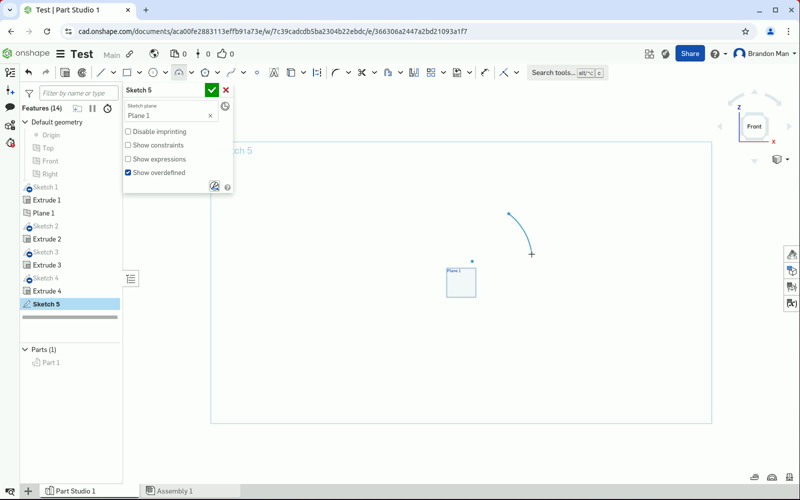
mouse_move(488, 252)
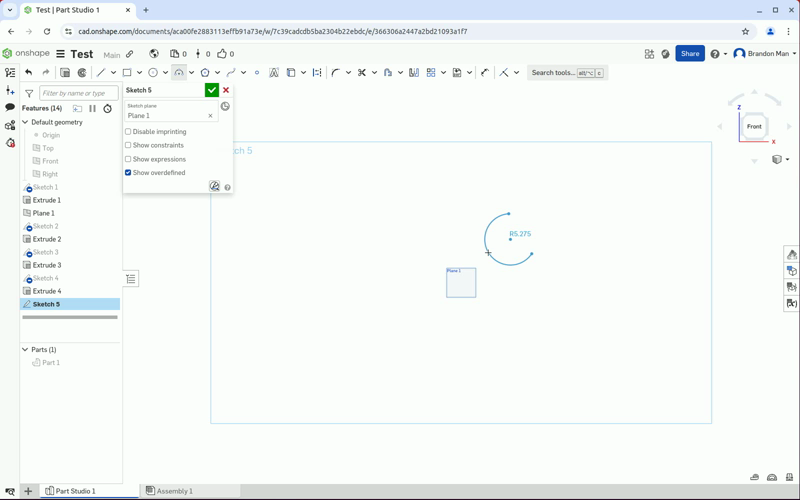
click(488, 252)
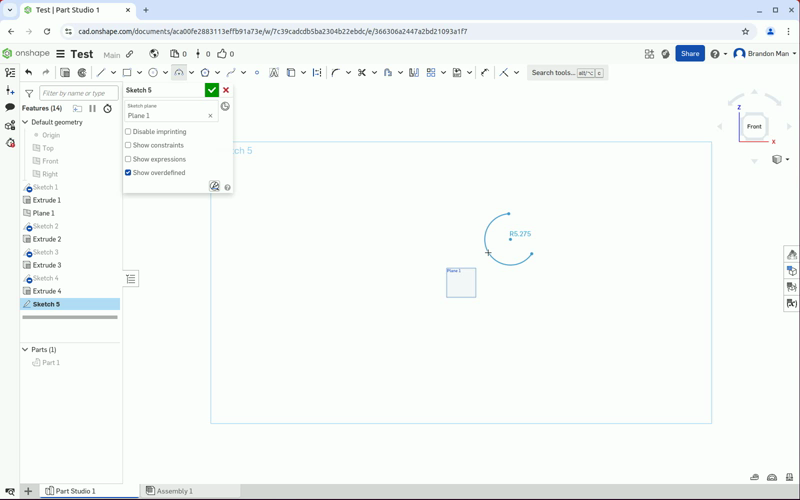
key_up(shift)
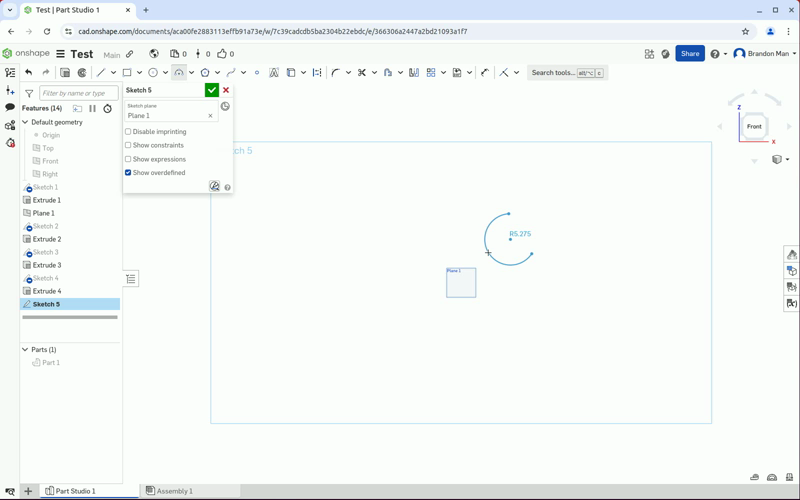
key(esc)
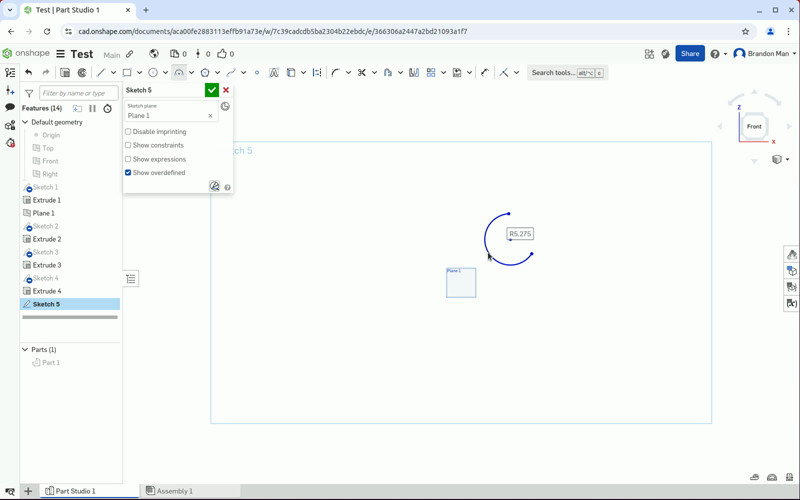
key(l)
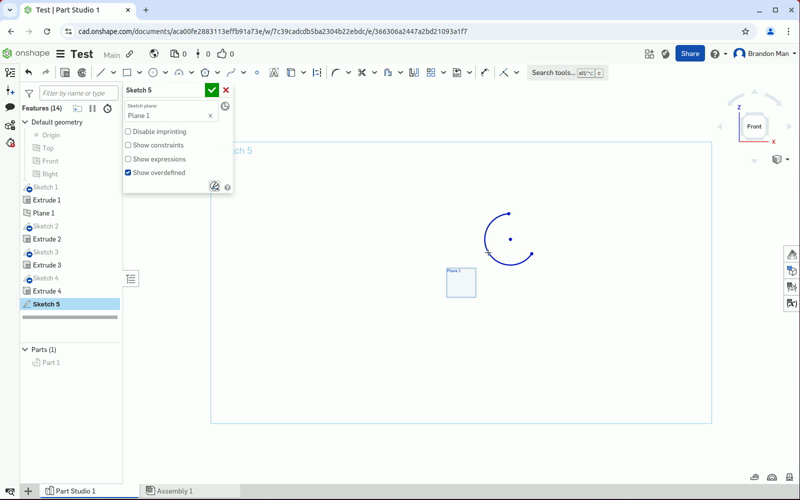
mouse_move(531, 253)
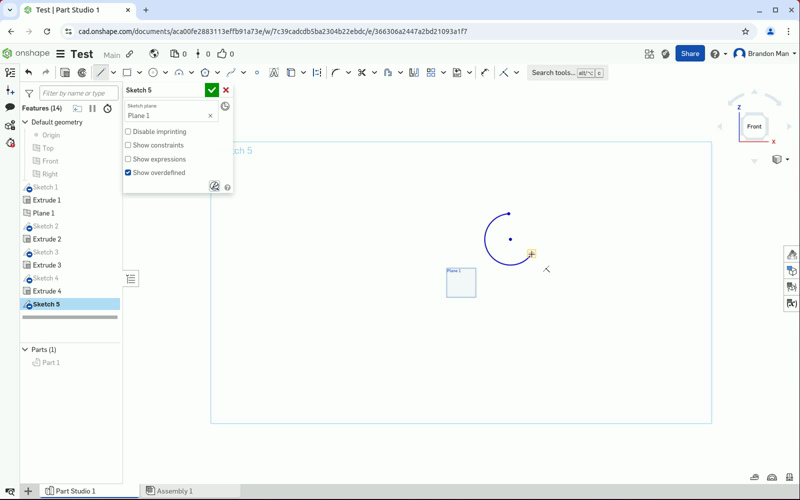
click(531, 253)
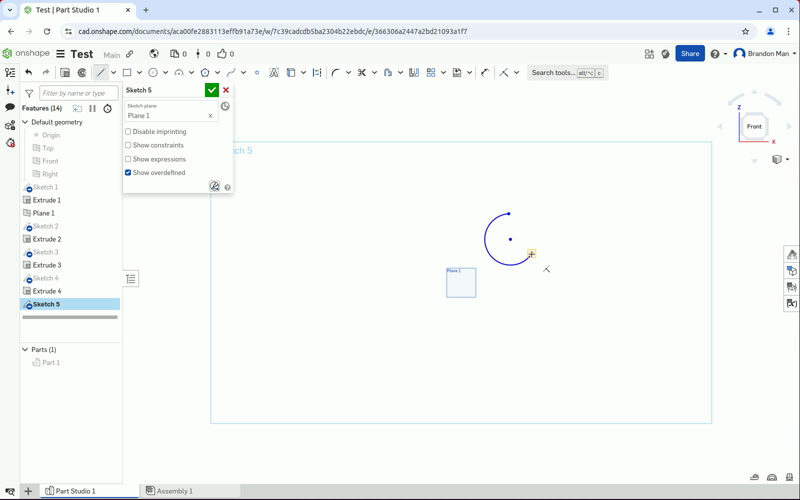
mouse_move(561, 253)
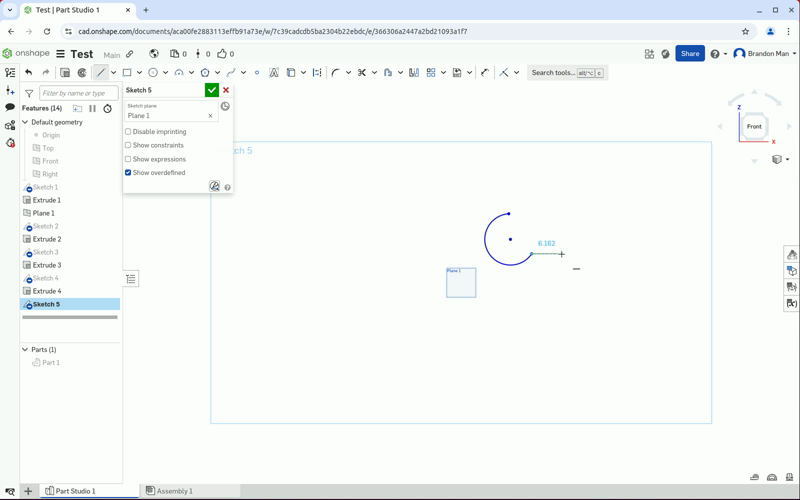
key_down(shift)
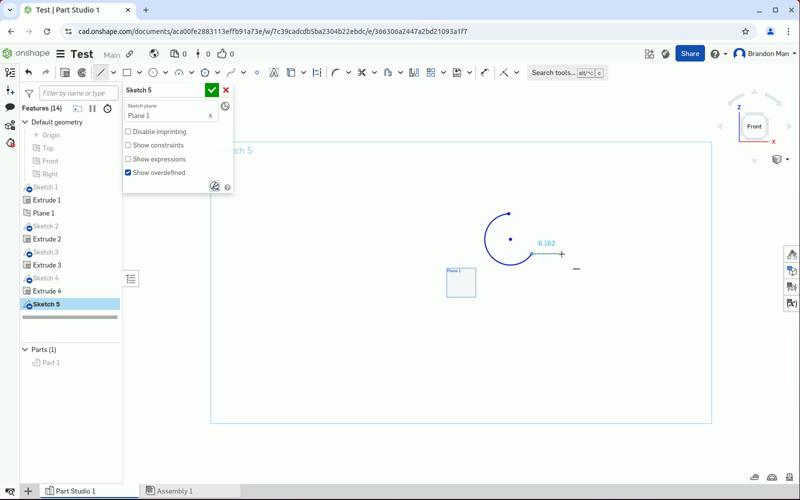
mouse_move(508, 213)
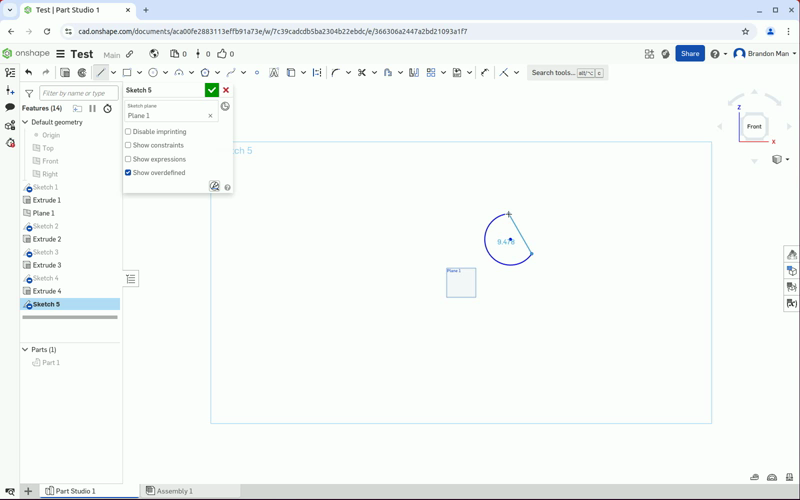
key_up(shift)
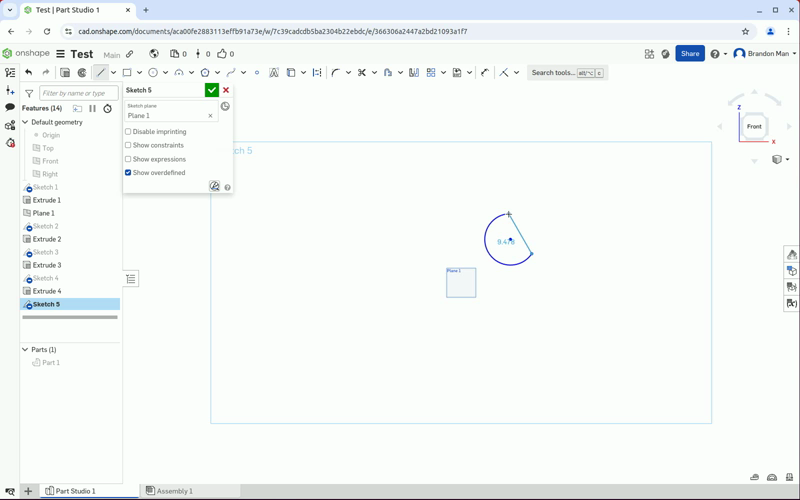
click(508, 213)
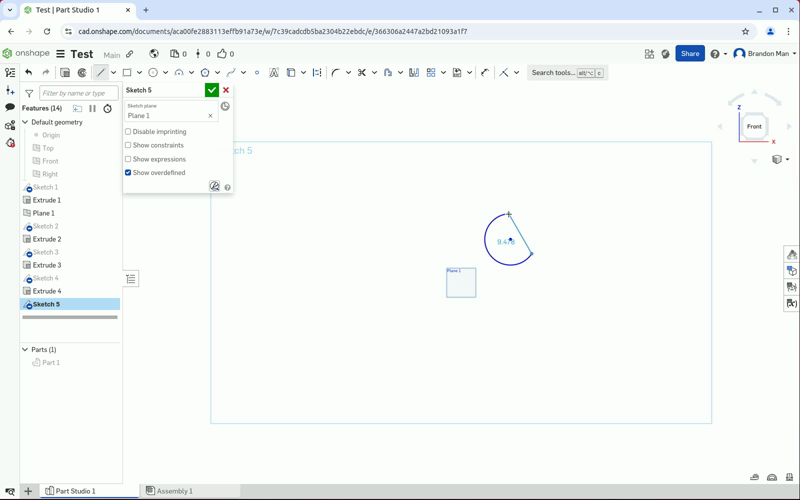
key(esc)
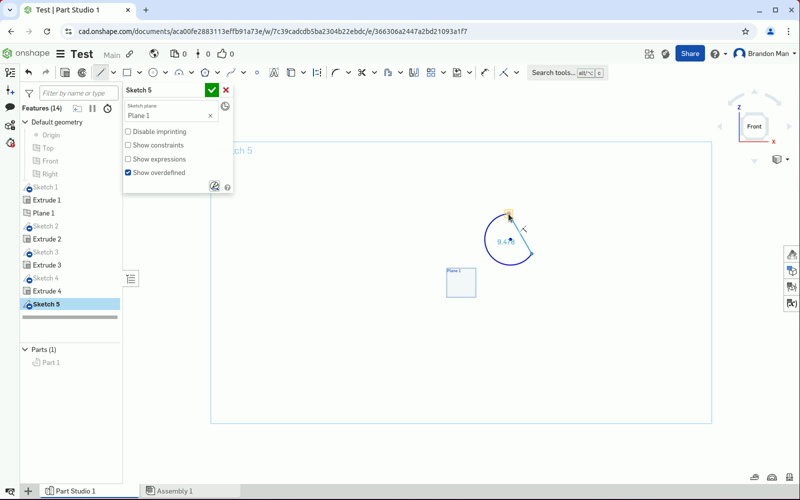
mouse_move(499, 246)
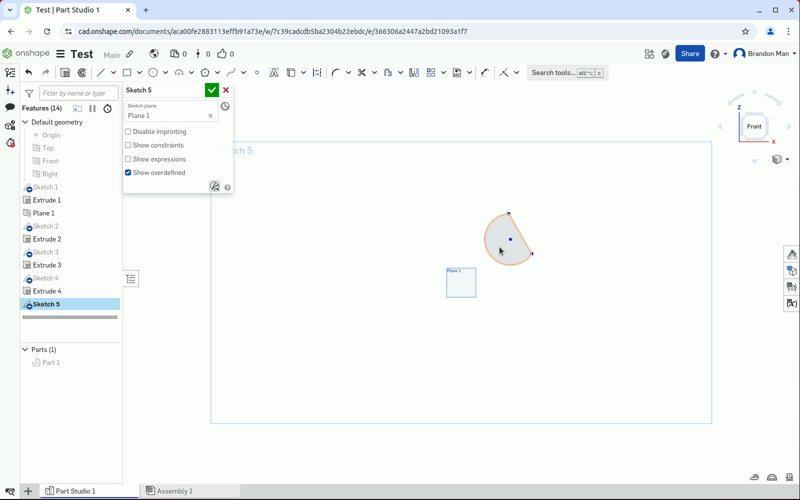
scroll(6)
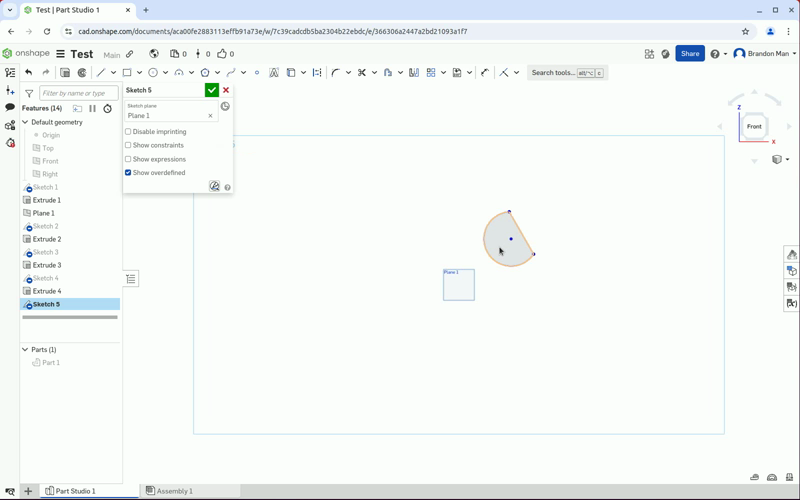
scroll(6)
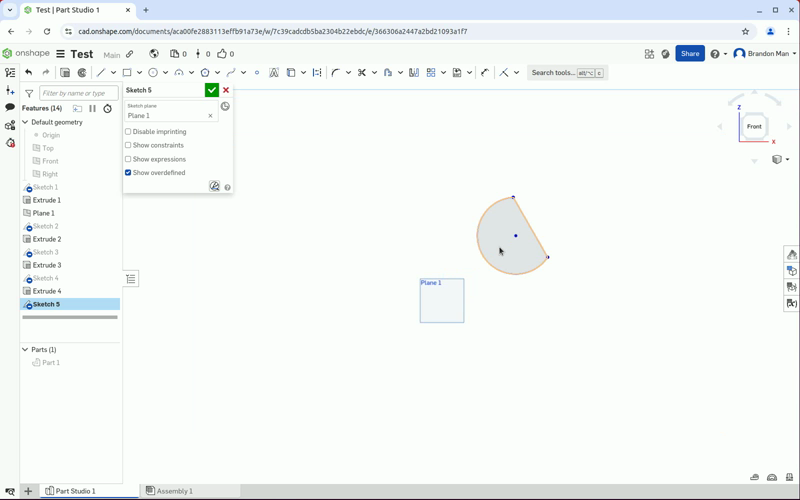
scroll(6)
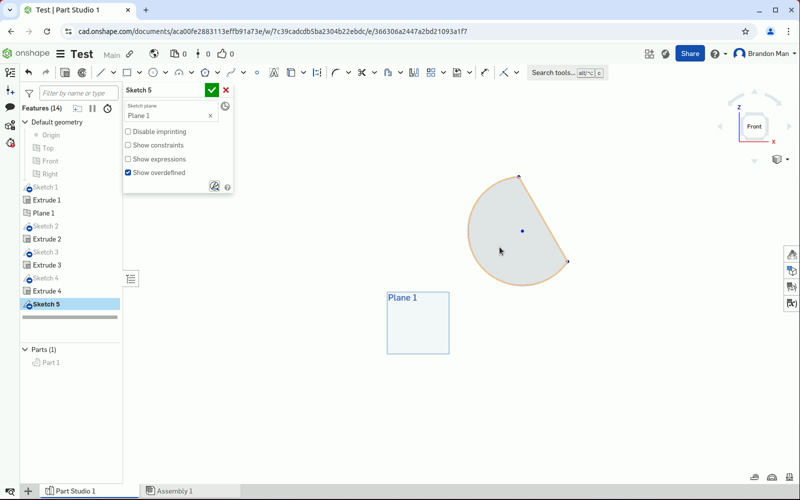
scroll(6)
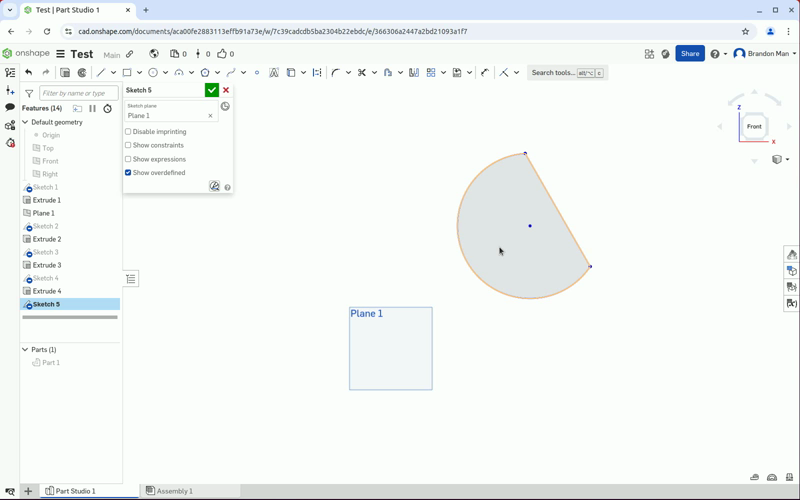
scroll(6)
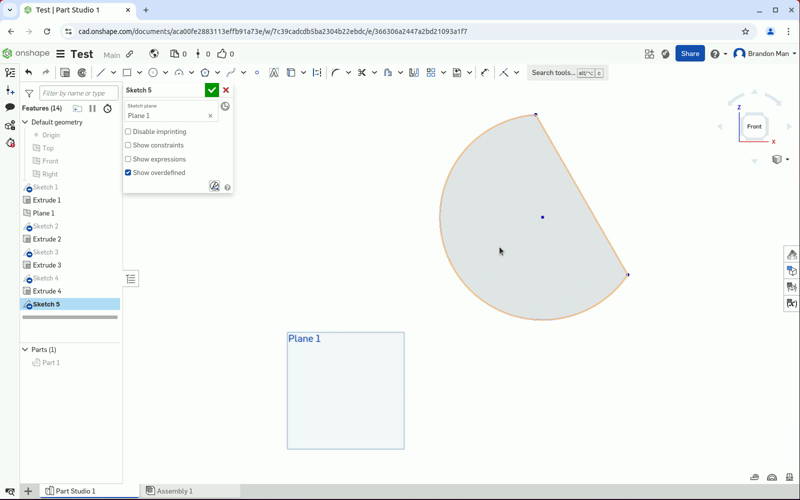
scroll(6)
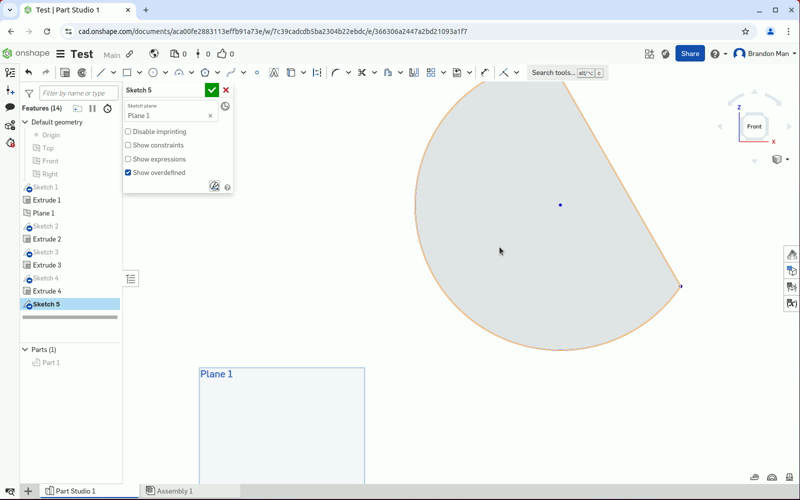
scroll(6)
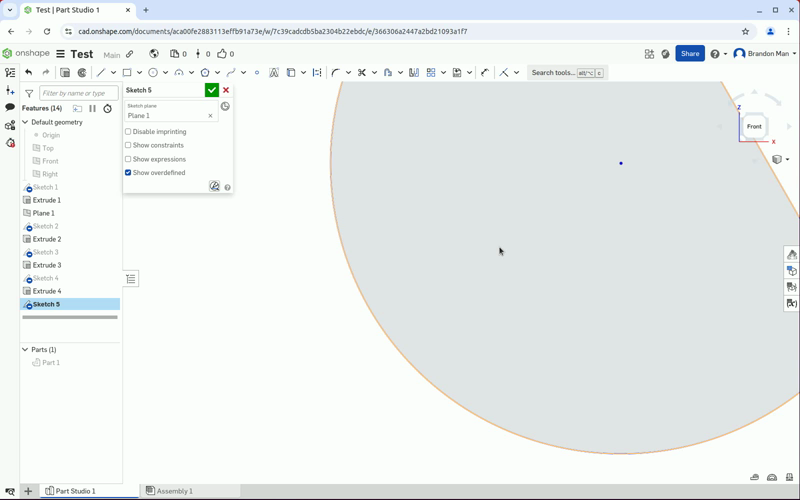
click(499, 246)
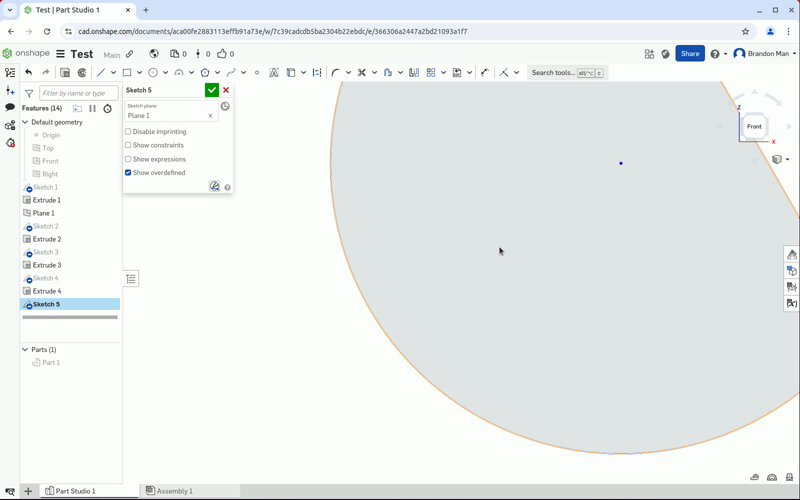
scroll(-6)
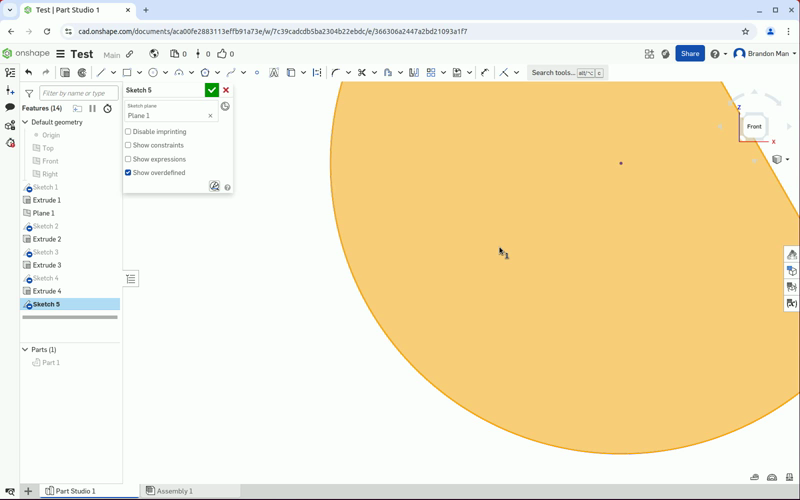
scroll(-6)
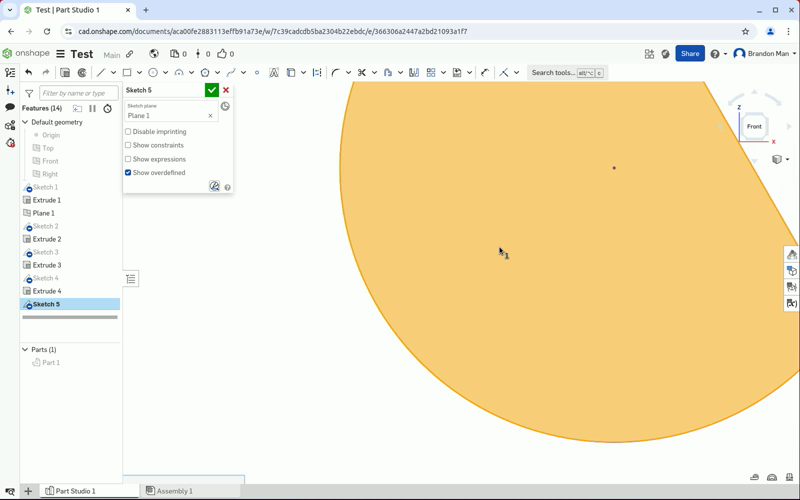
scroll(-6)
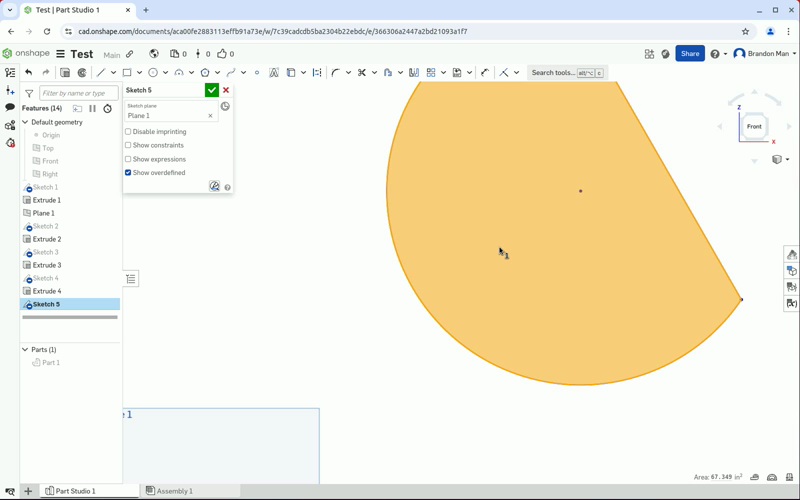
scroll(-6)
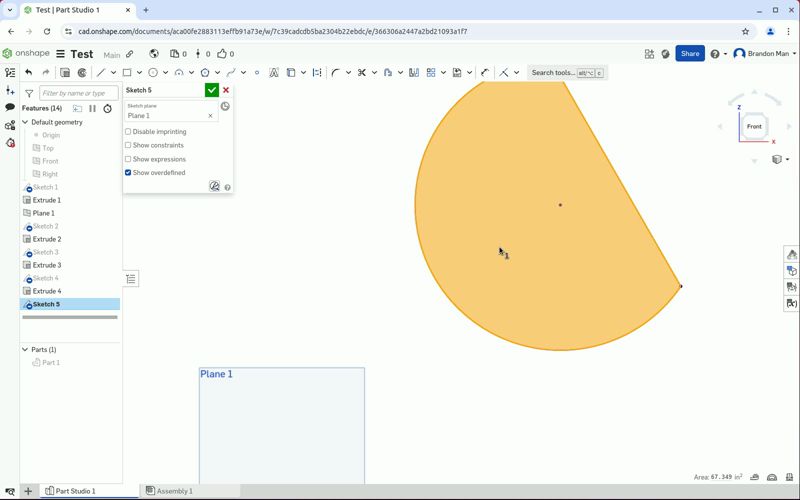
scroll(-6)
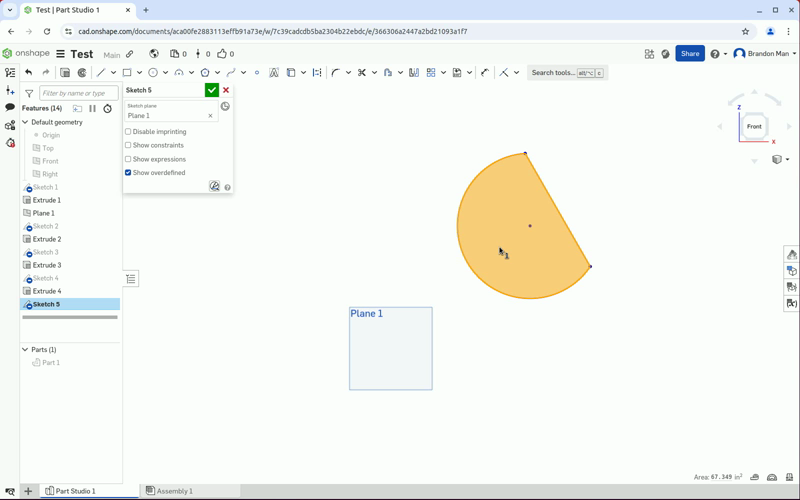
scroll(-6)
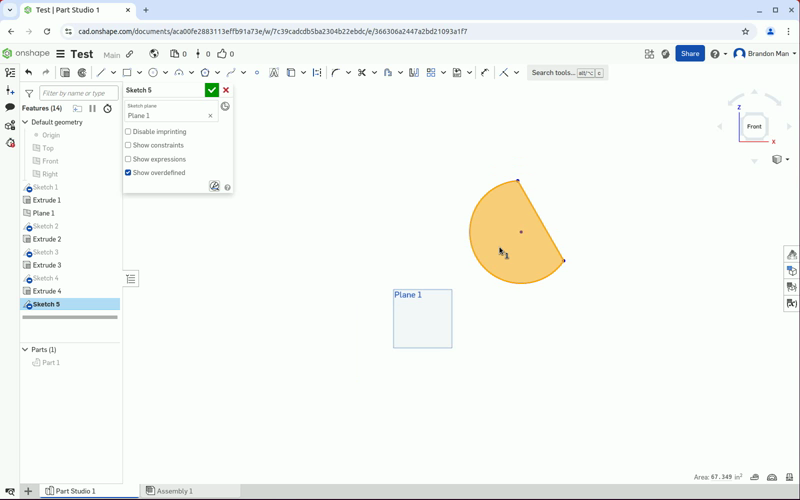
scroll(-6)
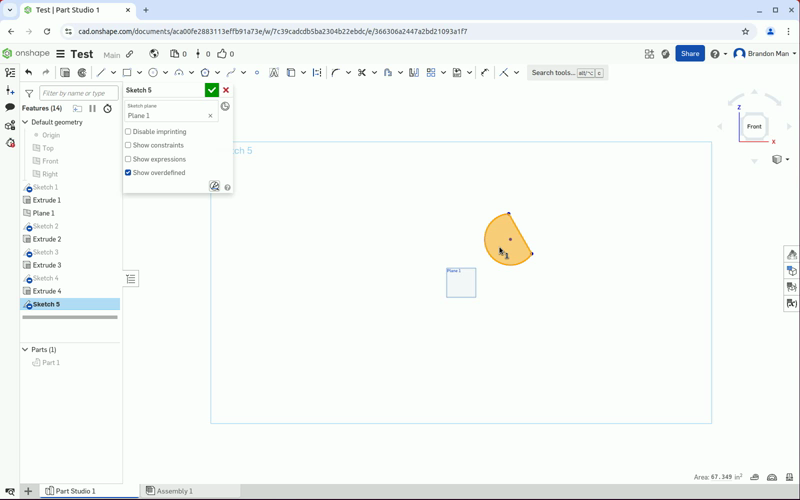
mouse_move(73, 352)
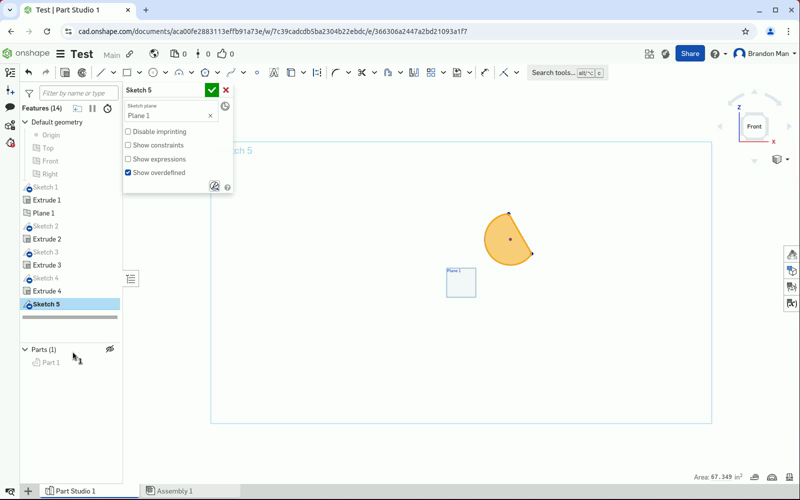
key(shift+y)
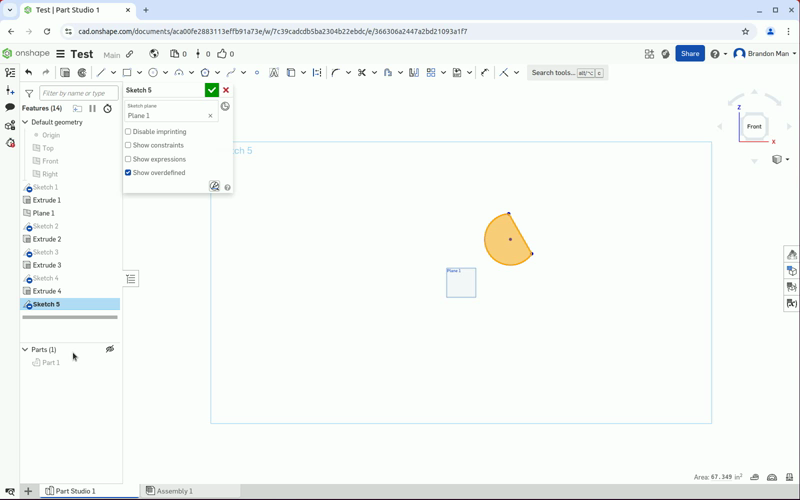
key(shift+e)
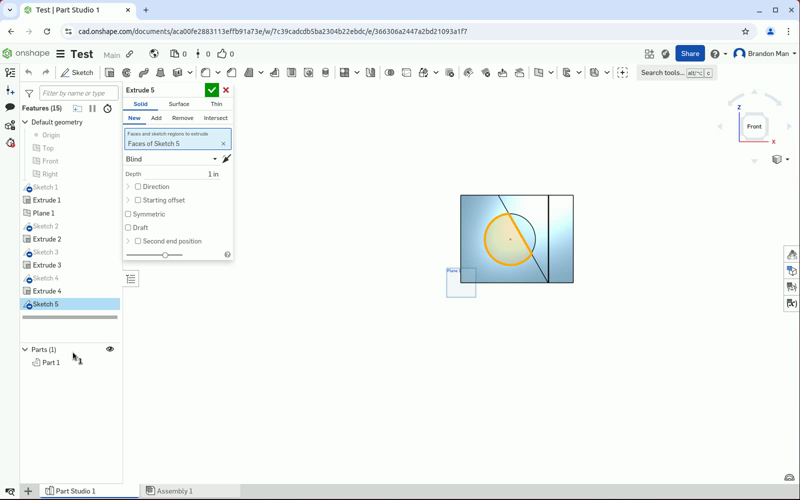
mouse_move(143, 106)
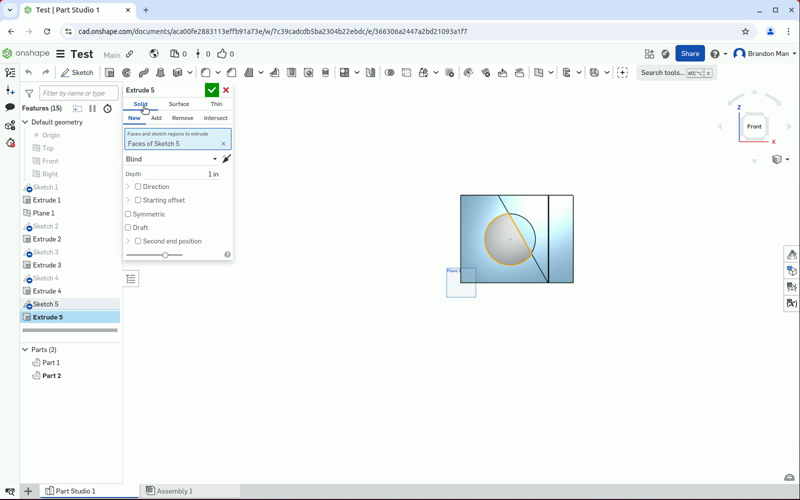
click(143, 106)
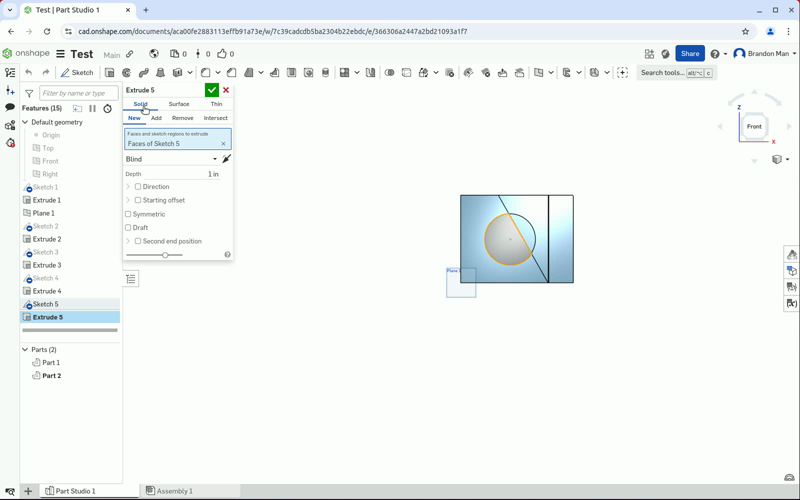
mouse_move(186, 120)
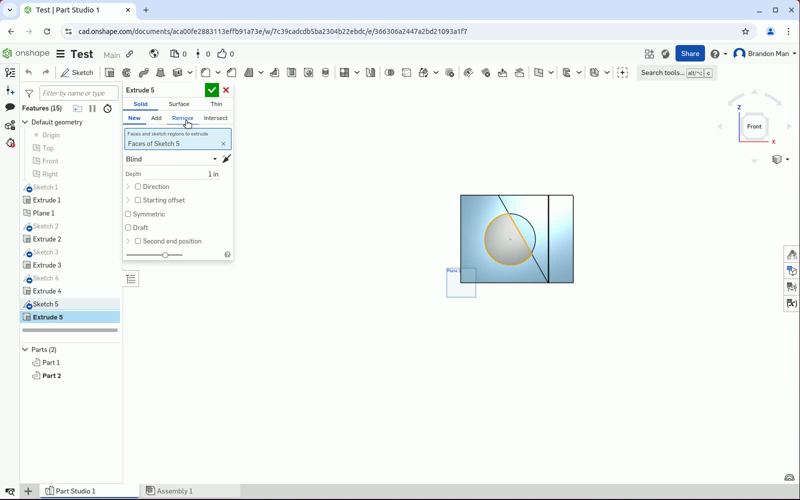
click(186, 120)
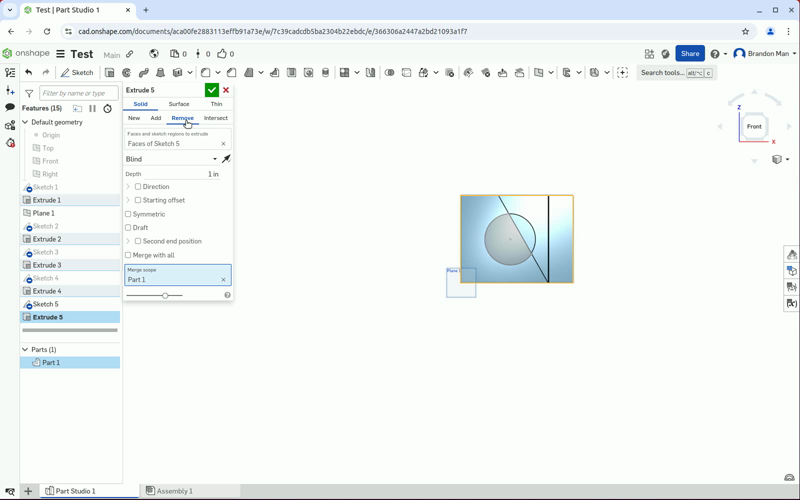
key(tab, 4)
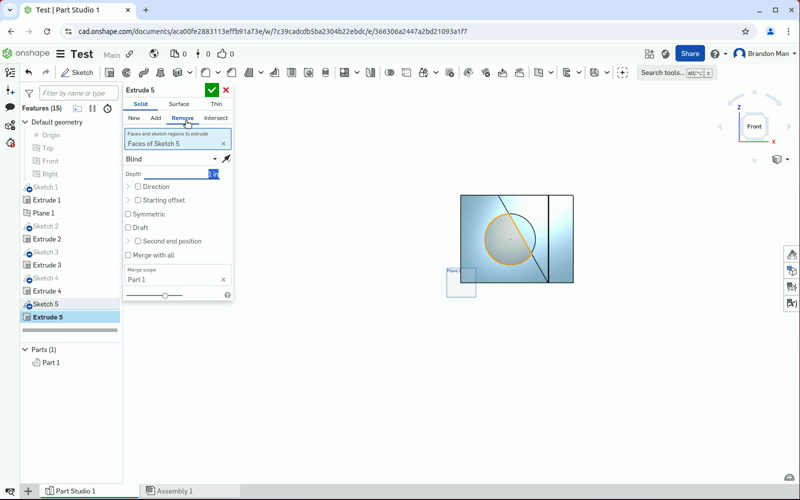
text(10.351)
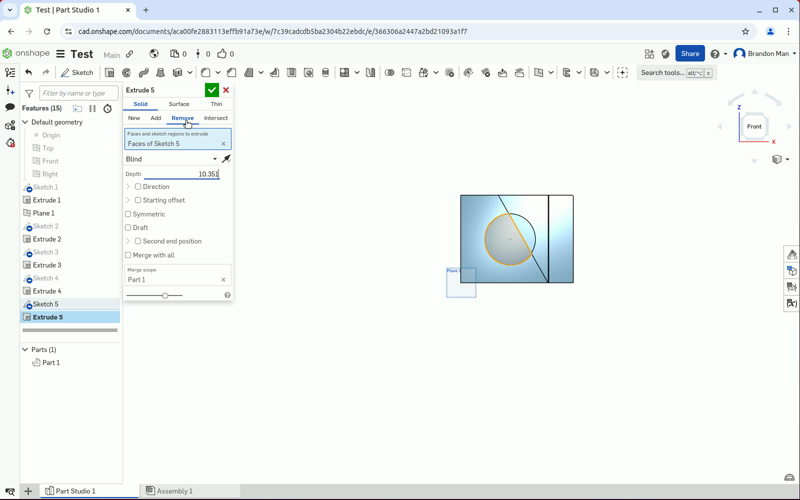
key(tab, 6)
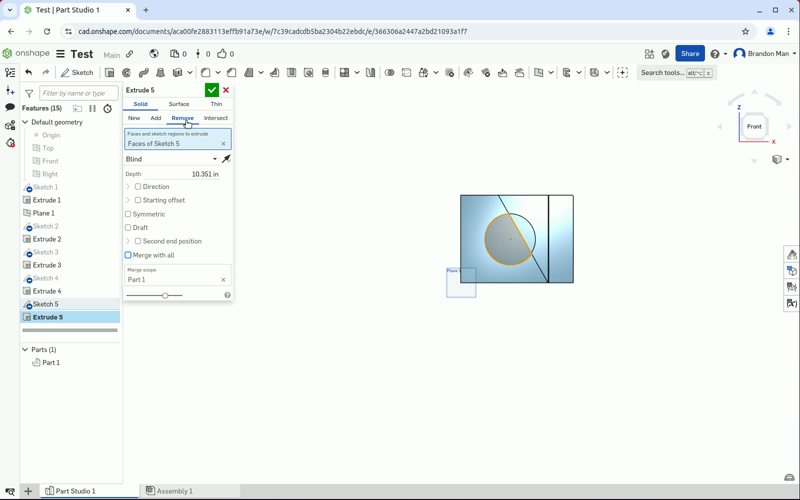
key(space)
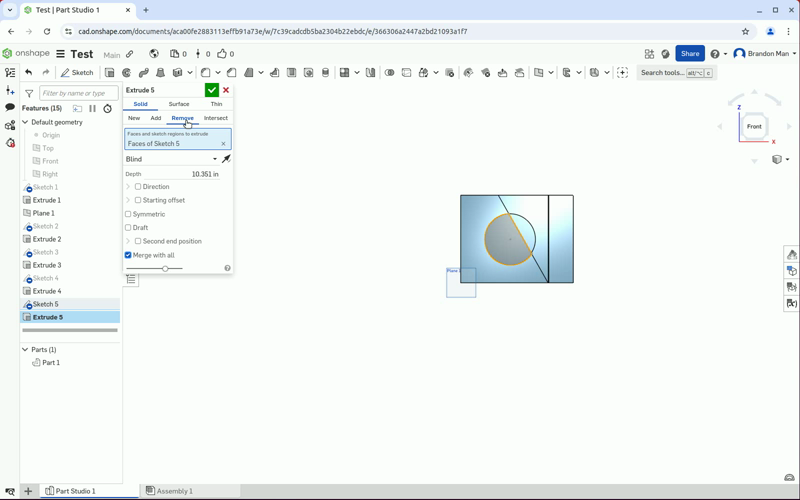
key(enter)
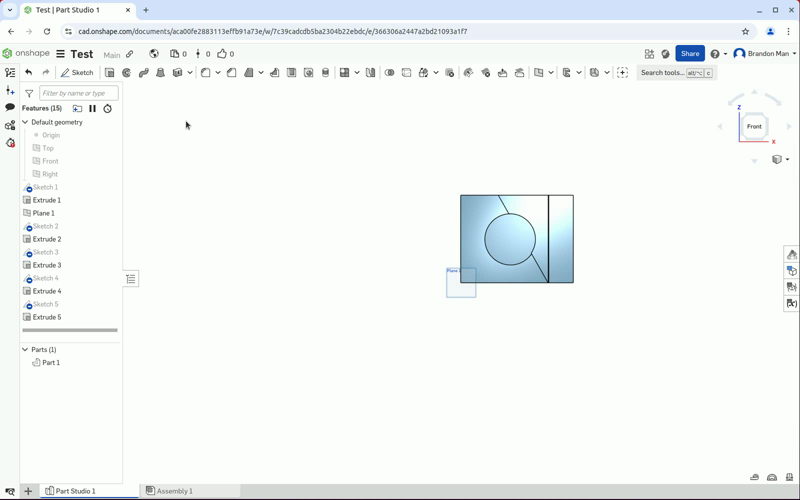
key(shift+h)
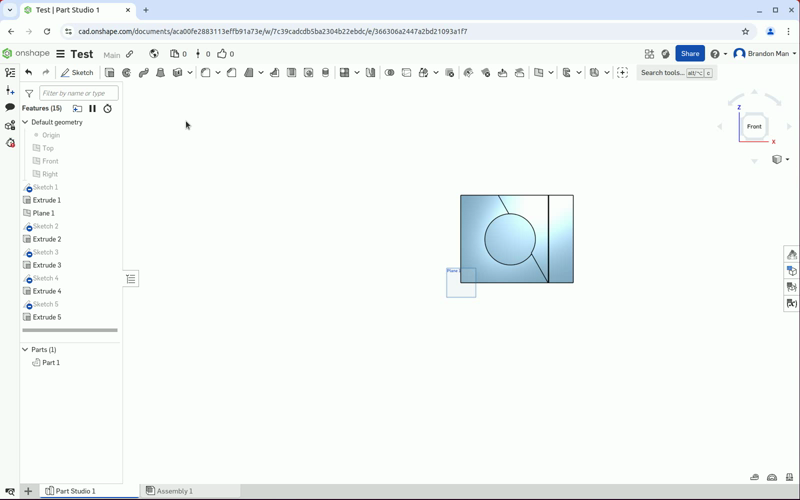
key(shift+h)
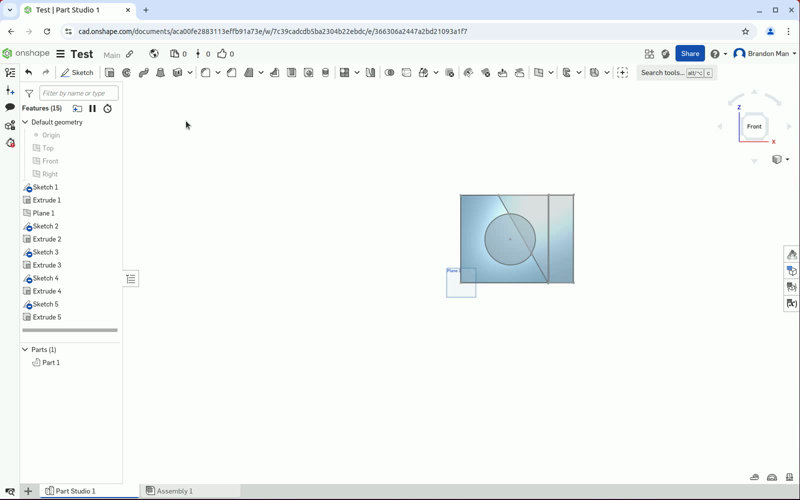
key(shift+7)
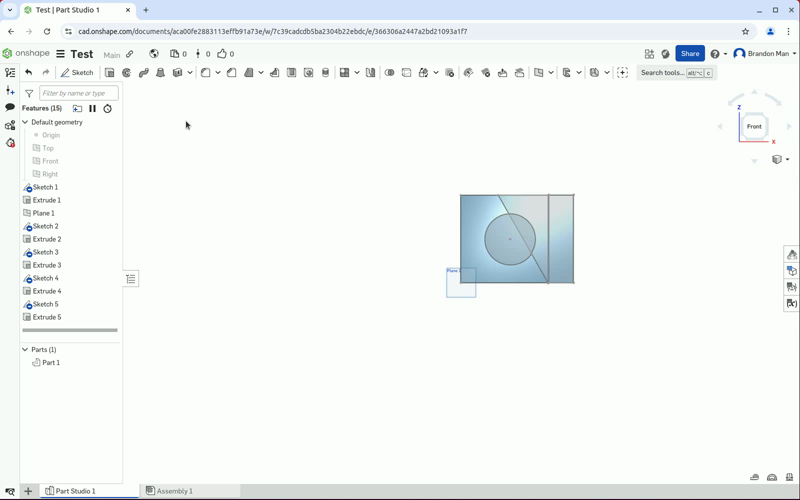
key(left, 2)
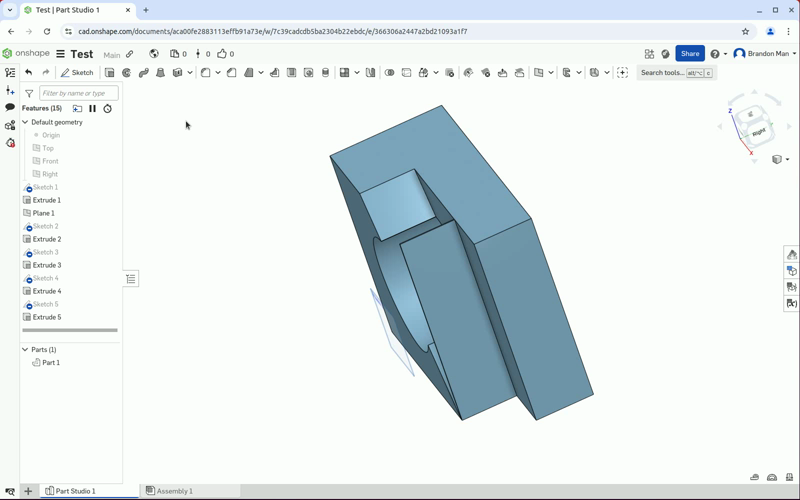
key(down, 2)
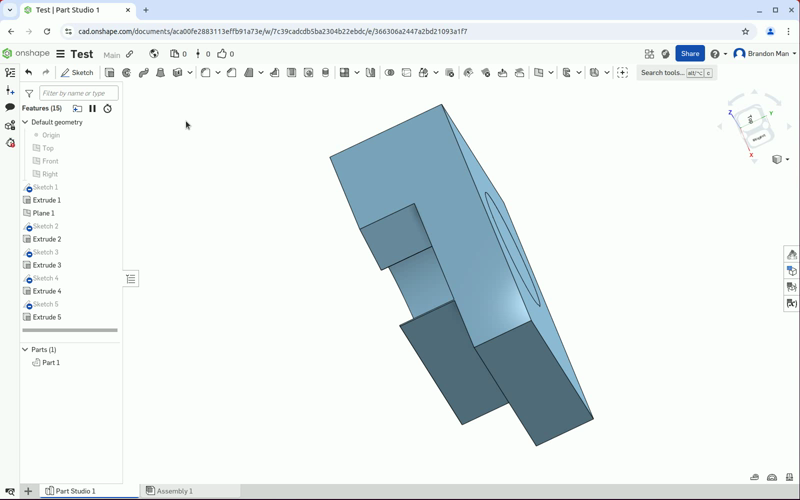
key(up, 2)
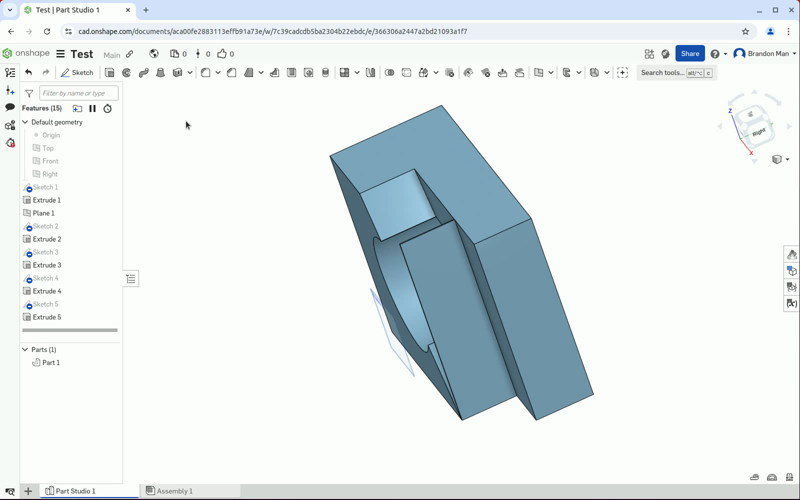
key(right, 2)
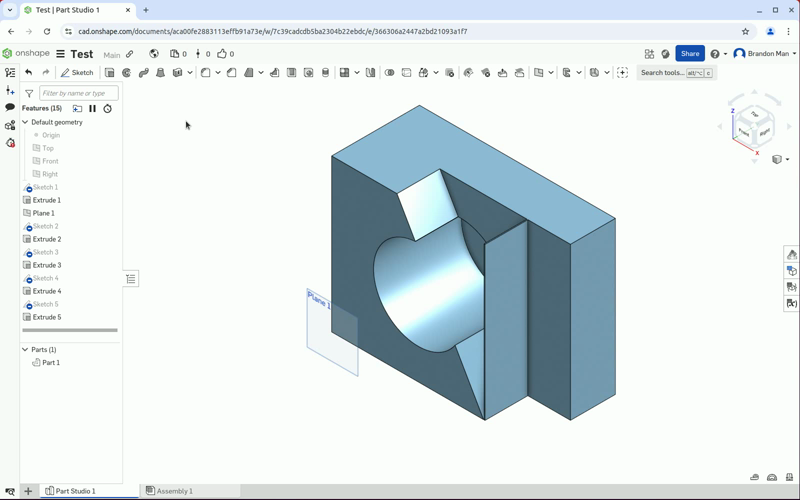
mouse_move(73, 189)
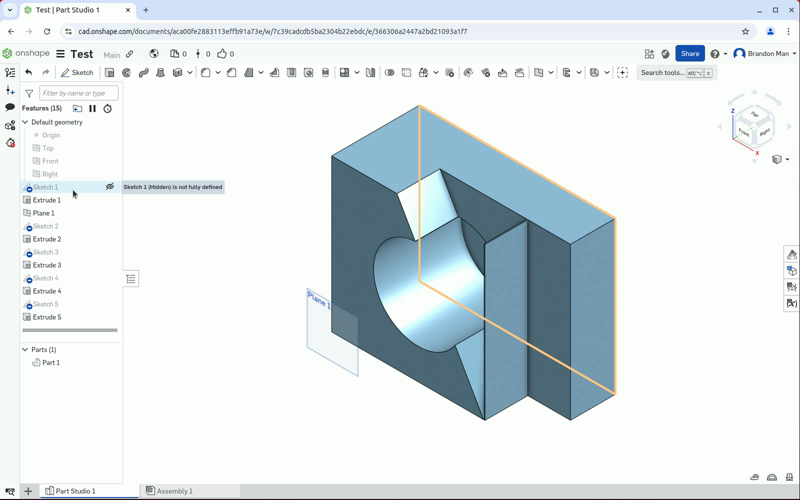
click(73, 189)